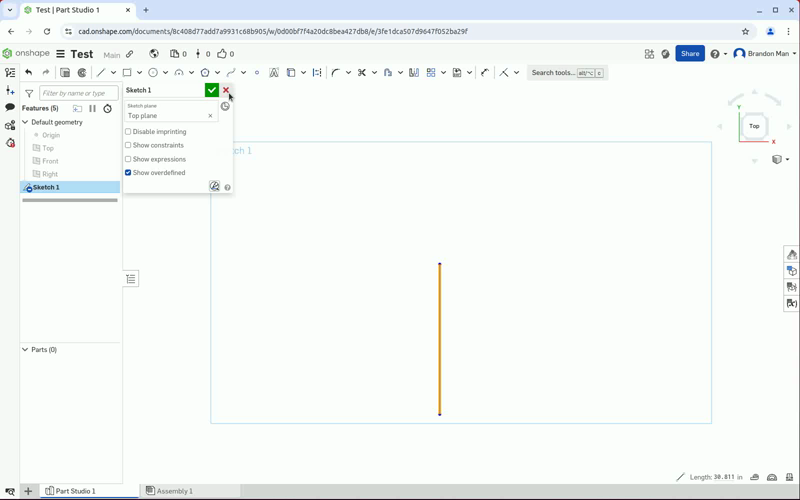
key(shift+h)
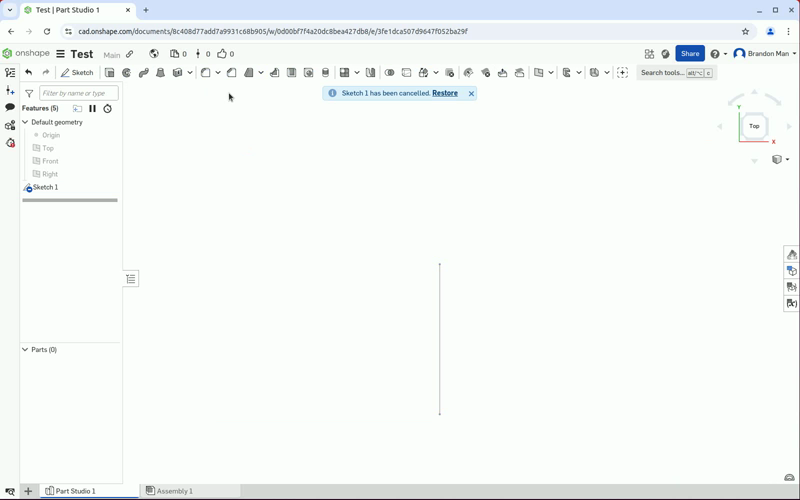
key(shift+s)
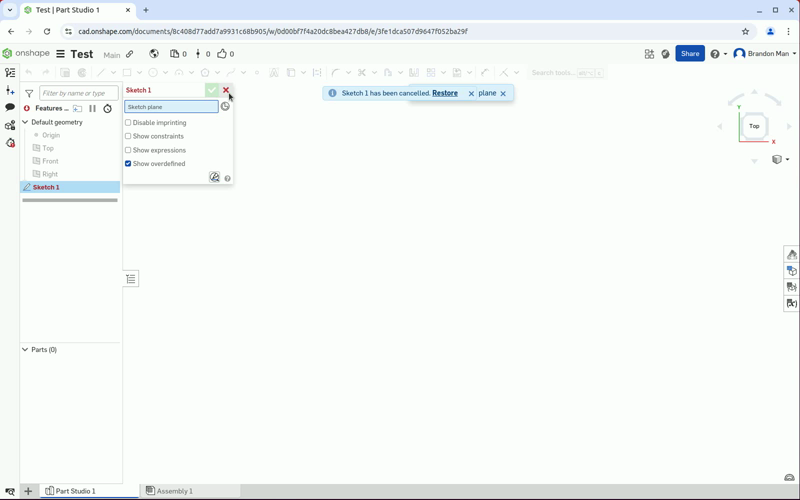
mouse_move(73, 150)
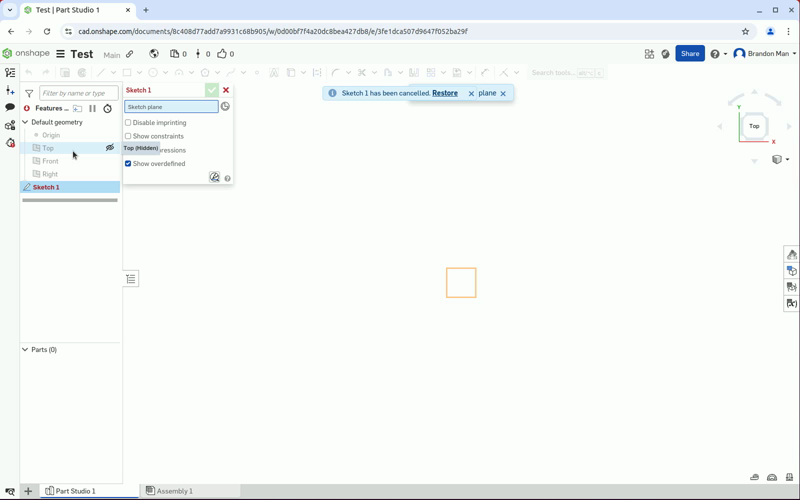
click(73, 150)
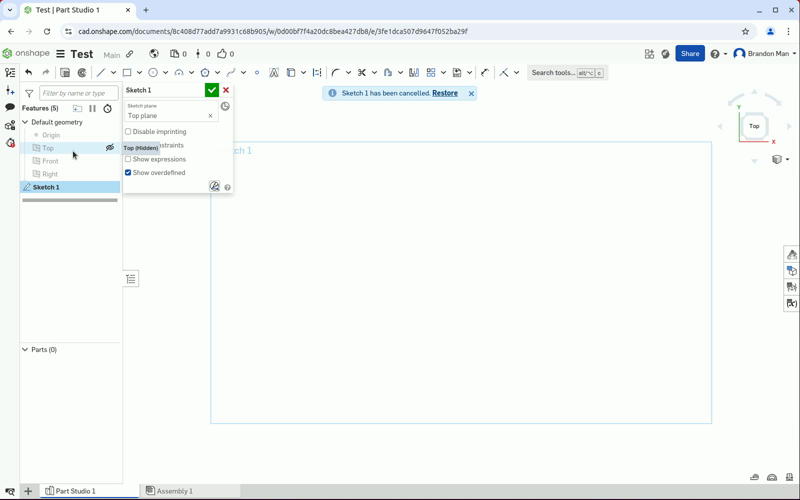
mouse_move(73, 352)
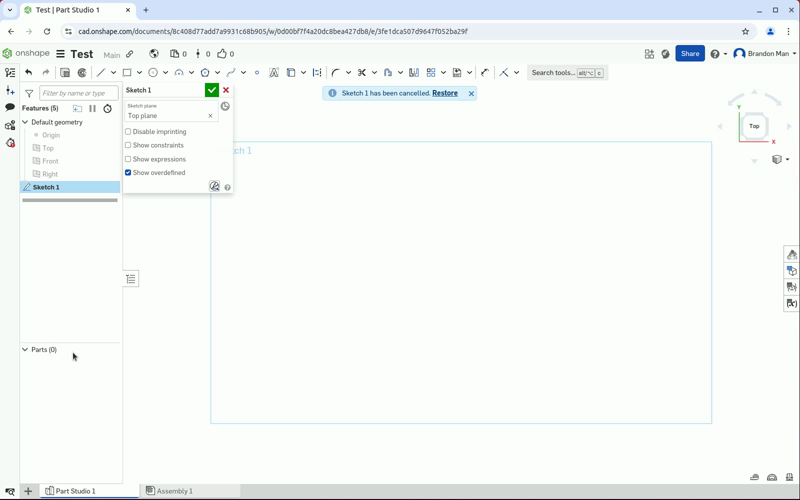
key(y)
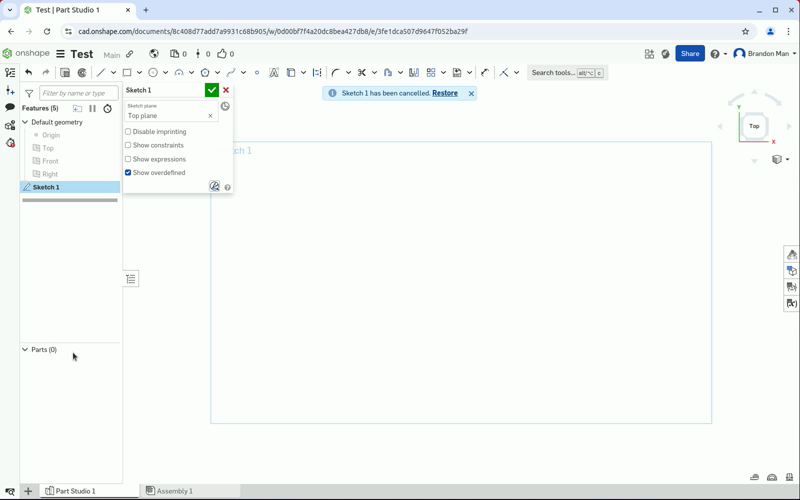
key(l)
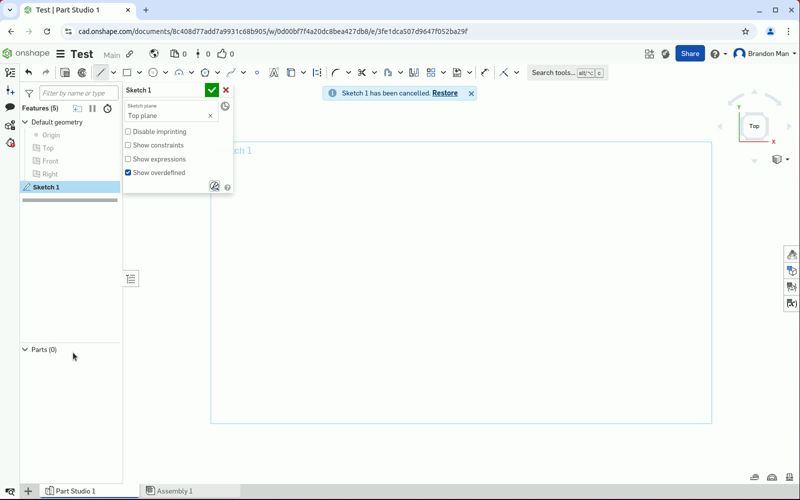
key_down(shift)
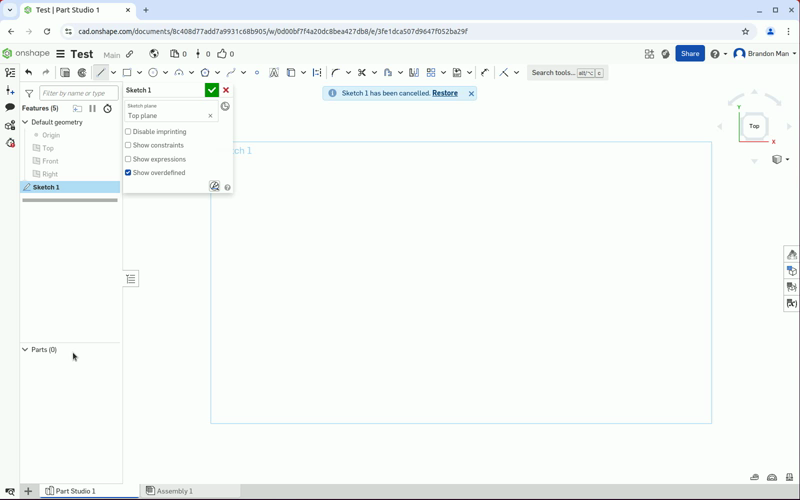
mouse_move(425, 247)
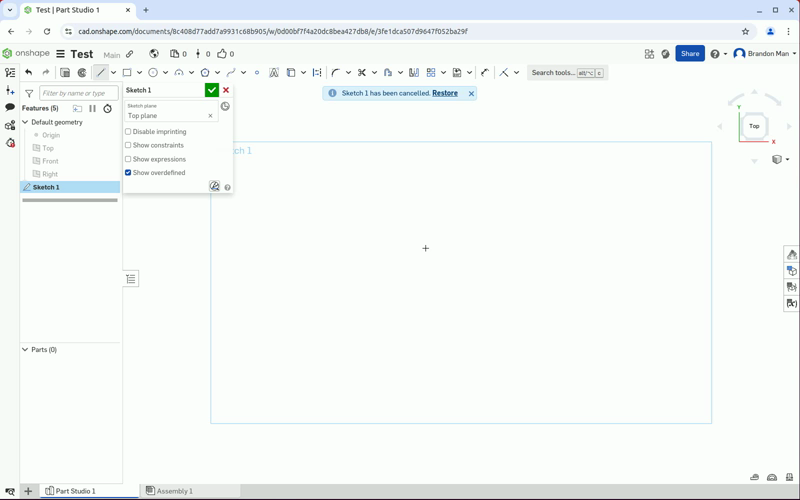
click(425, 247)
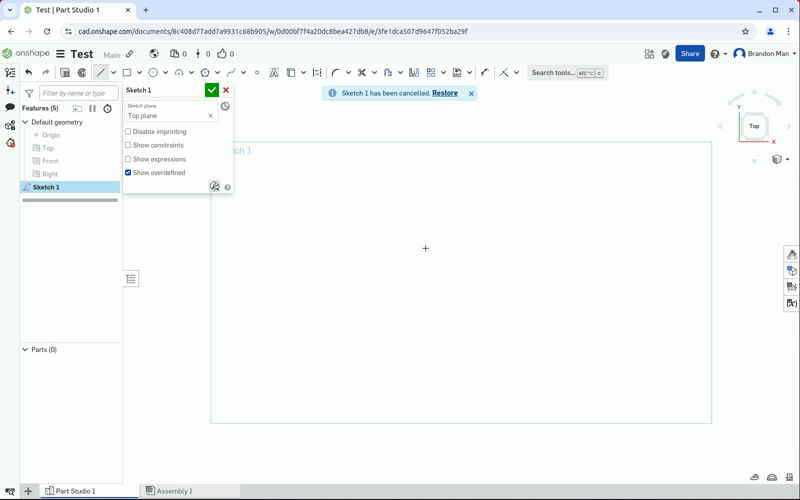
key_up(shift)
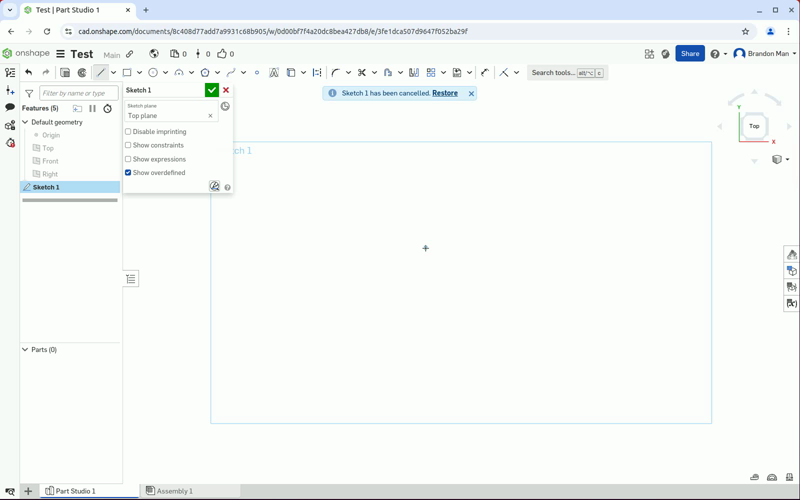
key_down(shift)
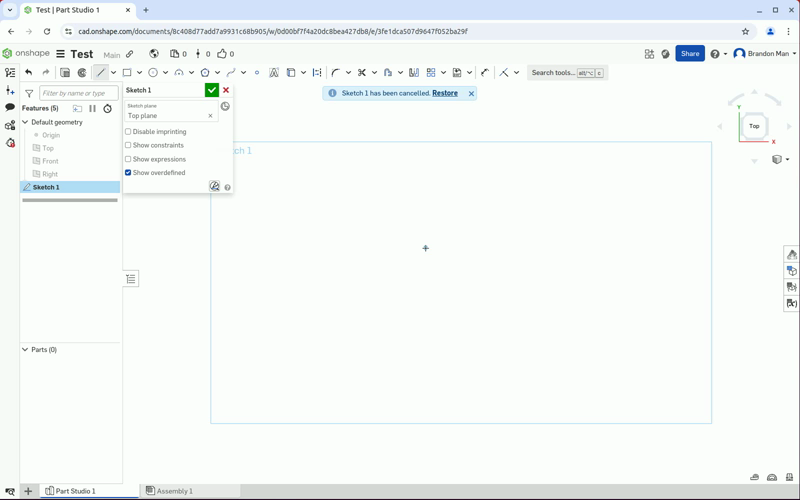
mouse_move(455, 247)
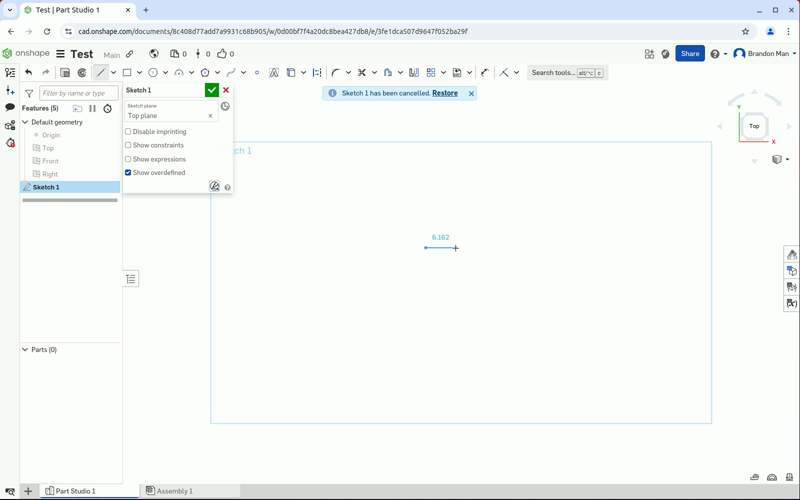
mouse_move(461, 247)
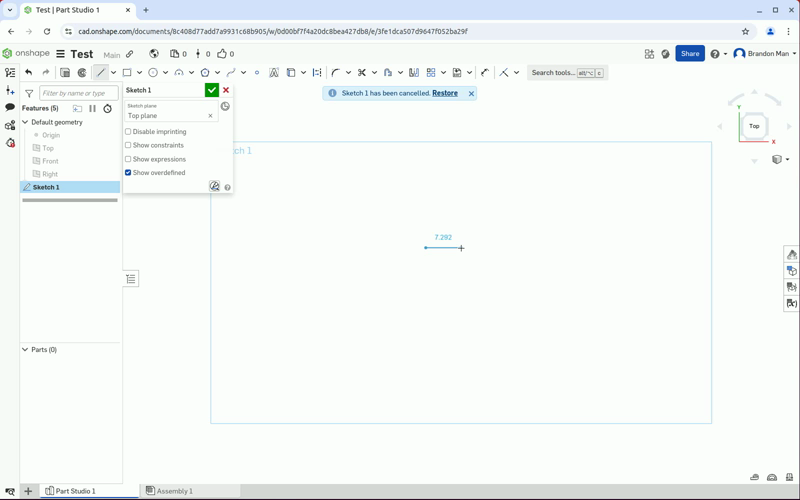
click(461, 247)
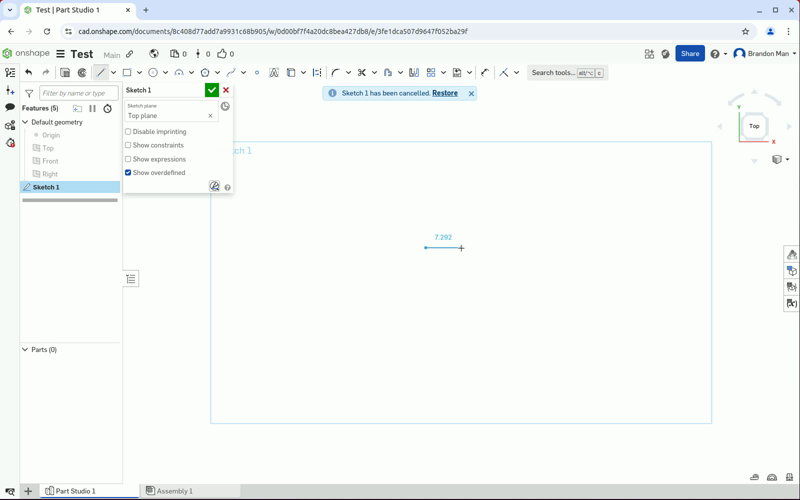
key_up(shift)
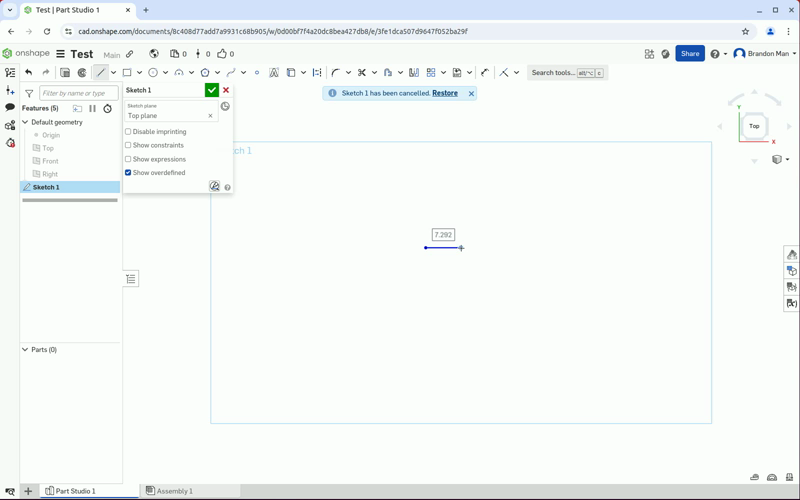
key_down(shift)
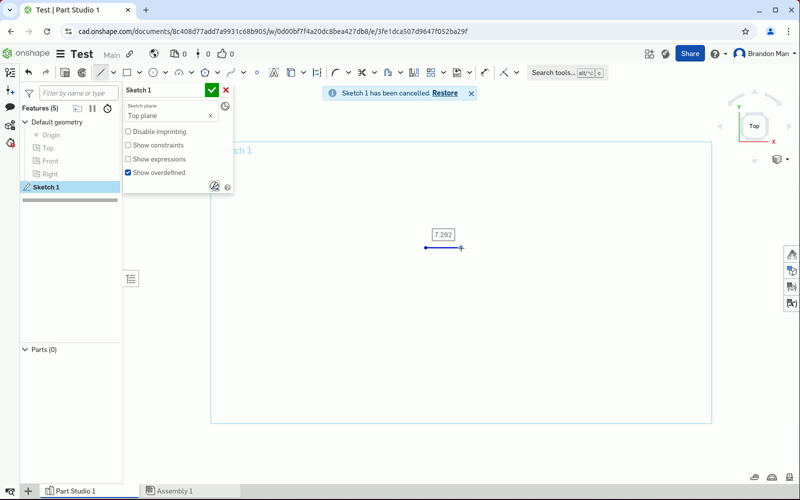
mouse_move(491, 247)
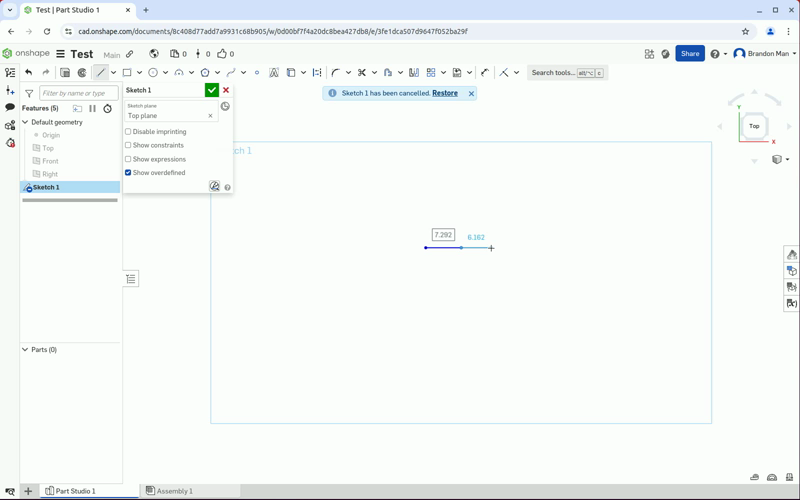
mouse_move(461, 283)
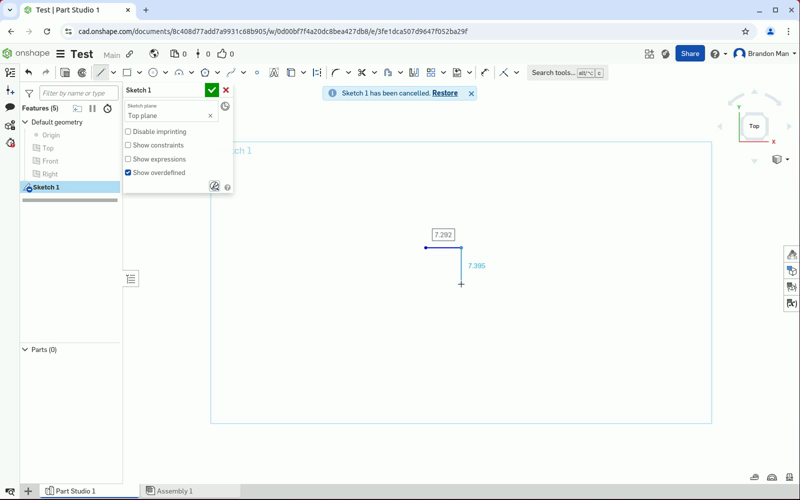
click(461, 283)
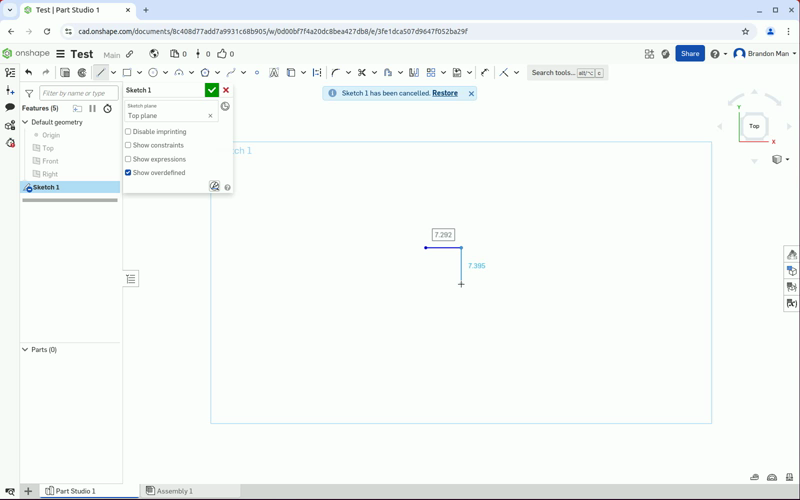
key_up(shift)
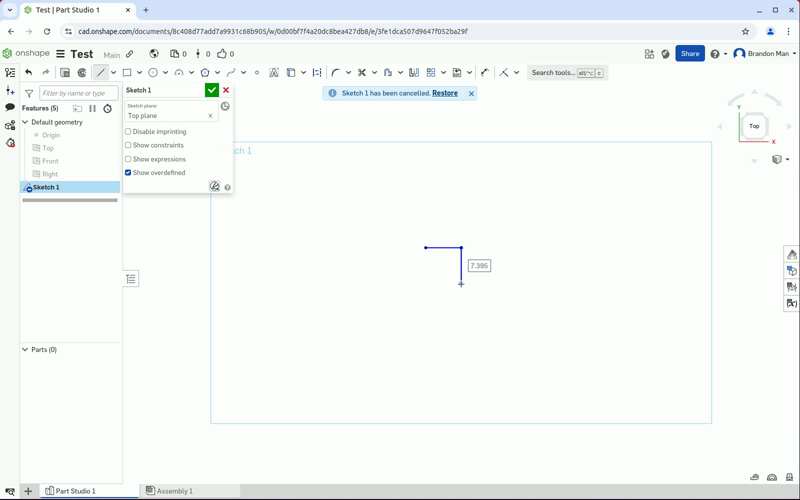
key_down(shift)
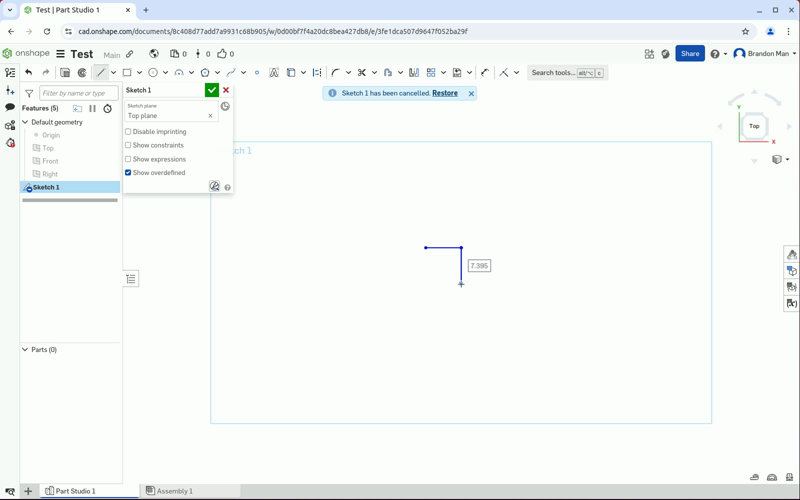
mouse_move(573, 283)
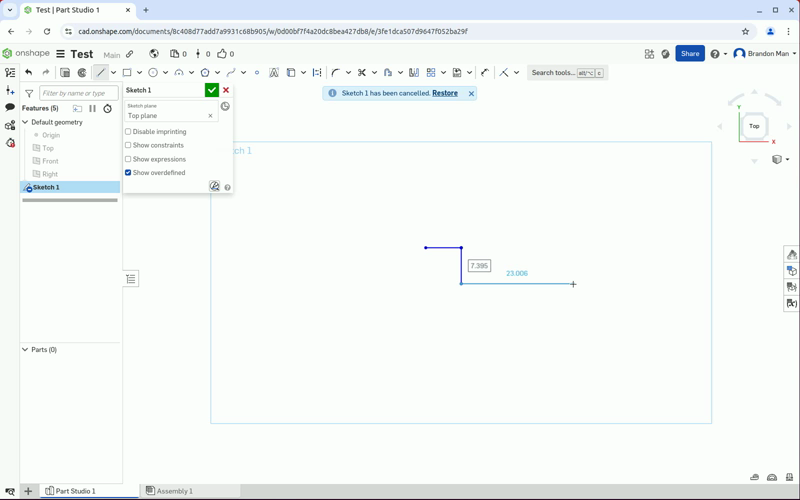
click(573, 283)
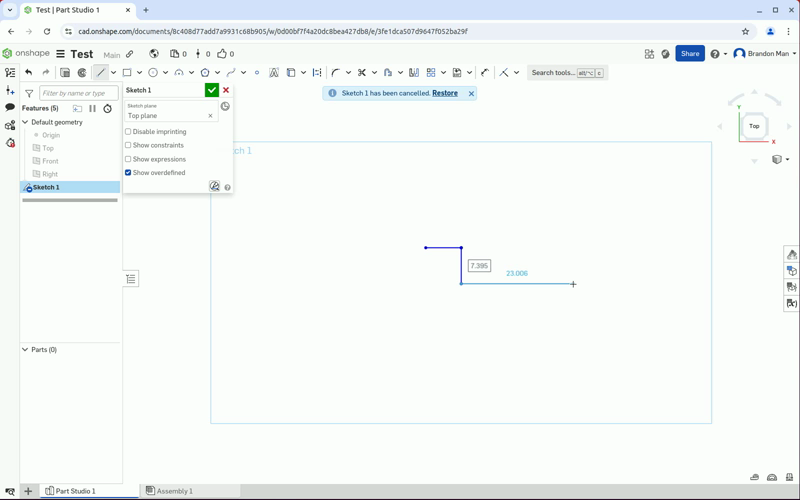
key_up(shift)
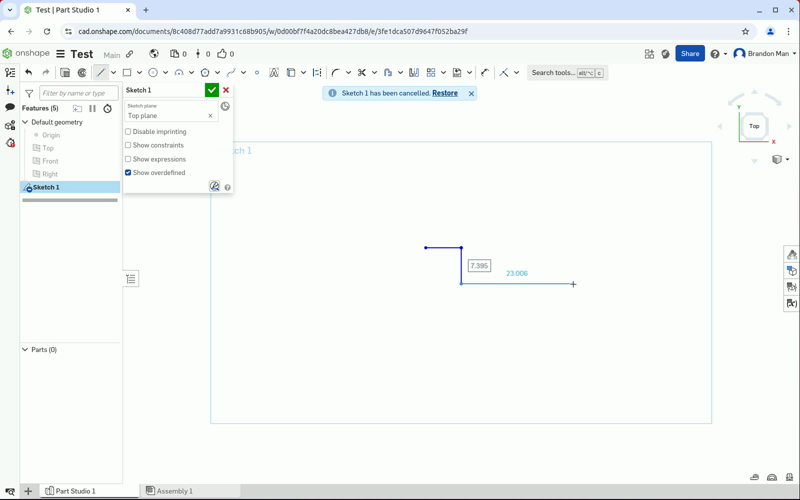
key_down(shift)
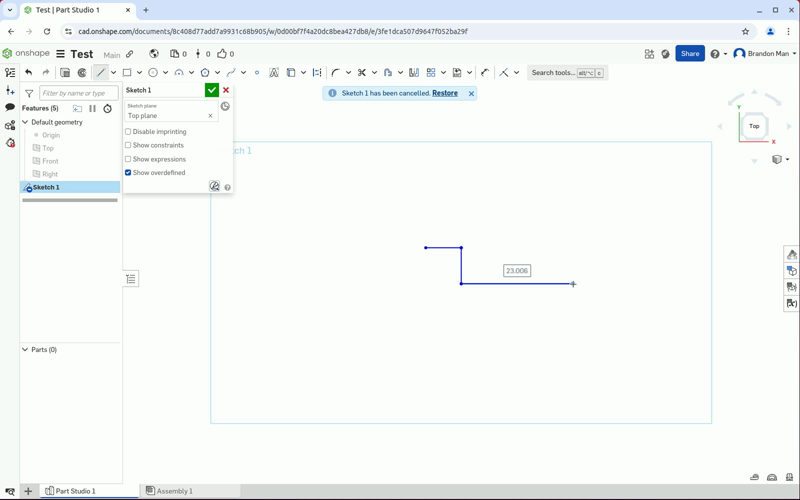
mouse_move(589, 283)
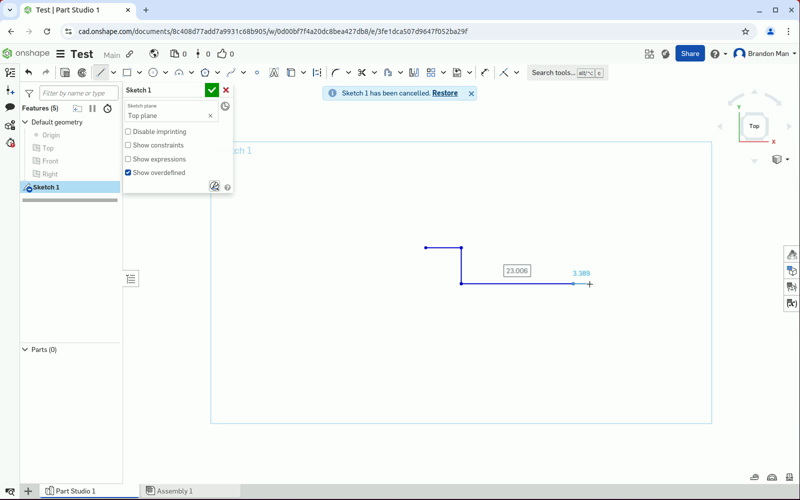
mouse_move(573, 254)
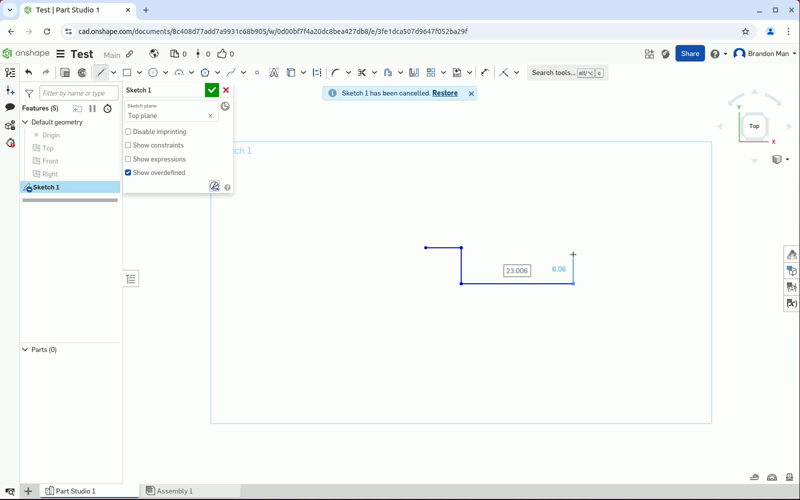
click(573, 254)
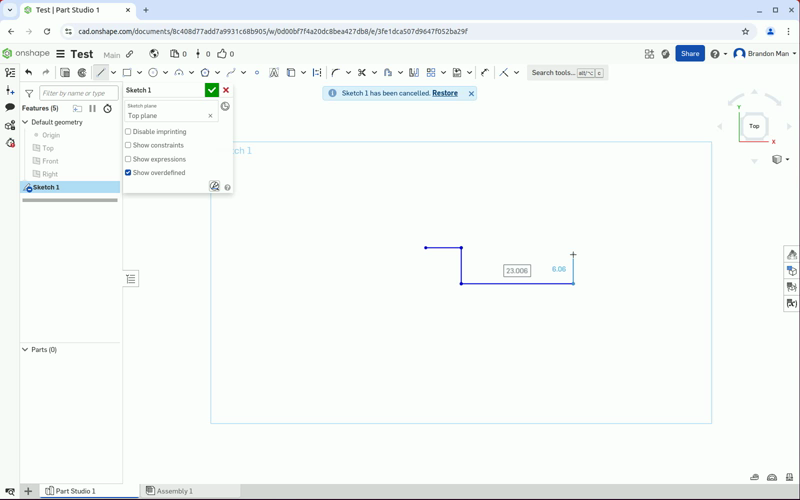
key_up(shift)
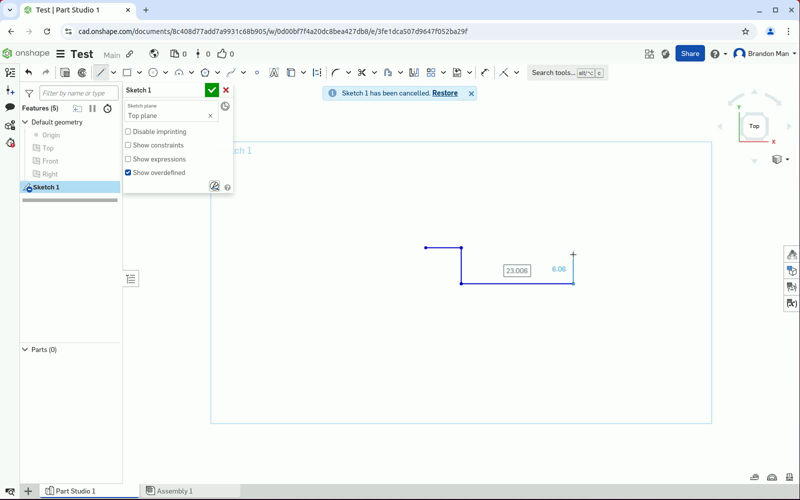
key_down(shift)
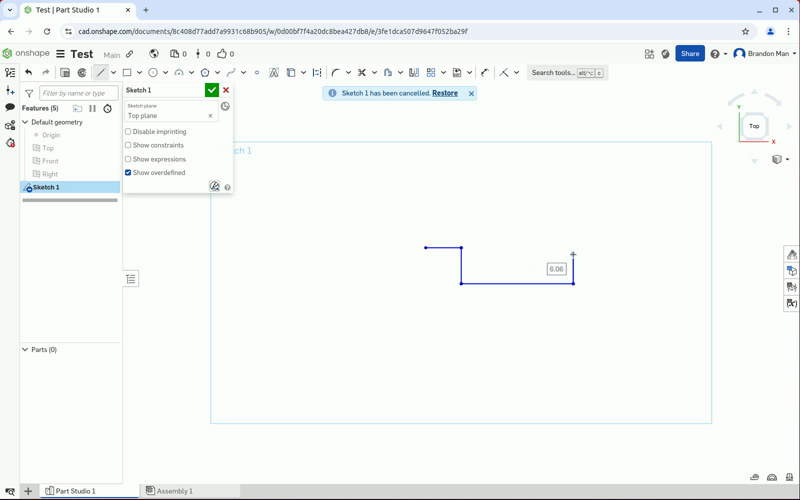
mouse_move(589, 254)
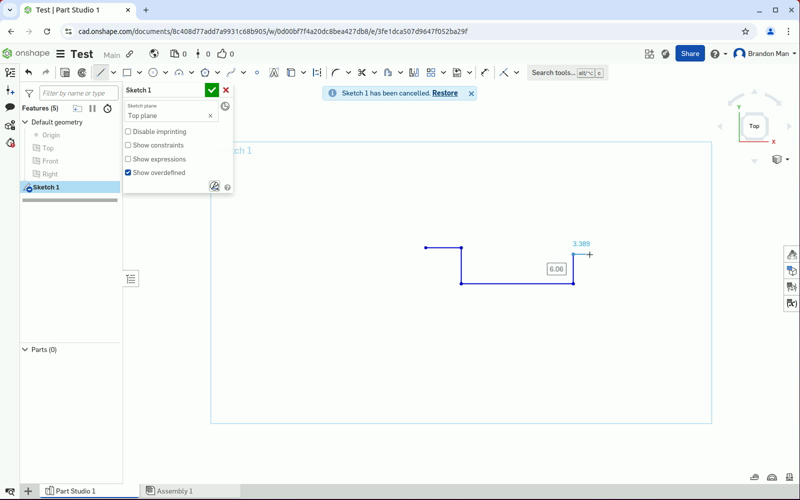
mouse_move(514, 254)
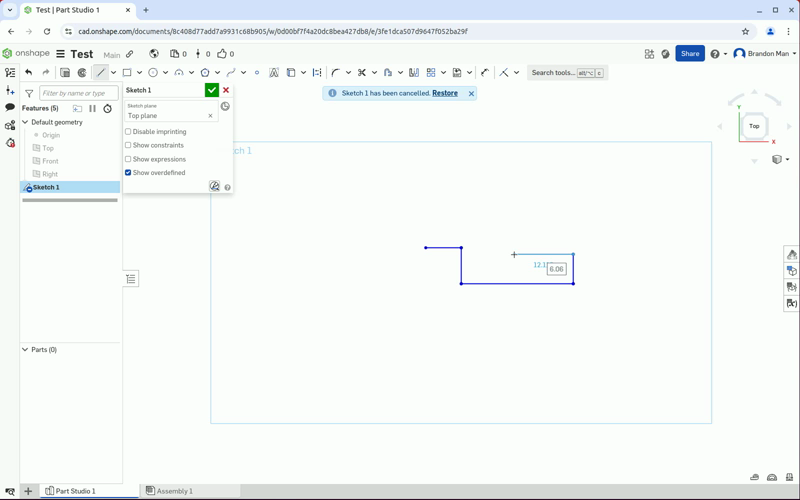
click(514, 254)
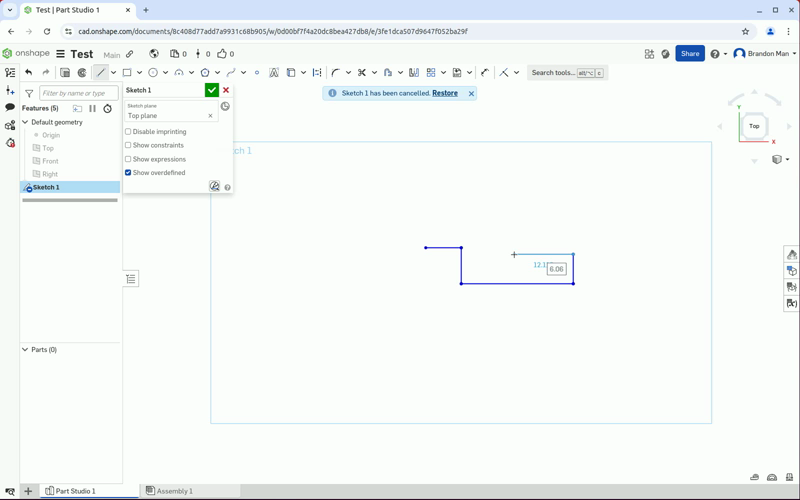
key_up(shift)
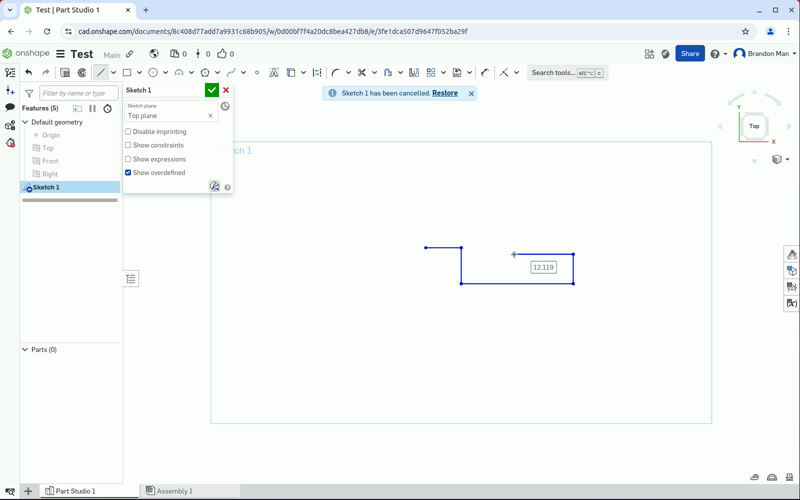
key_down(shift)
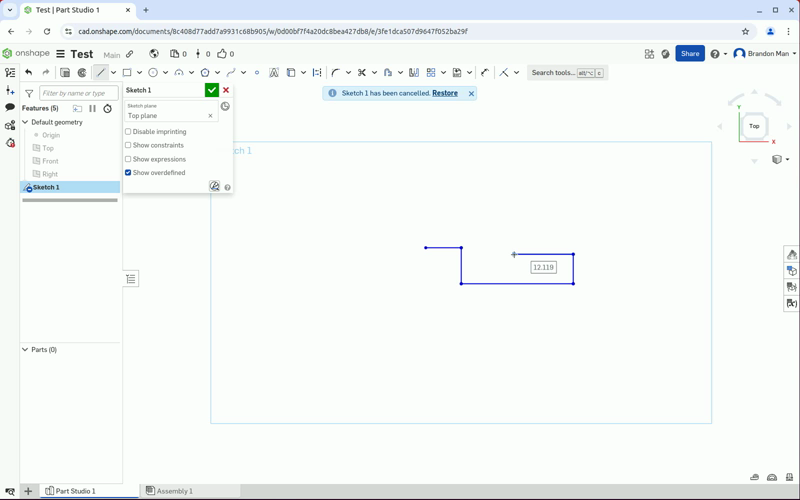
mouse_move(544, 254)
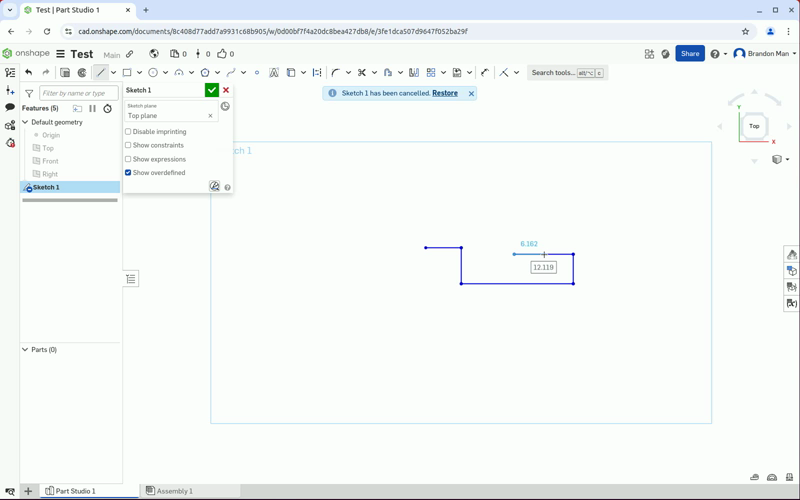
mouse_move(514, 219)
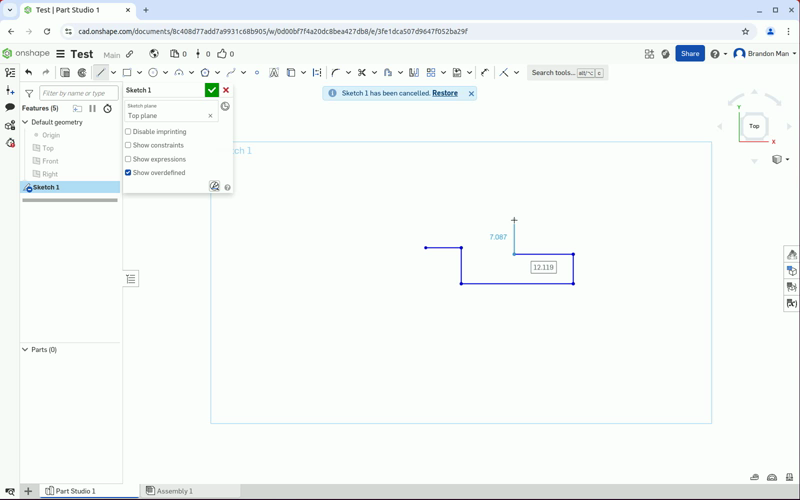
click(514, 219)
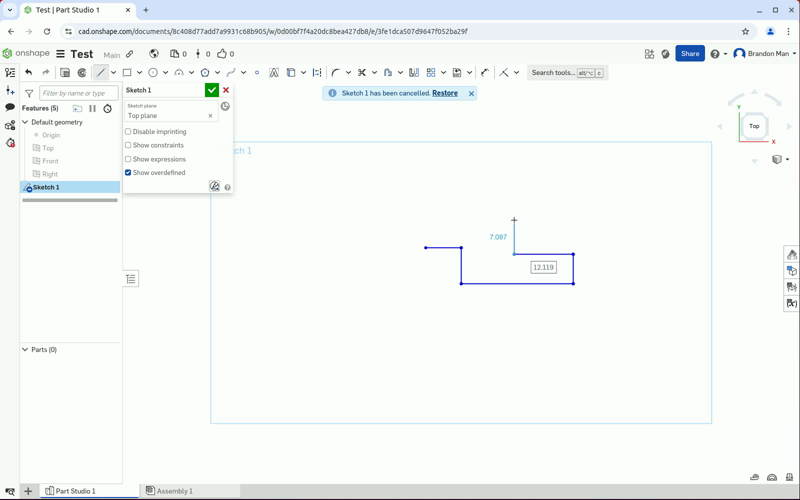
key_up(shift)
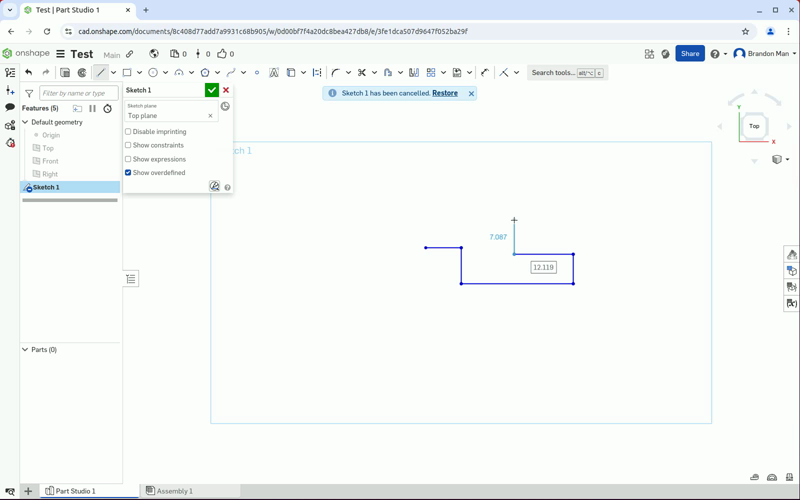
key_down(shift)
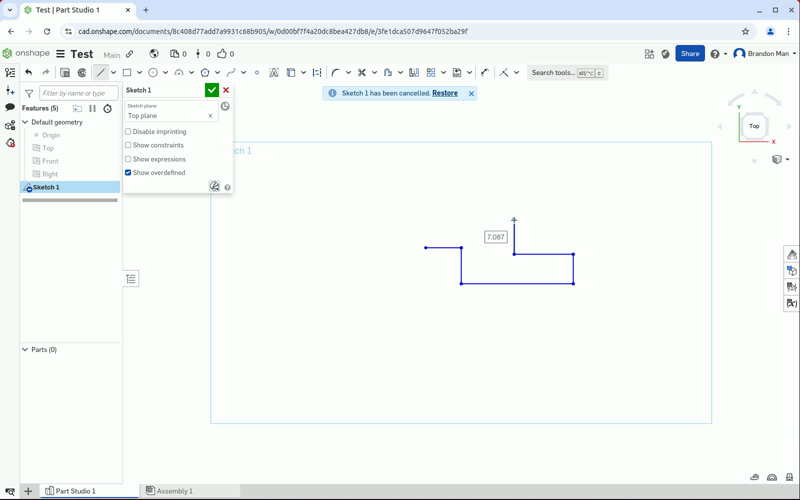
mouse_move(425, 219)
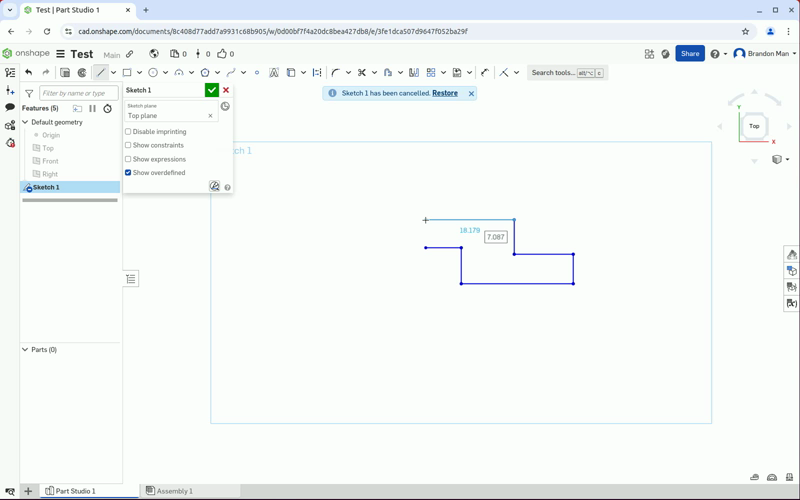
click(425, 219)
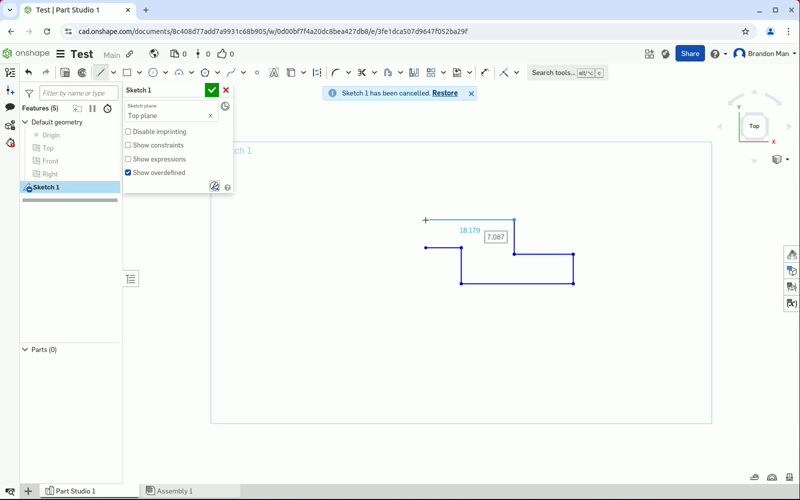
key_up(shift)
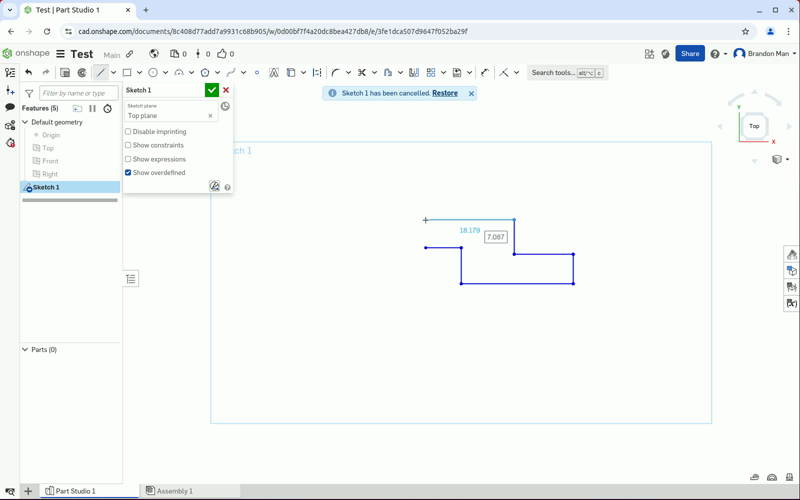
mouse_move(455, 219)
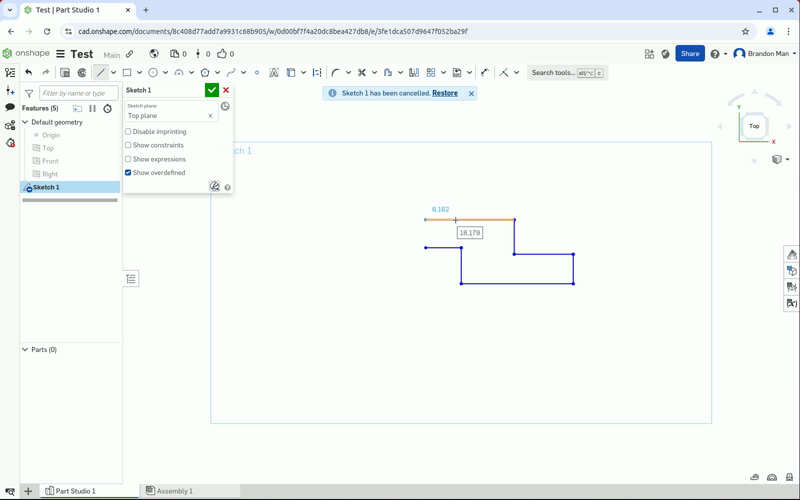
key_down(shift)
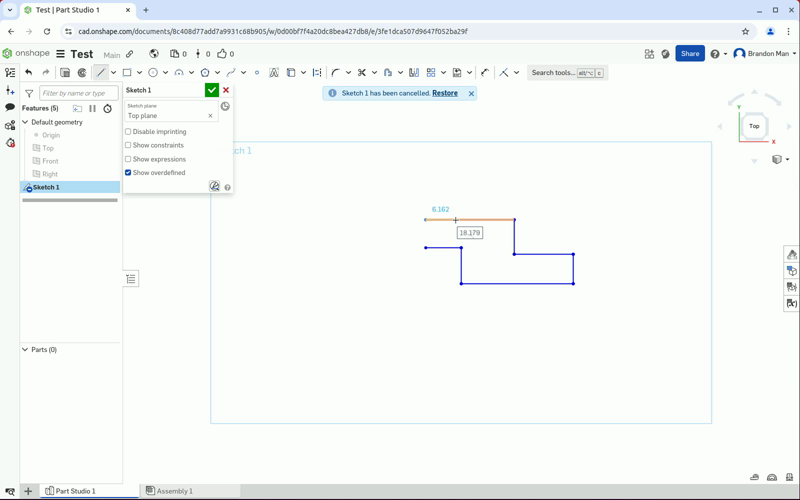
mouse_move(425, 247)
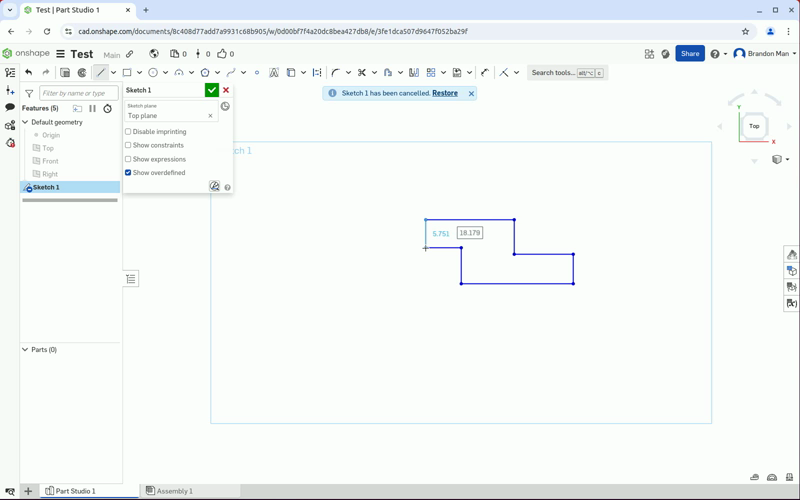
key_up(shift)
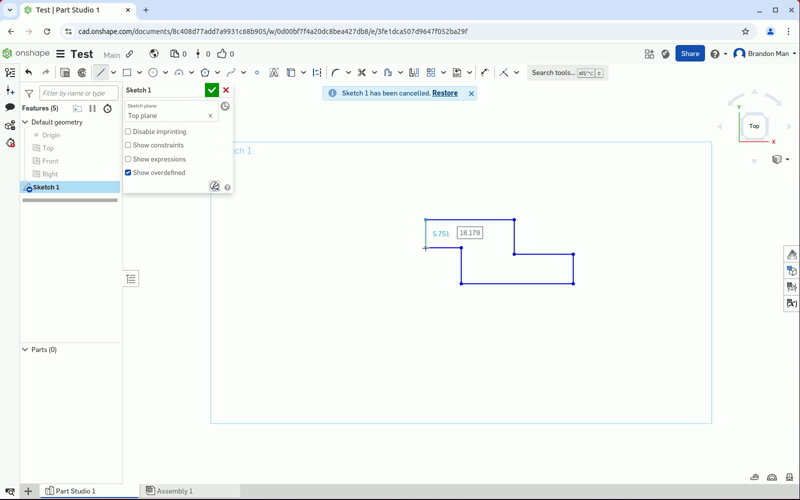
click(425, 247)
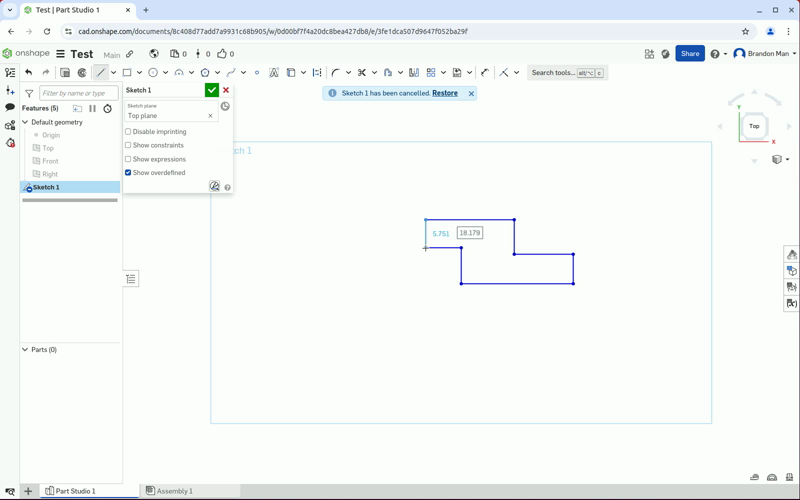
key(esc)
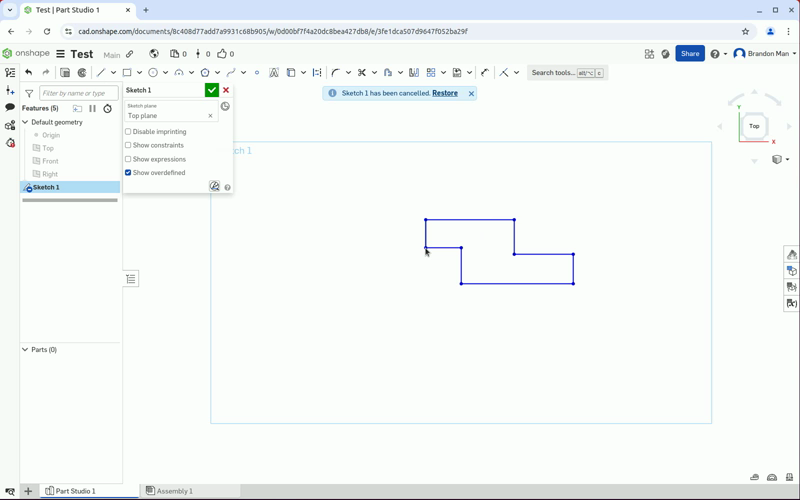
key(l)
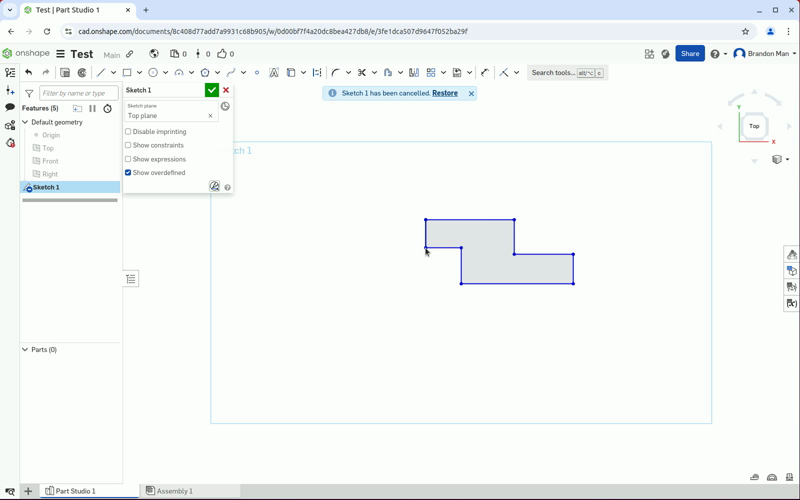
key_down(shift)
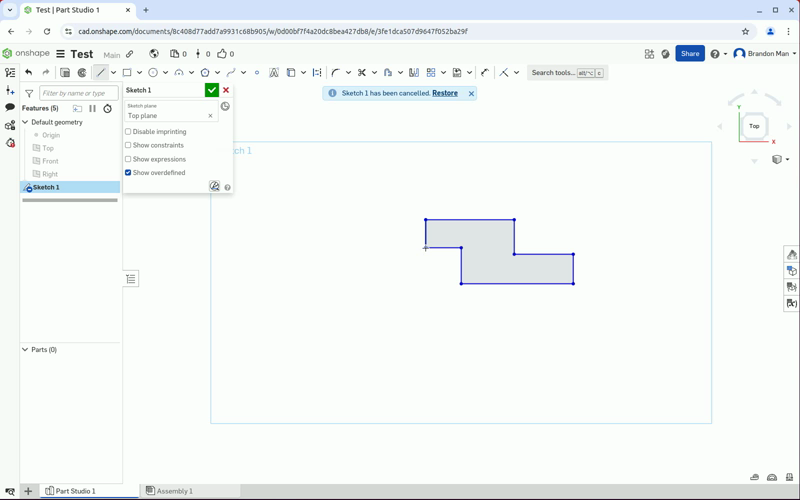
mouse_move(427, 246)
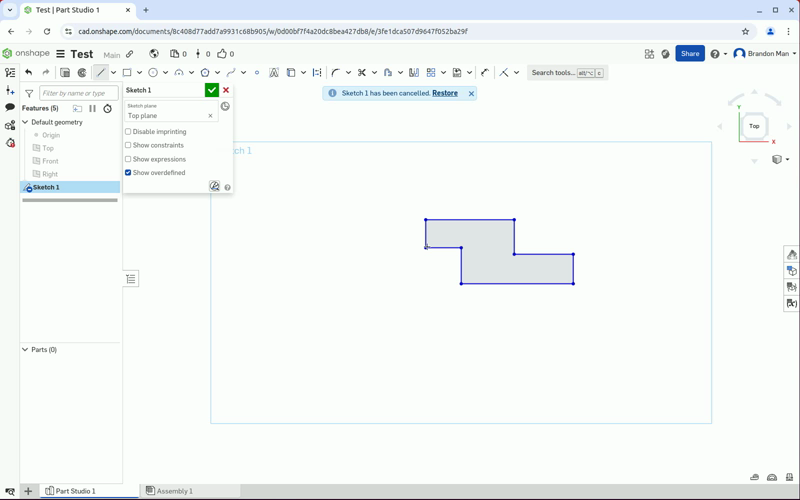
scroll(6)
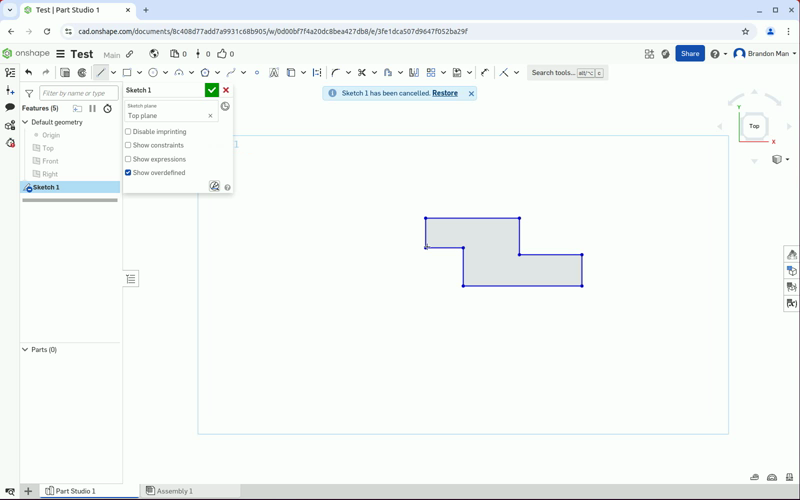
scroll(6)
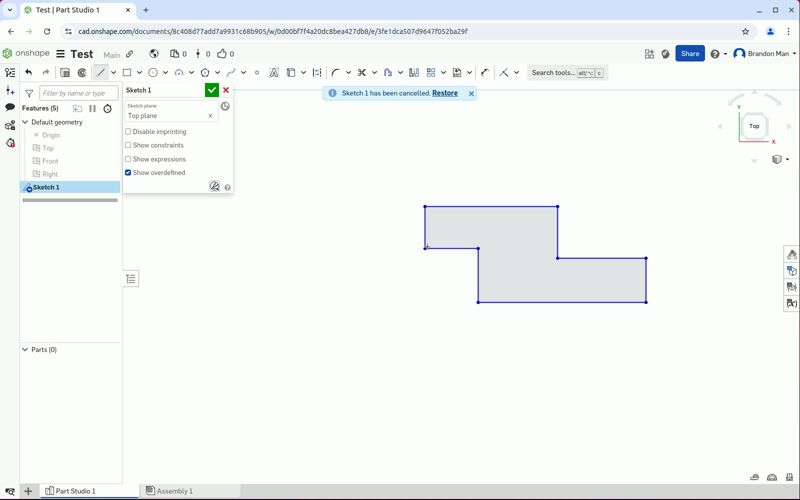
scroll(6)
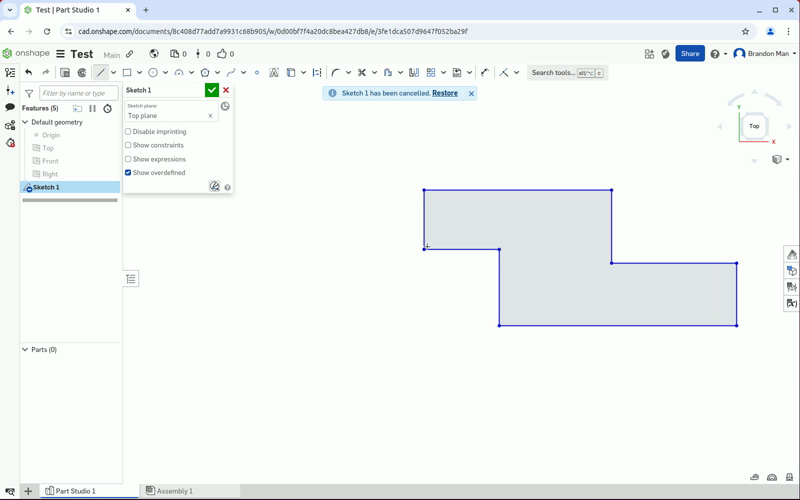
scroll(6)
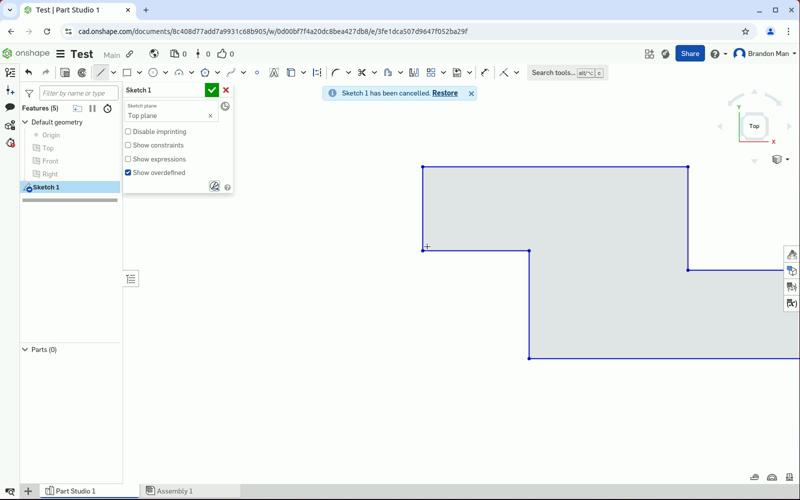
scroll(6)
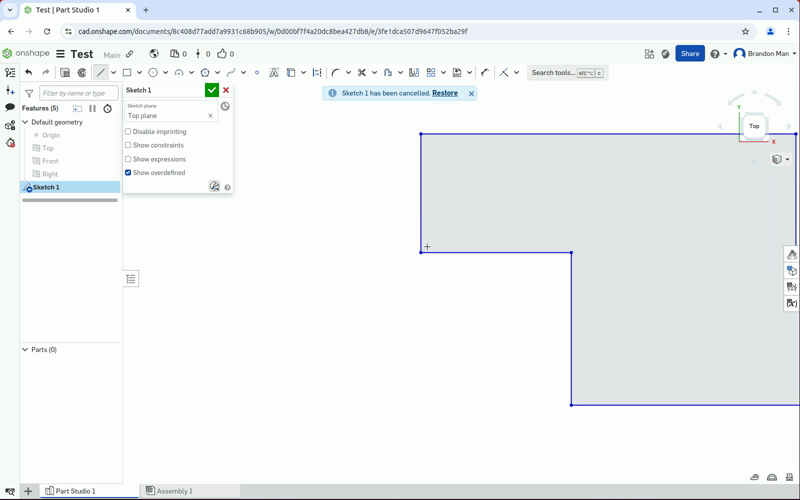
scroll(6)
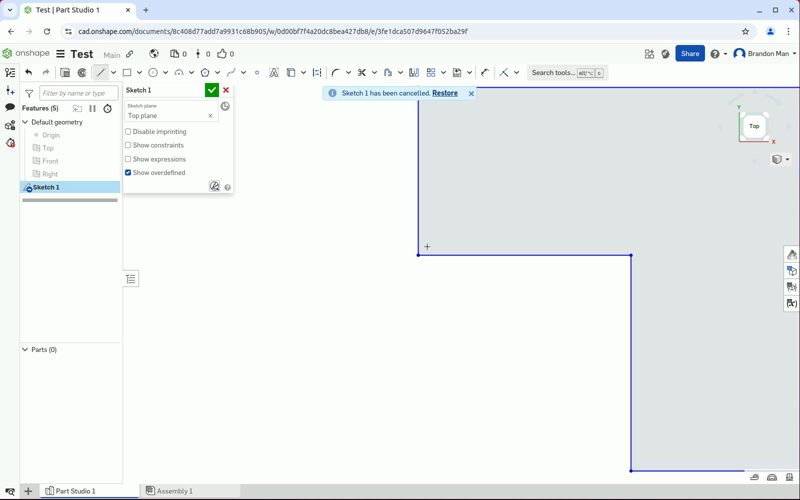
scroll(6)
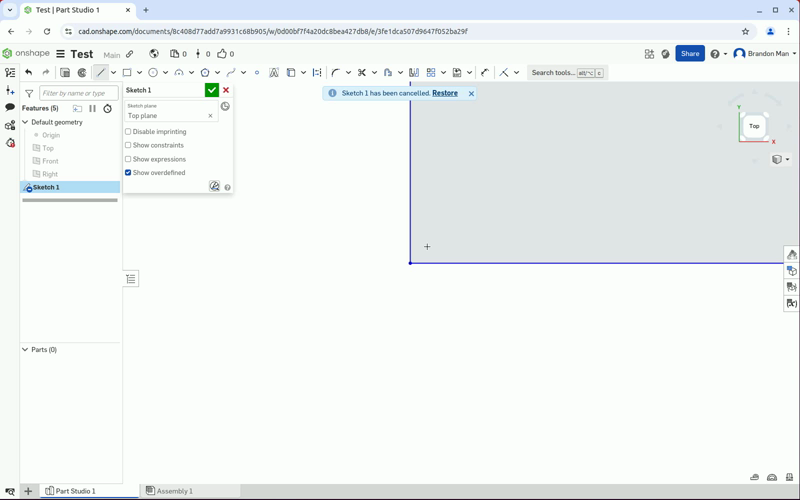
click(427, 246)
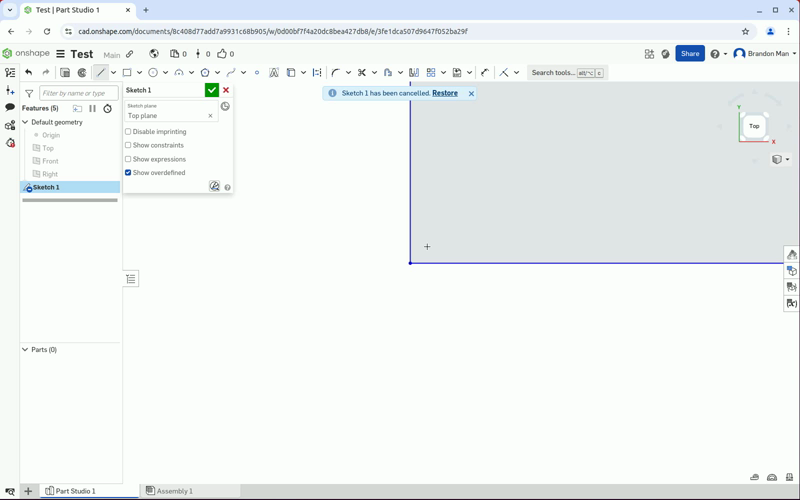
scroll(-6)
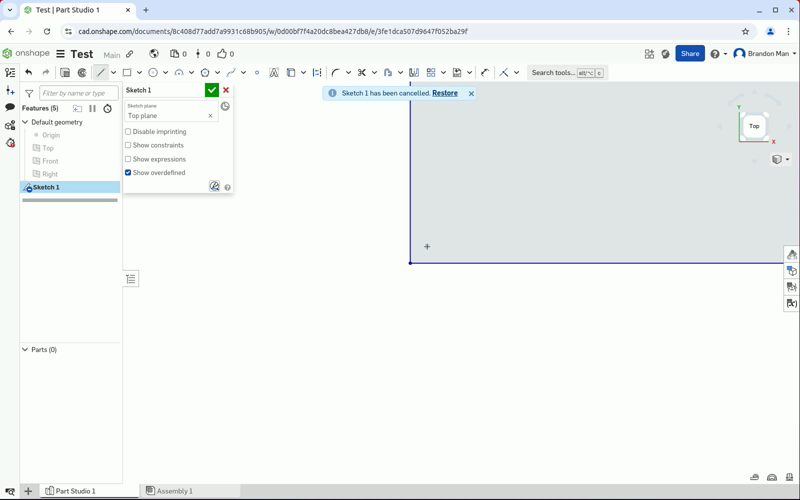
scroll(-6)
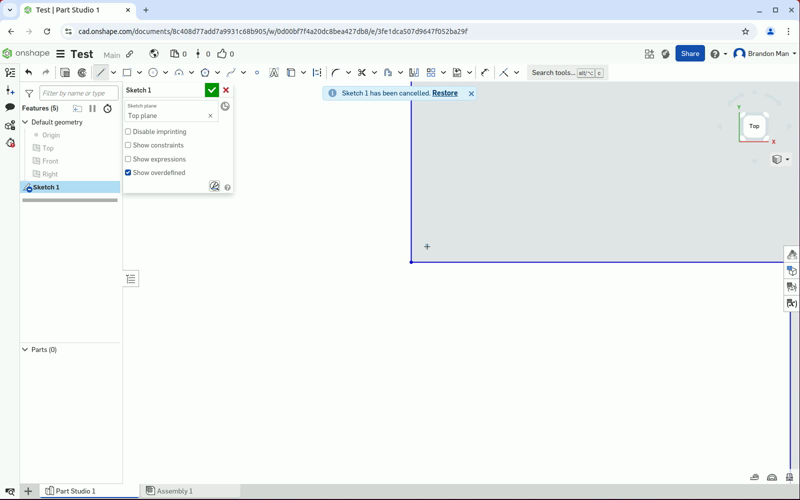
scroll(-6)
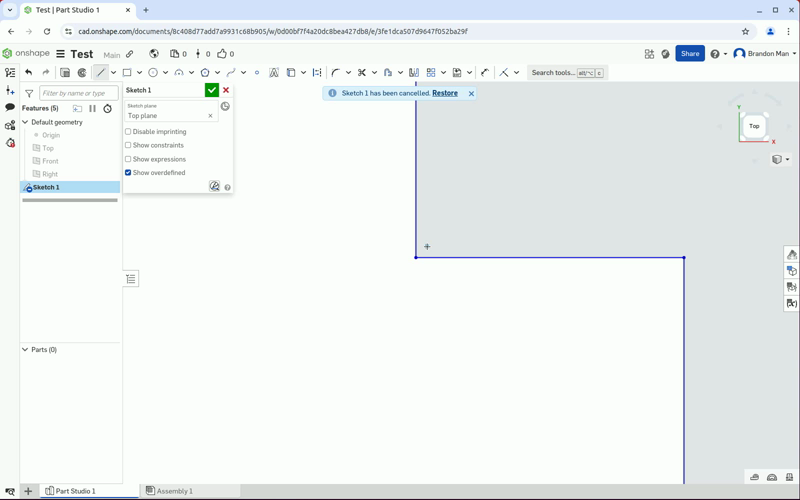
scroll(-6)
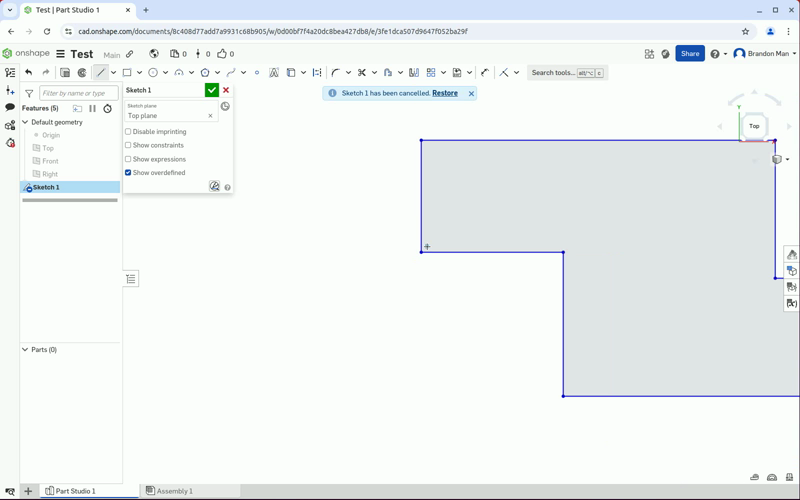
scroll(-6)
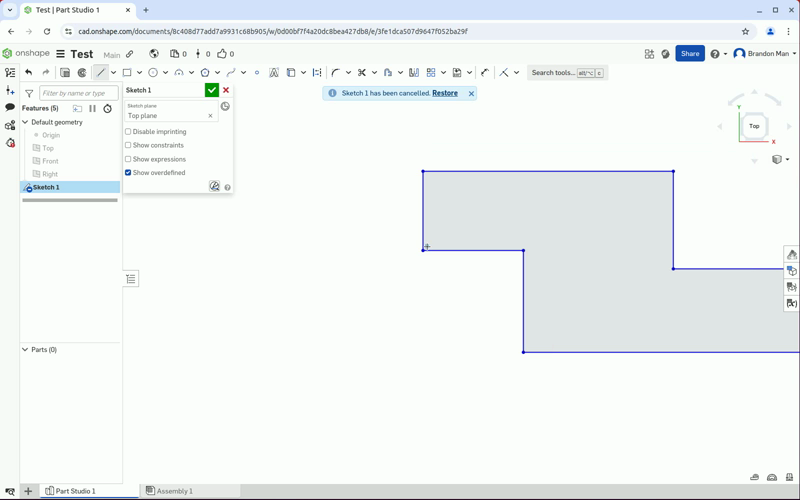
scroll(-6)
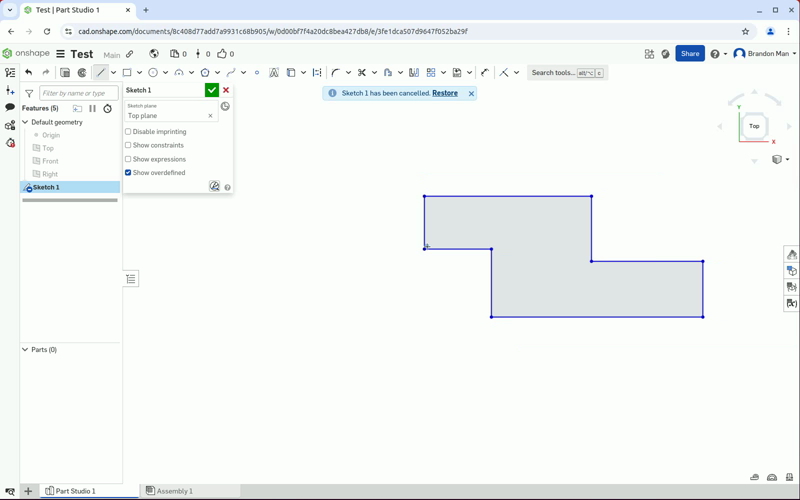
scroll(-6)
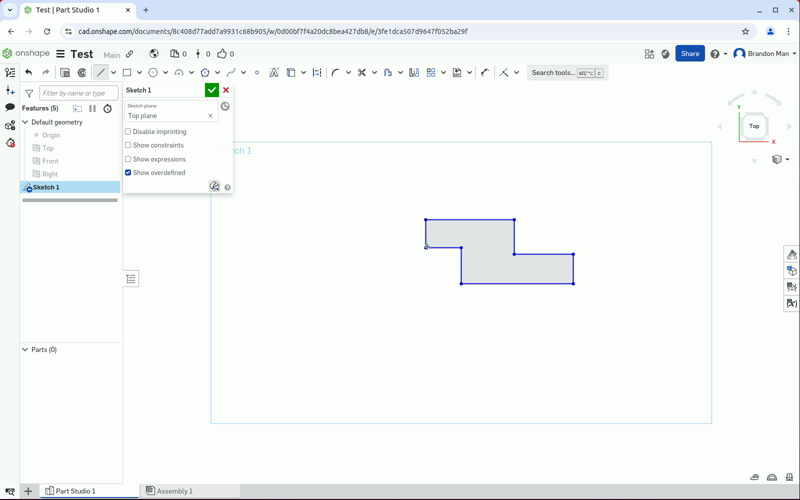
key_up(shift)
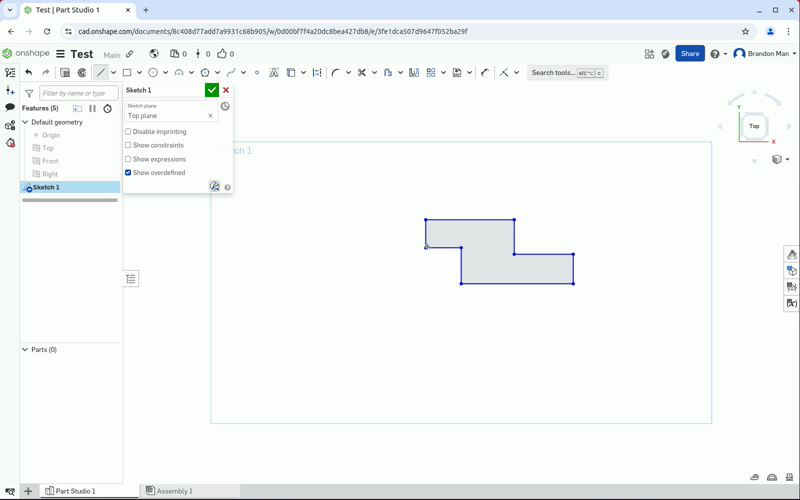
key_down(shift)
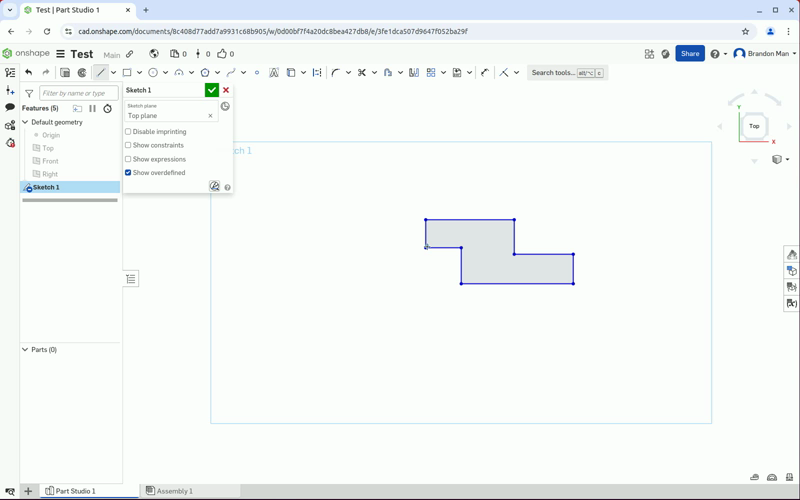
mouse_move(457, 246)
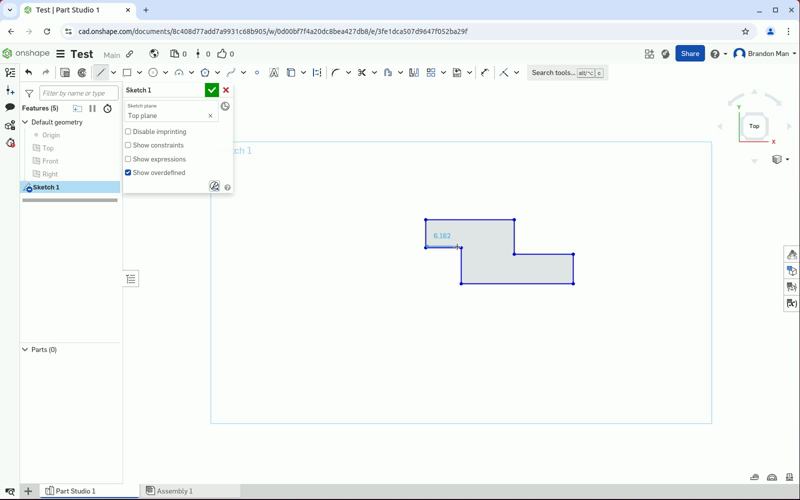
mouse_move(462, 246)
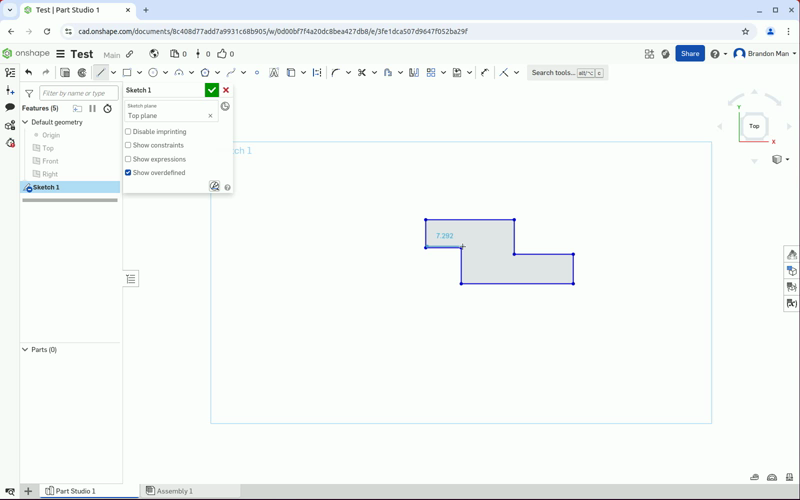
scroll(6)
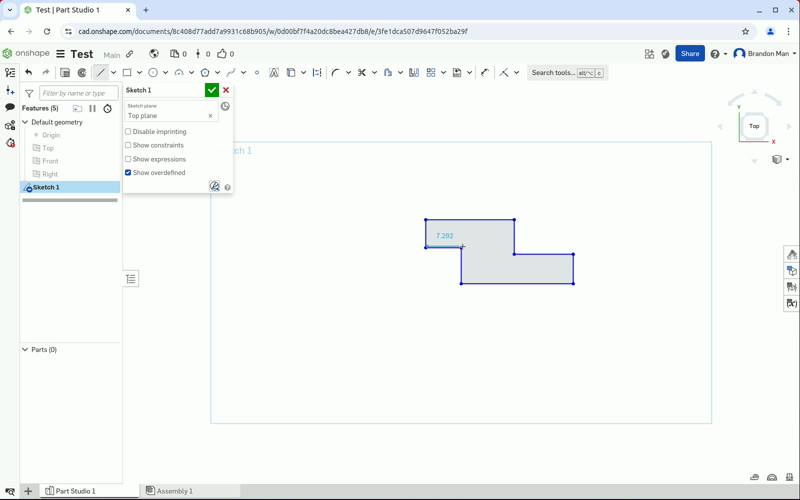
scroll(6)
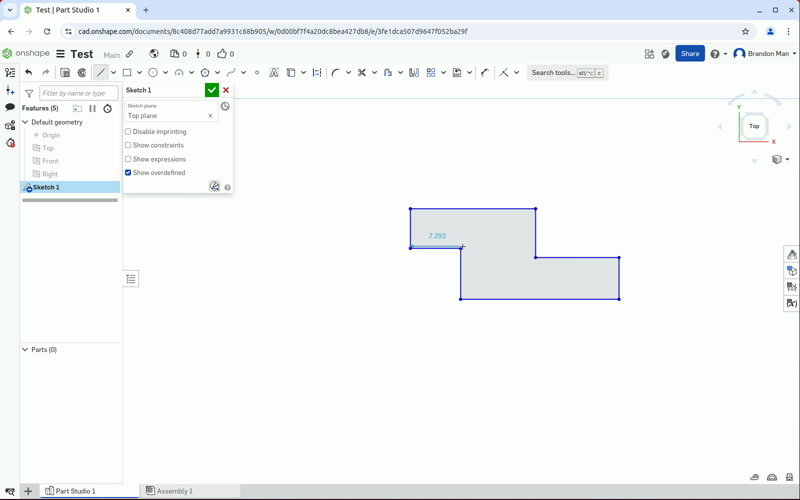
scroll(6)
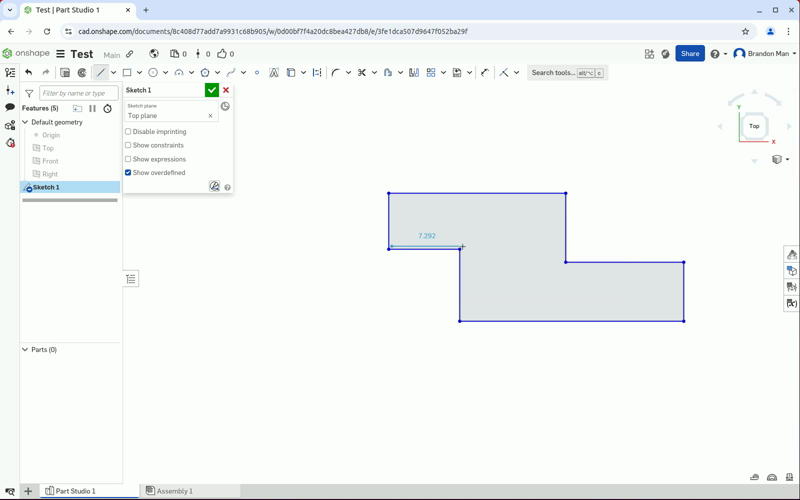
scroll(6)
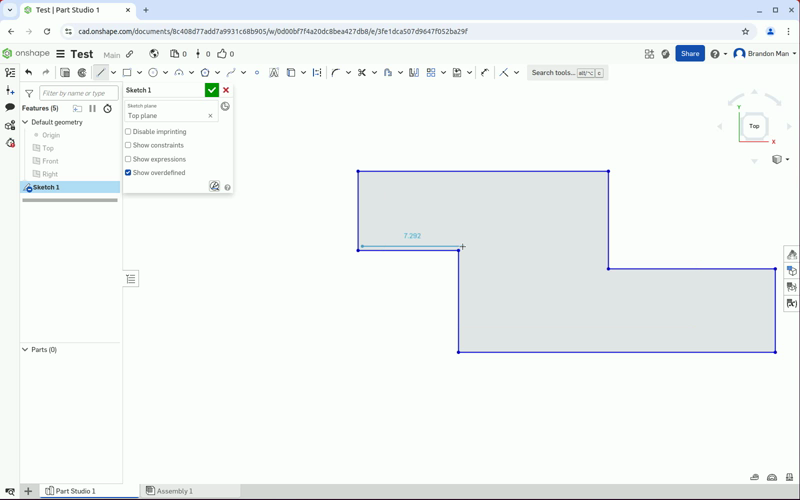
scroll(6)
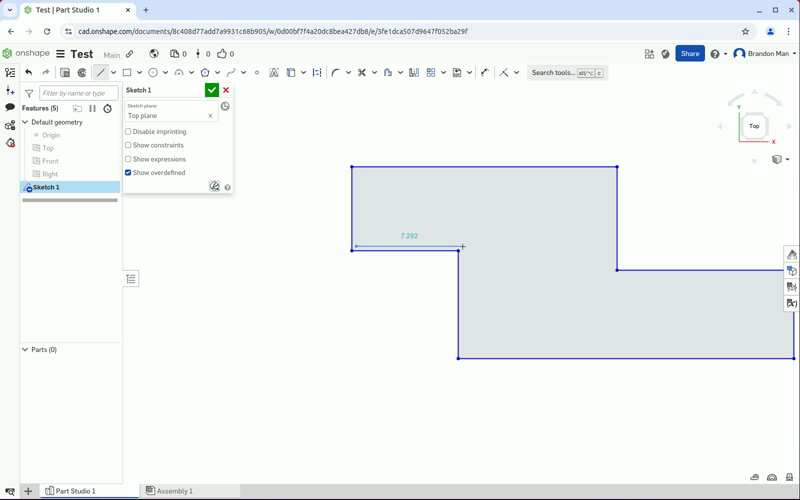
scroll(6)
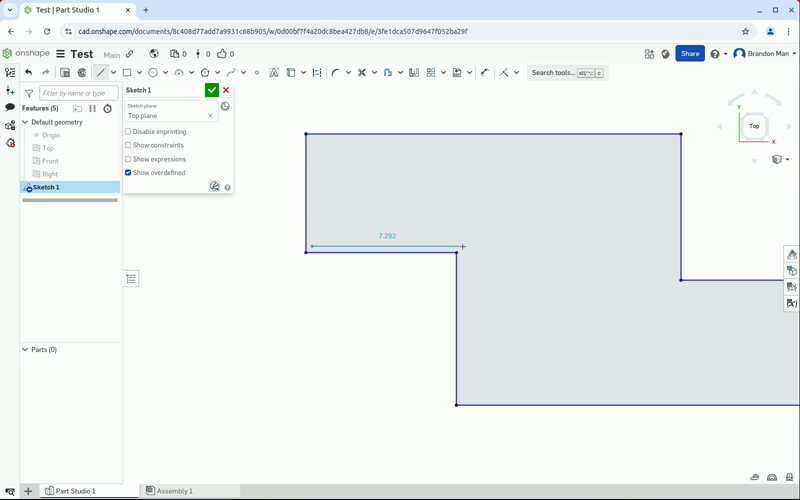
scroll(6)
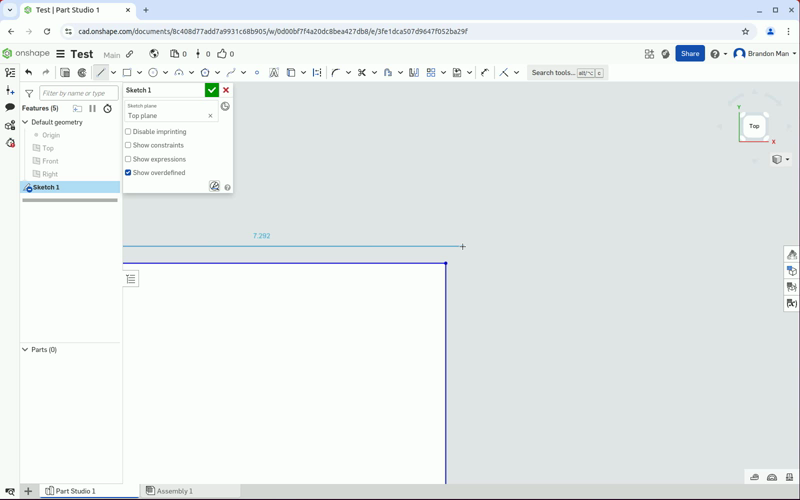
click(462, 246)
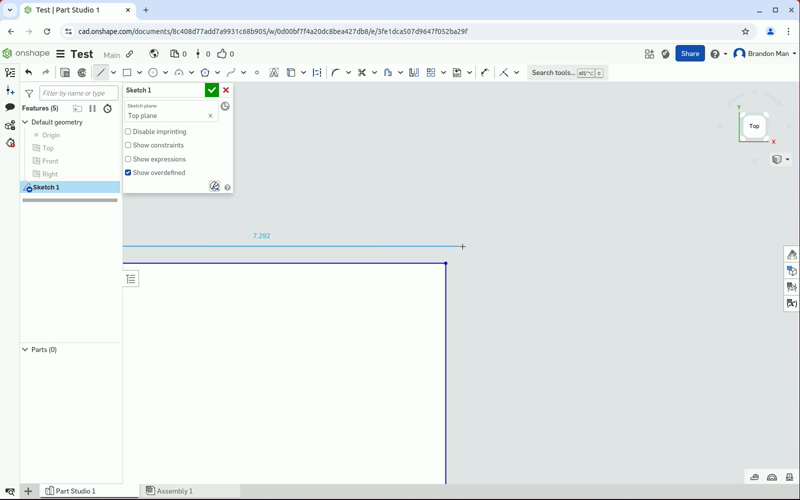
scroll(-6)
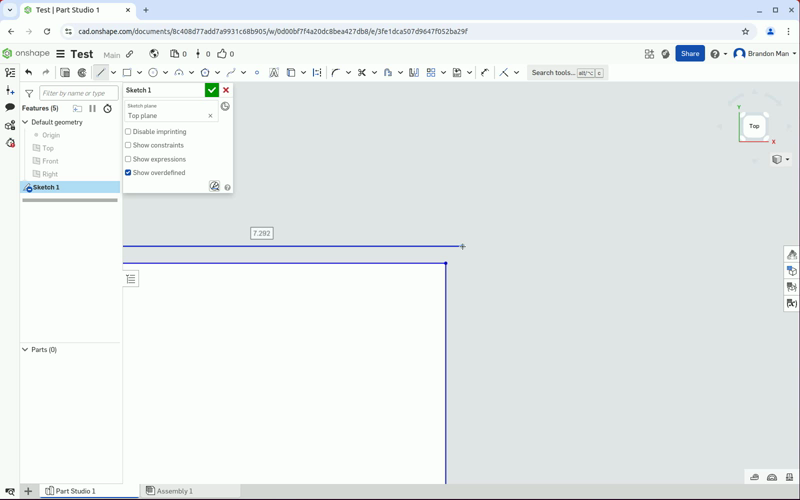
scroll(-6)
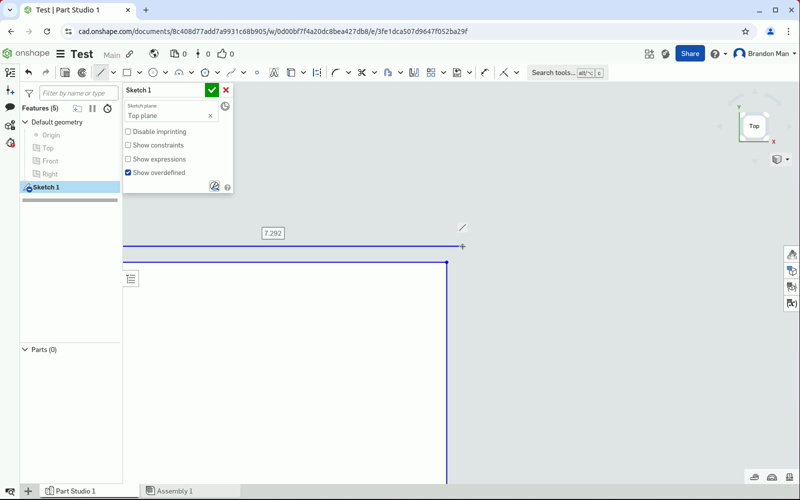
scroll(-6)
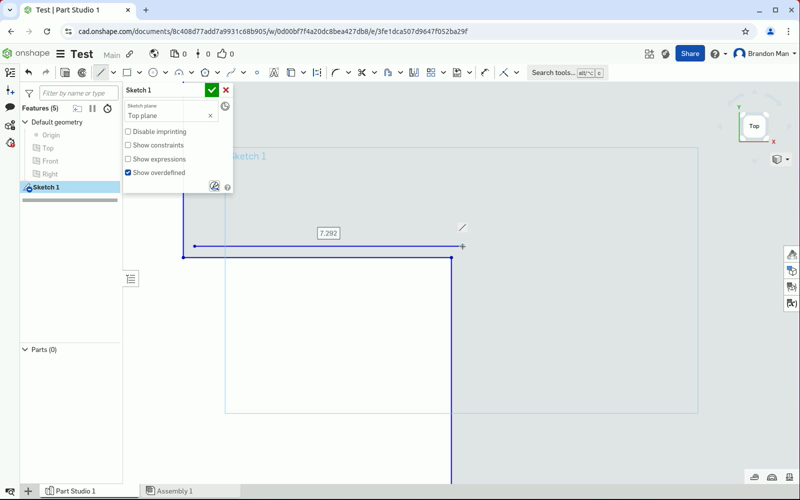
scroll(-6)
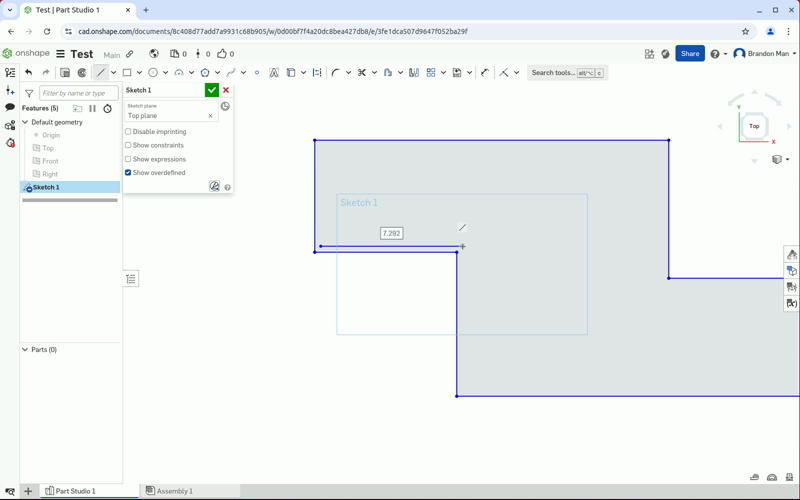
scroll(-6)
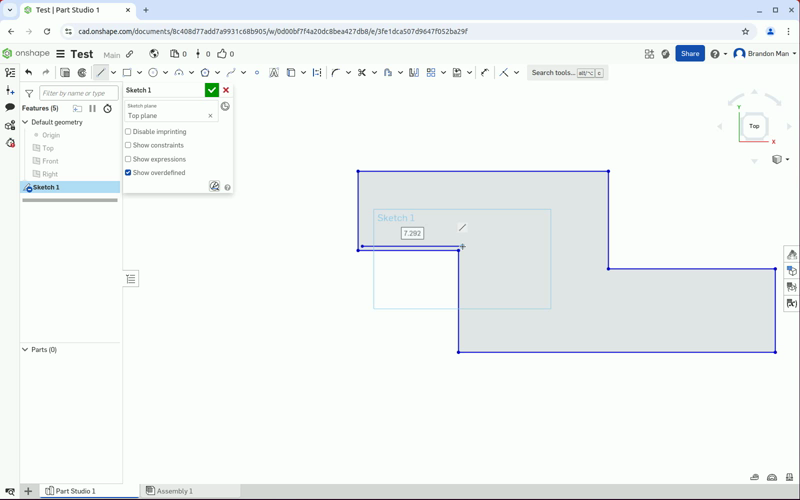
scroll(-6)
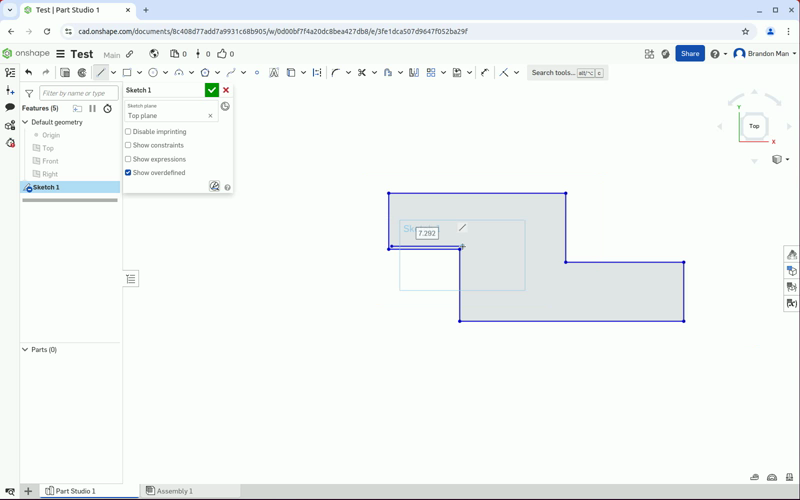
scroll(-6)
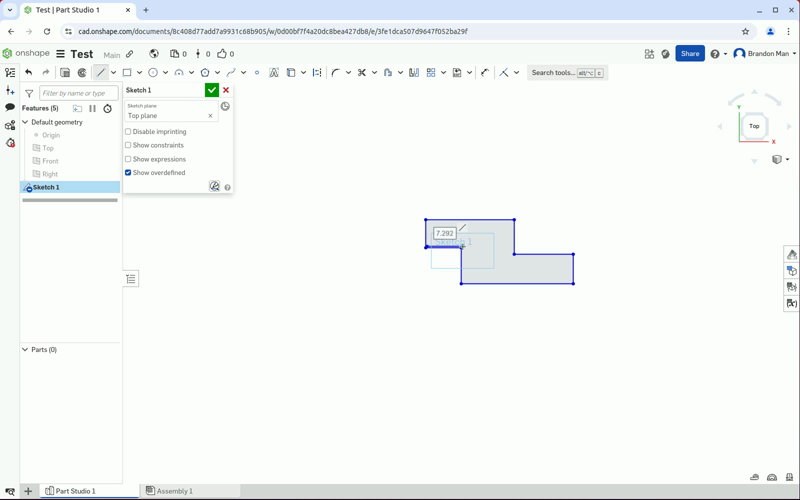
key_up(shift)
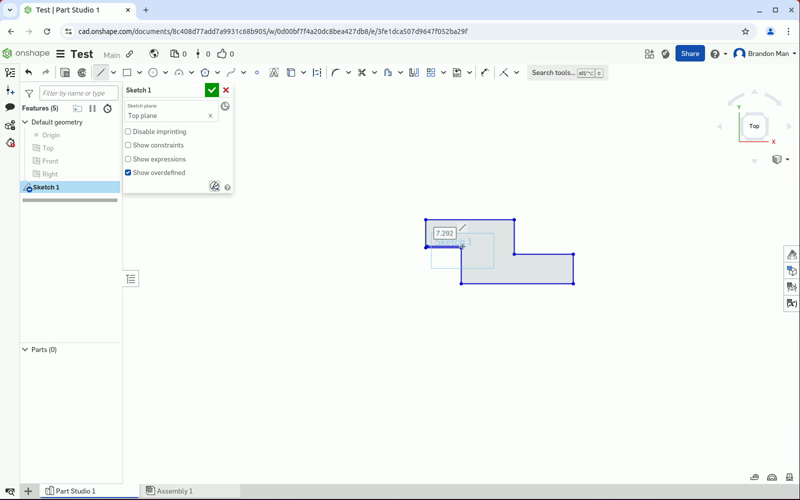
key_down(shift)
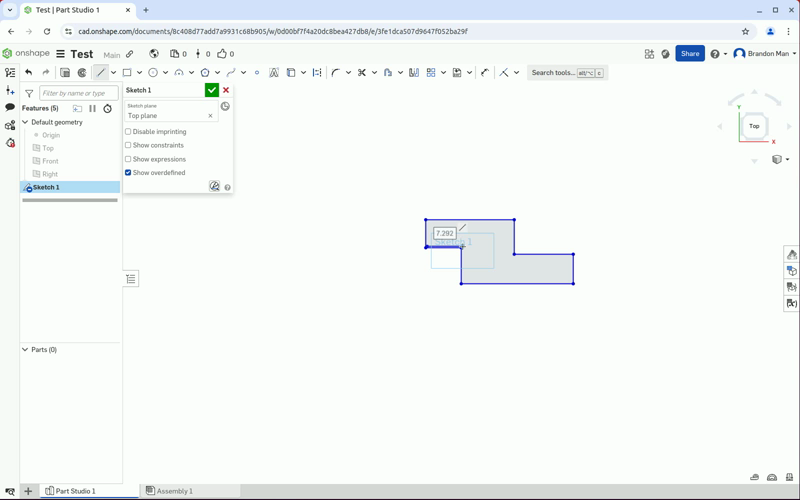
mouse_move(492, 246)
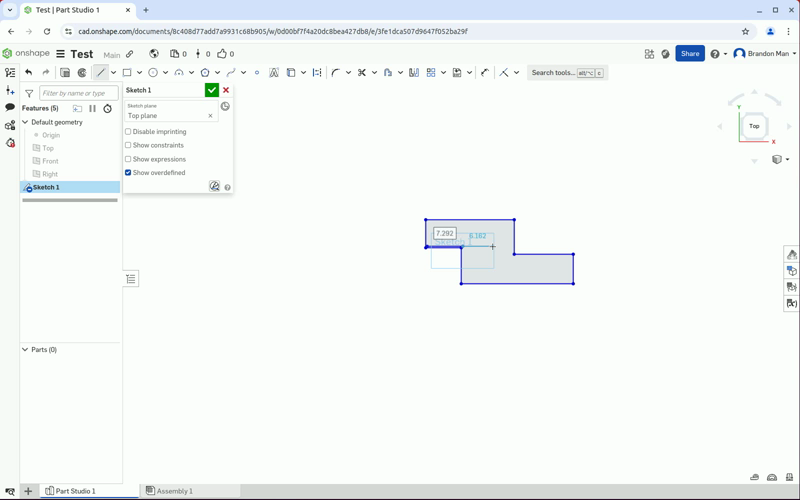
mouse_move(462, 280)
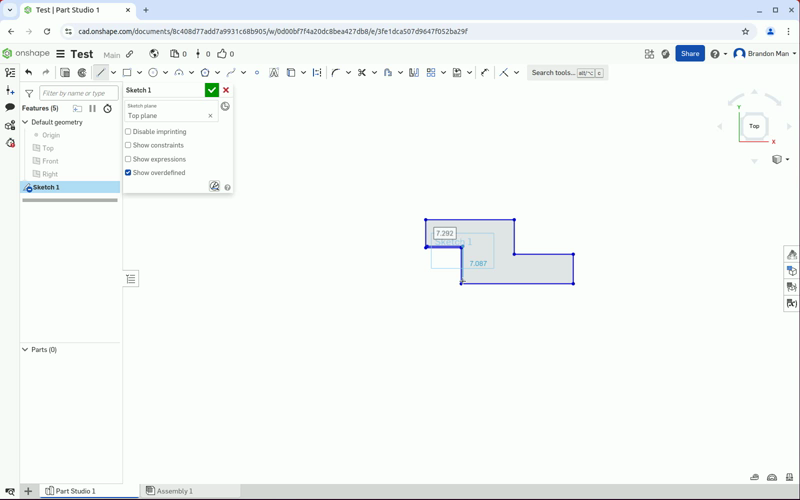
scroll(6)
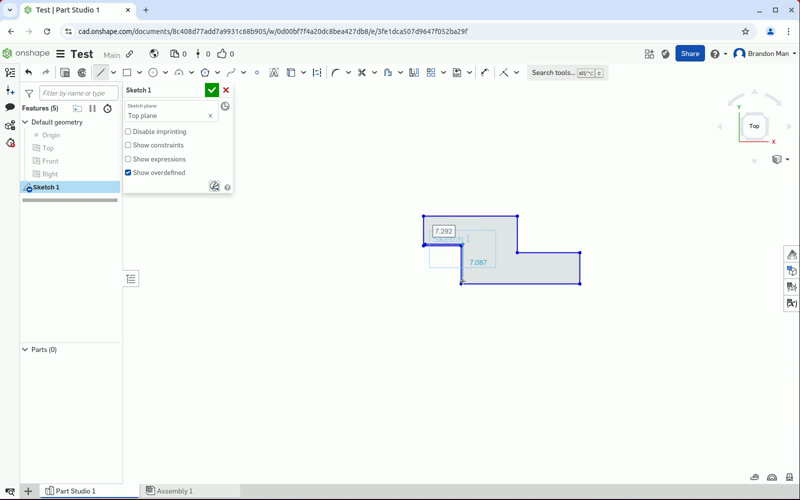
scroll(6)
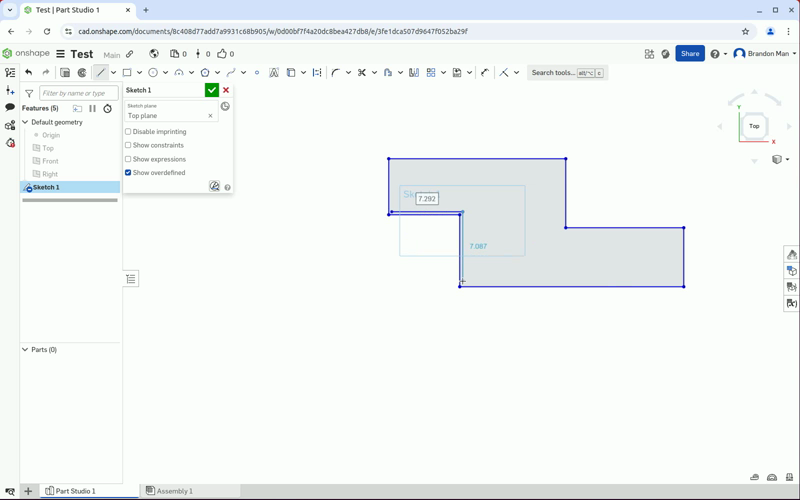
scroll(6)
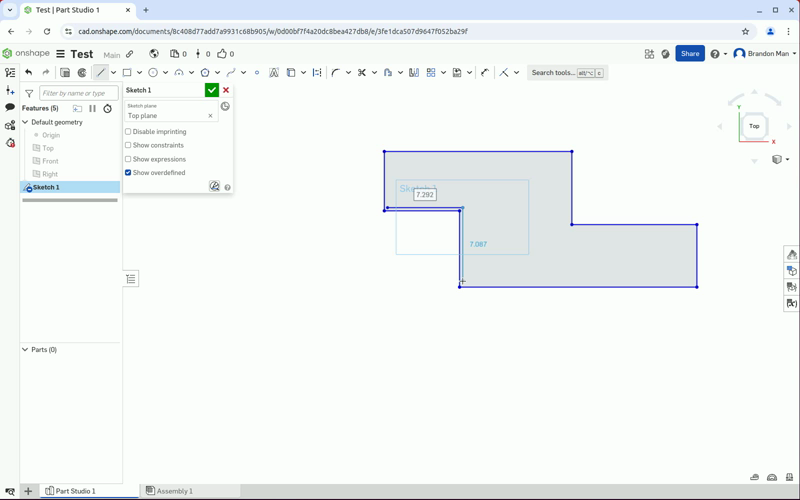
scroll(6)
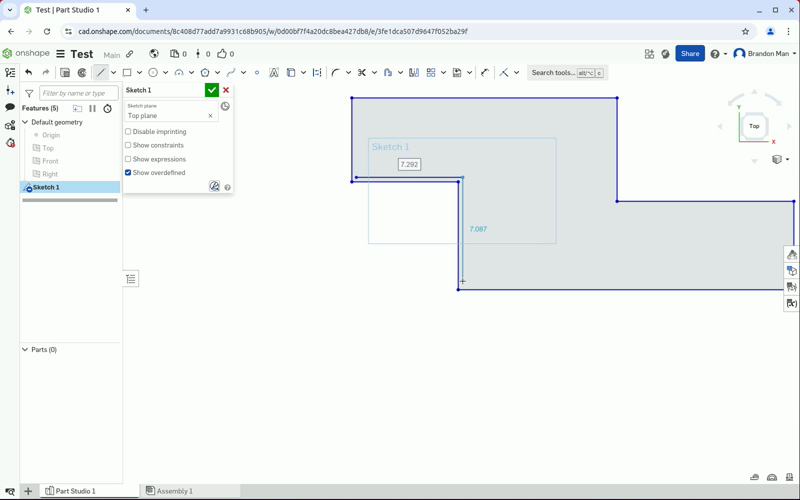
scroll(6)
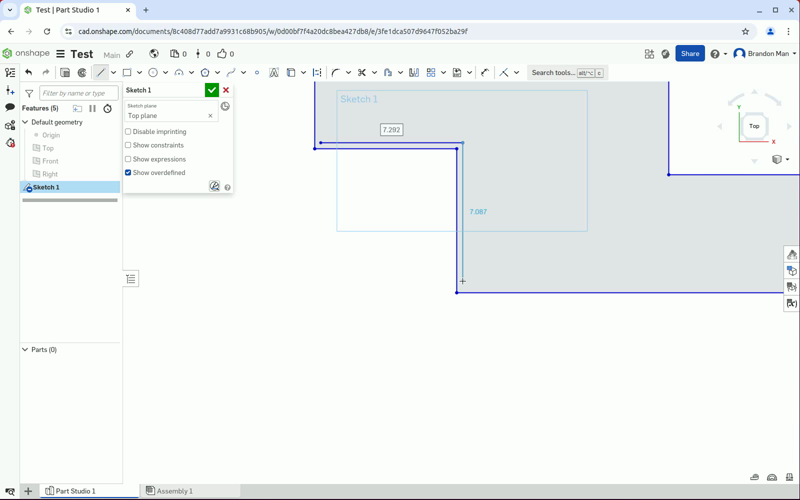
scroll(6)
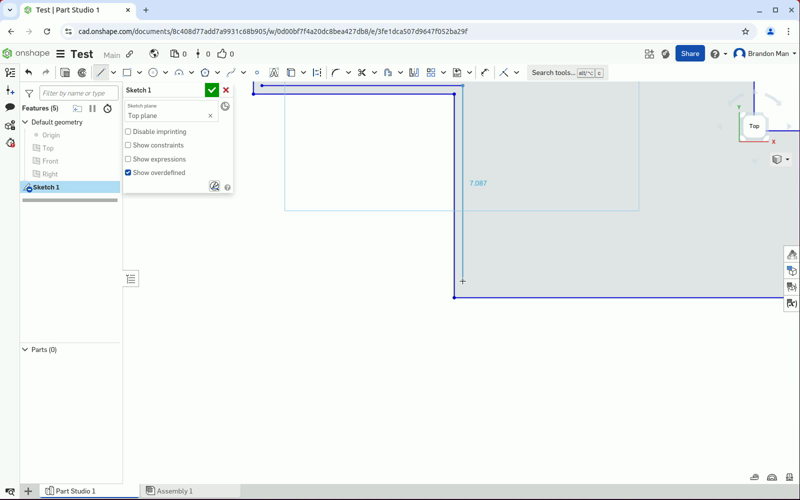
scroll(6)
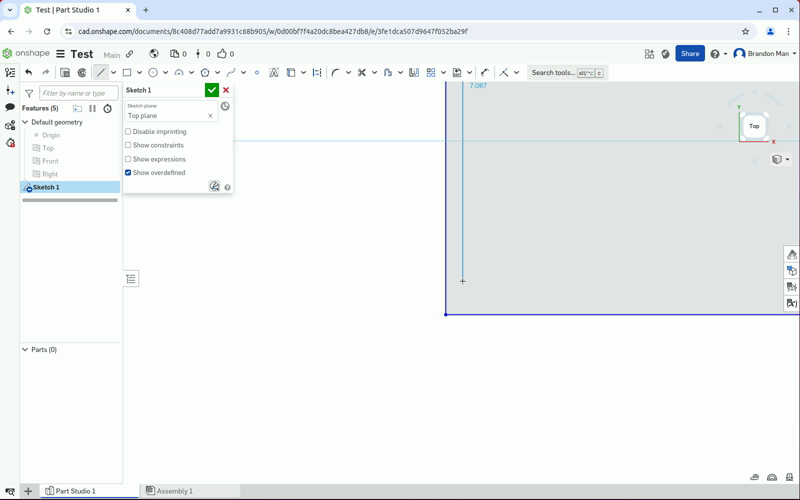
click(462, 280)
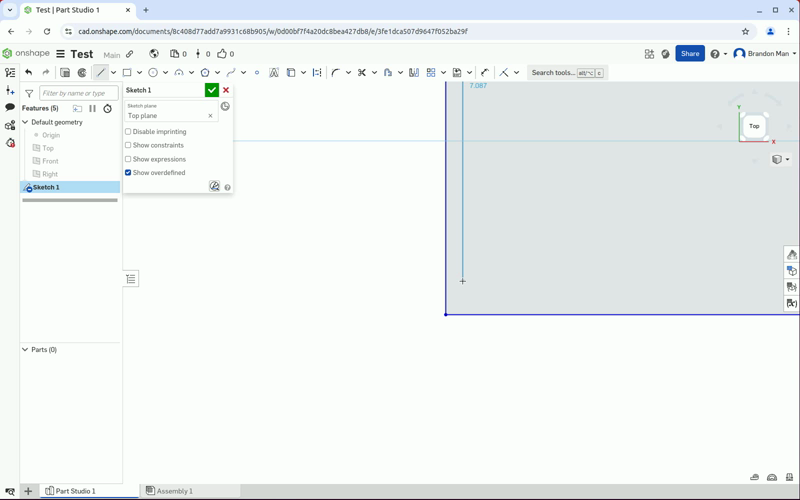
scroll(-6)
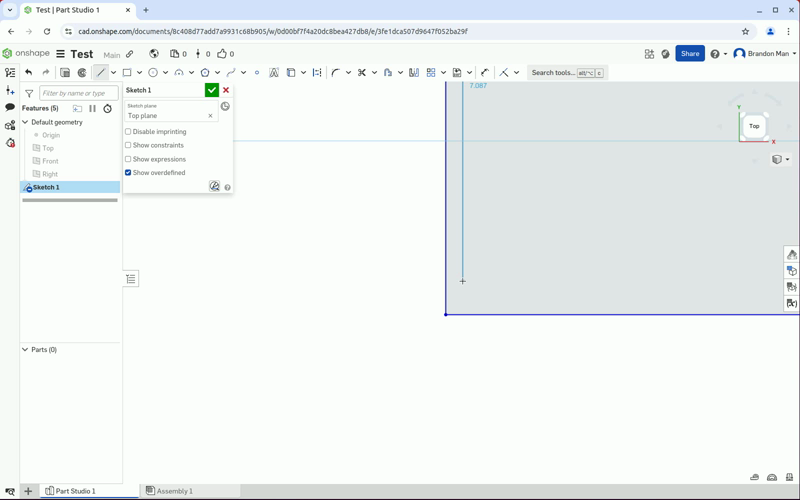
scroll(-6)
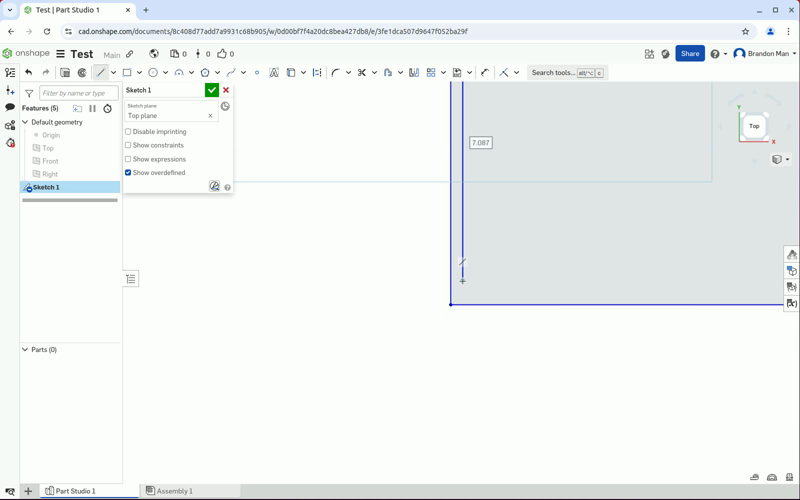
scroll(-6)
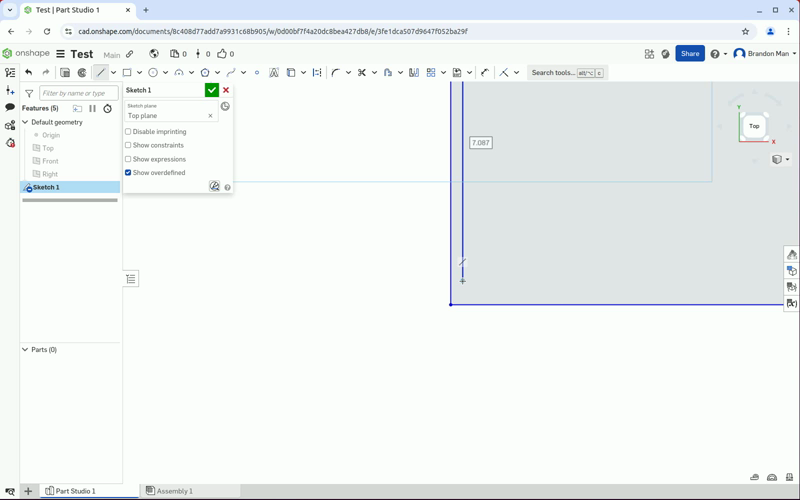
scroll(-6)
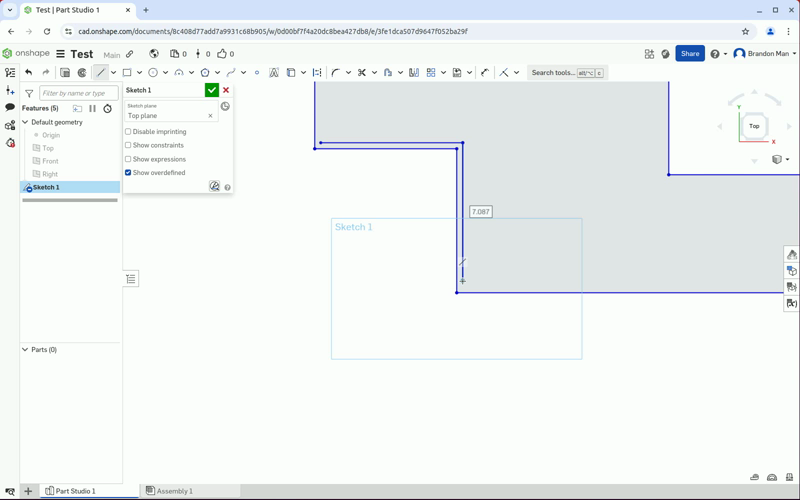
scroll(-6)
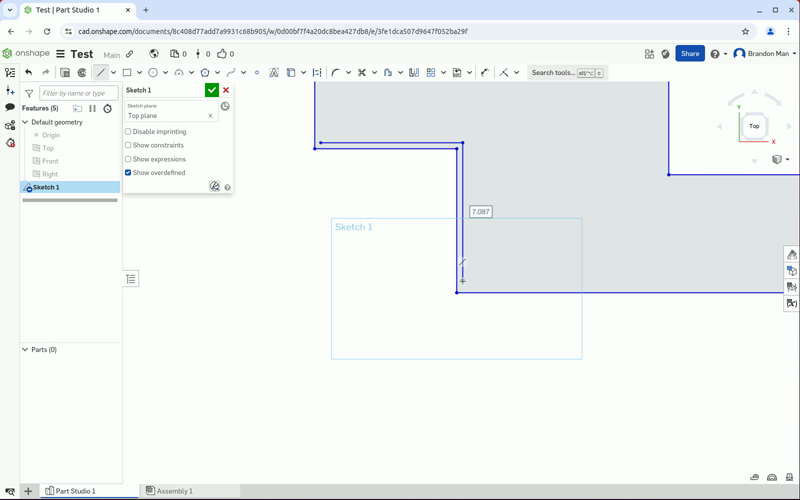
scroll(-6)
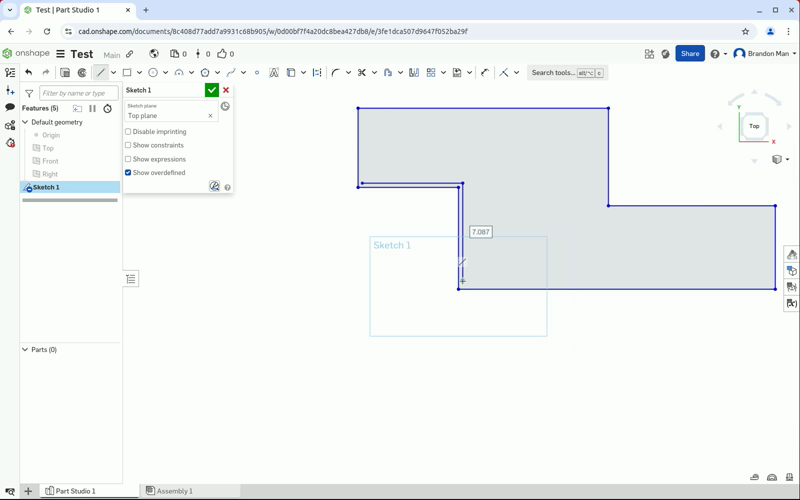
scroll(-6)
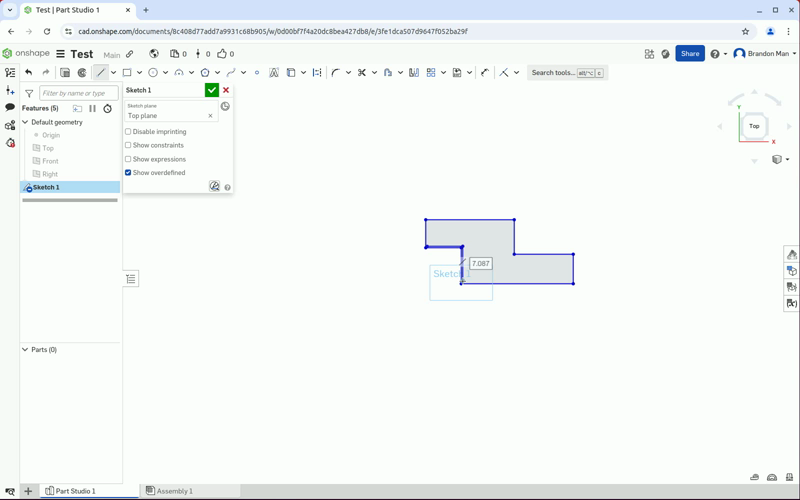
key_up(shift)
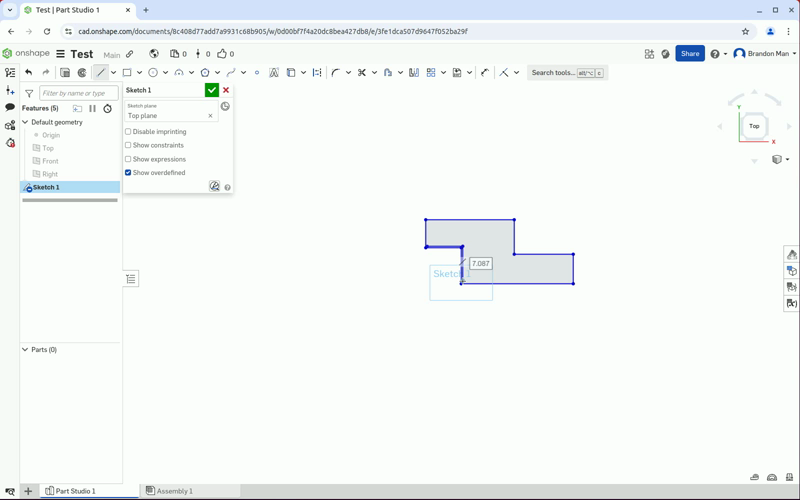
key_down(shift)
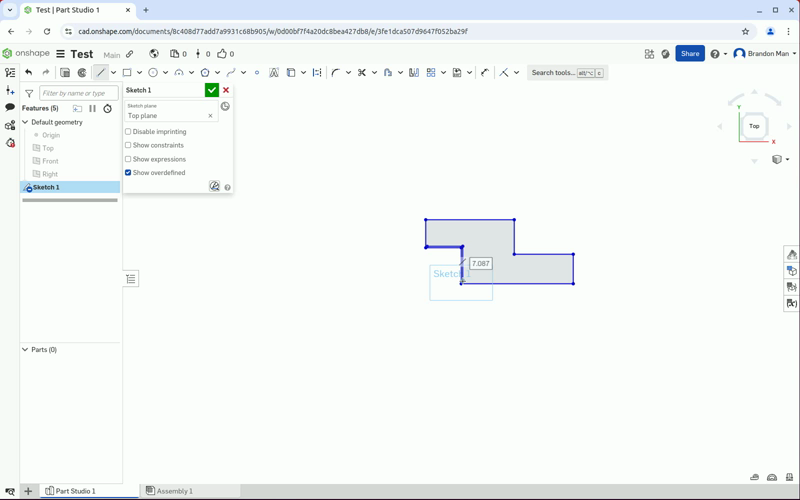
mouse_move(571, 280)
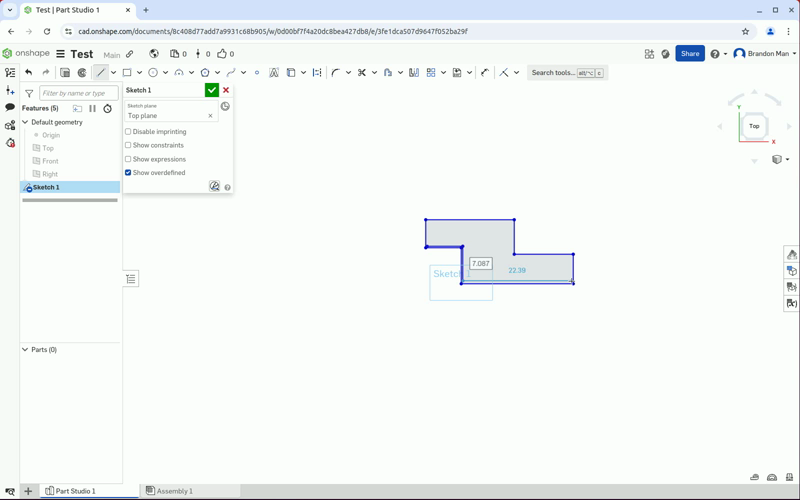
scroll(6)
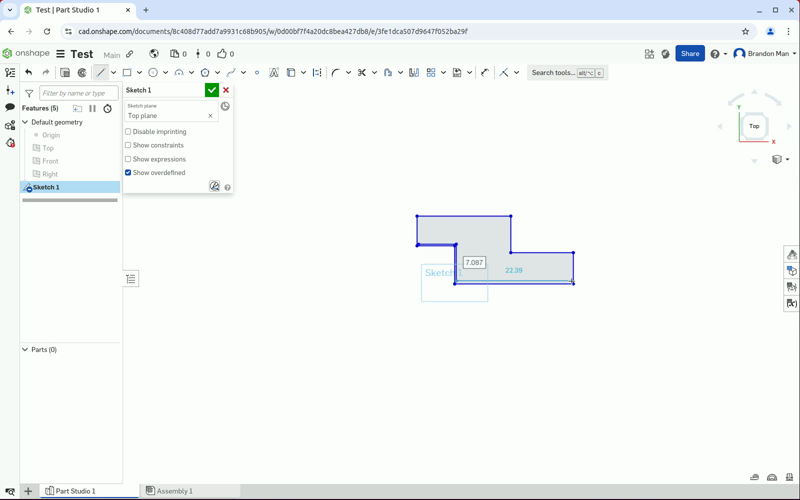
scroll(6)
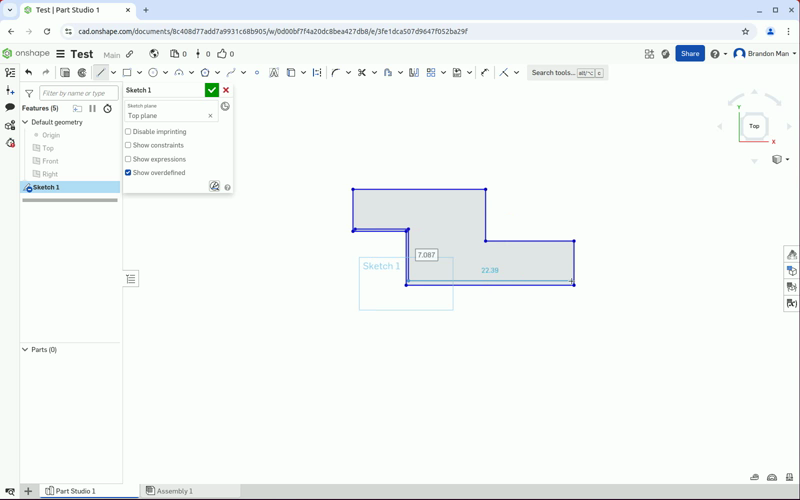
scroll(6)
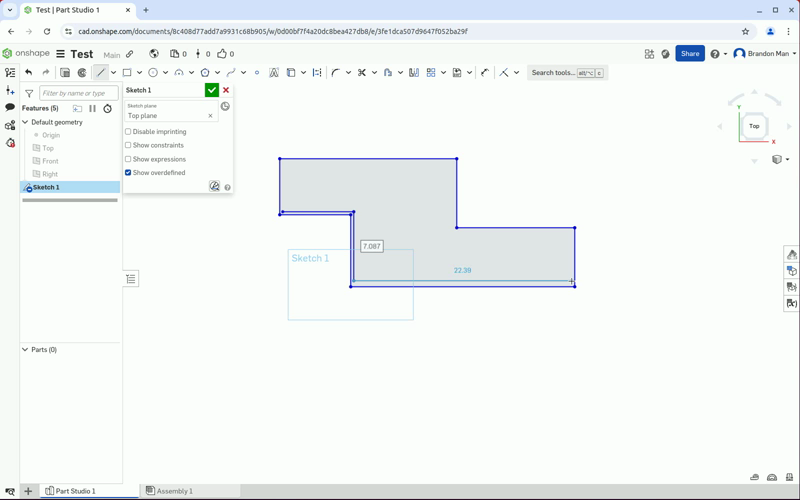
scroll(6)
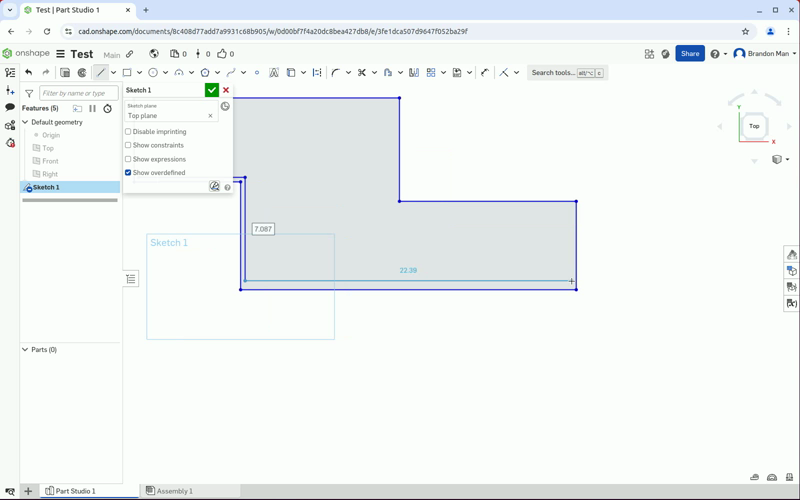
scroll(6)
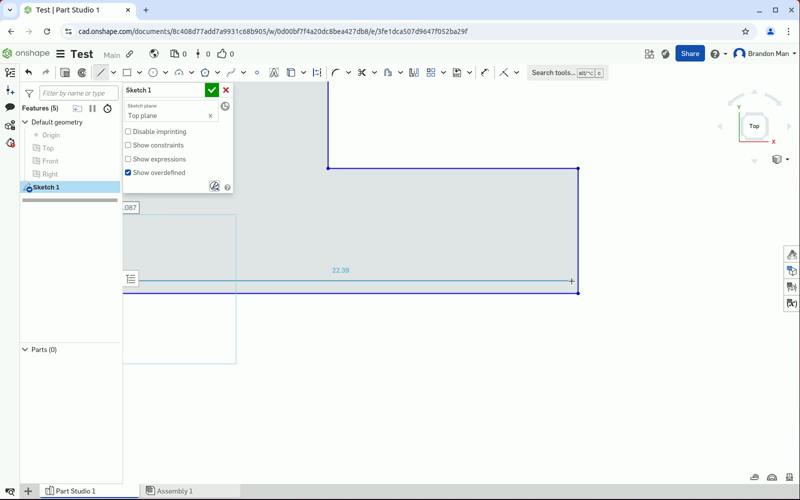
scroll(6)
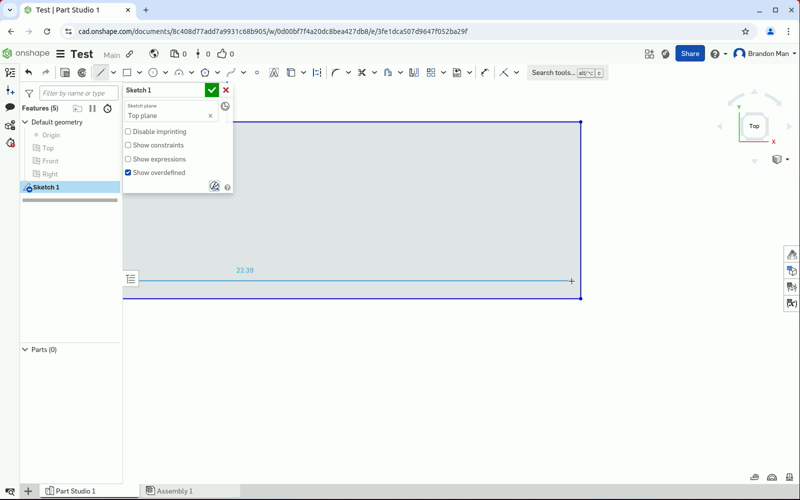
scroll(6)
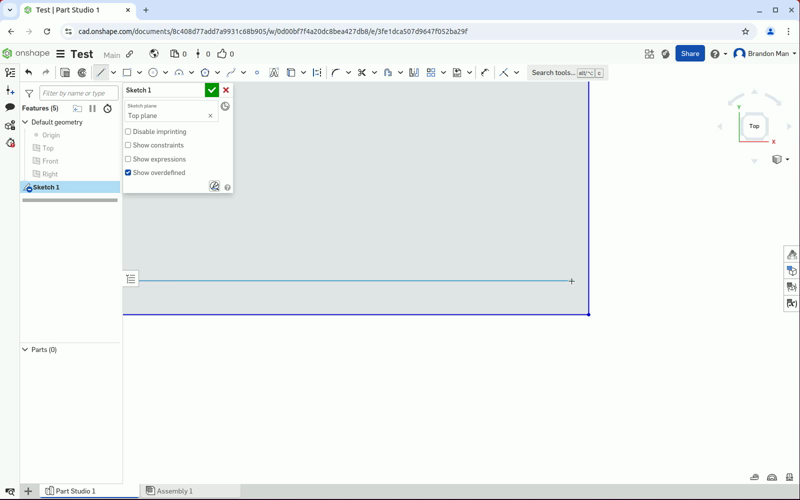
click(571, 280)
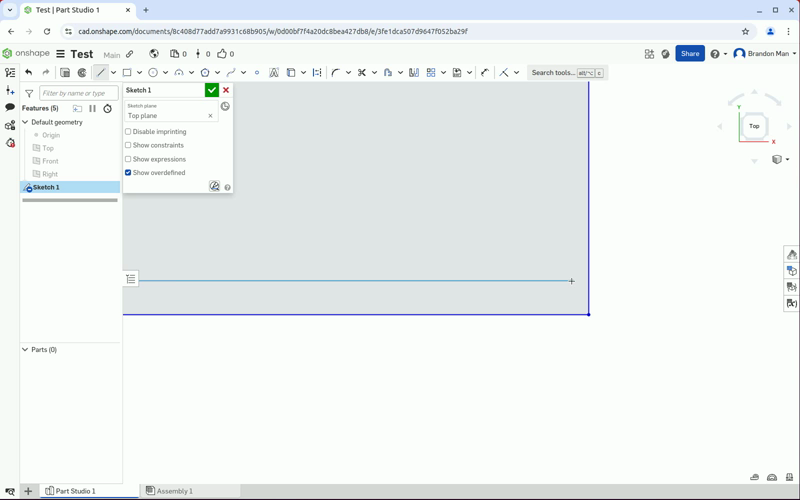
scroll(-6)
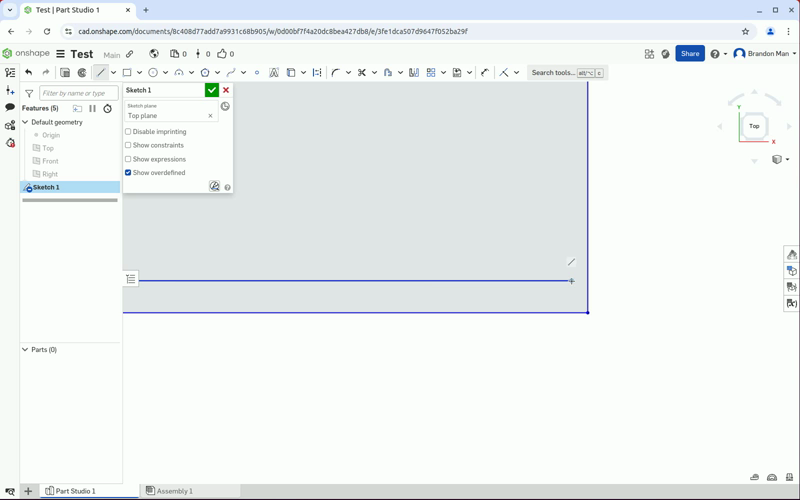
scroll(-6)
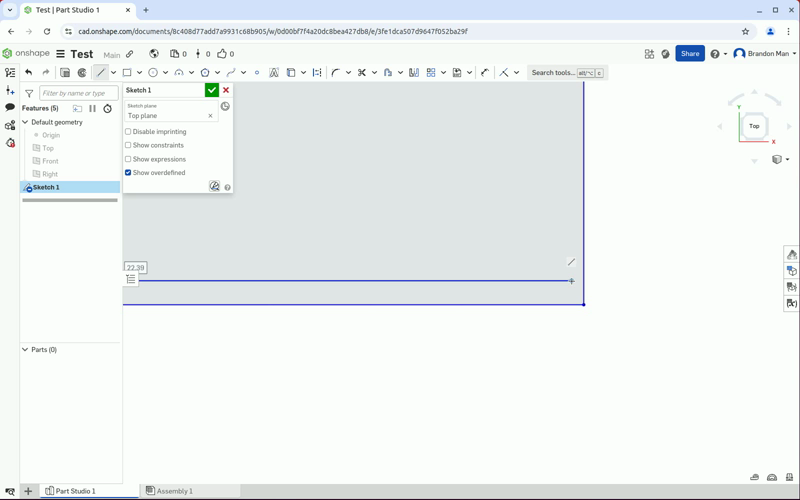
scroll(-6)
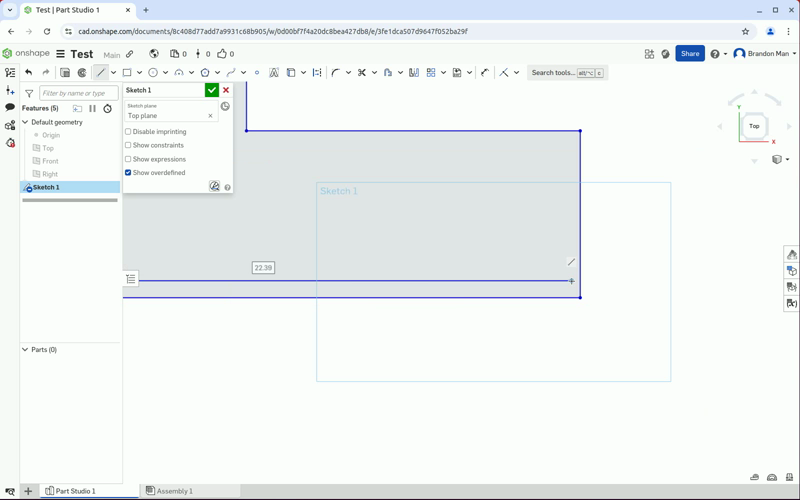
scroll(-6)
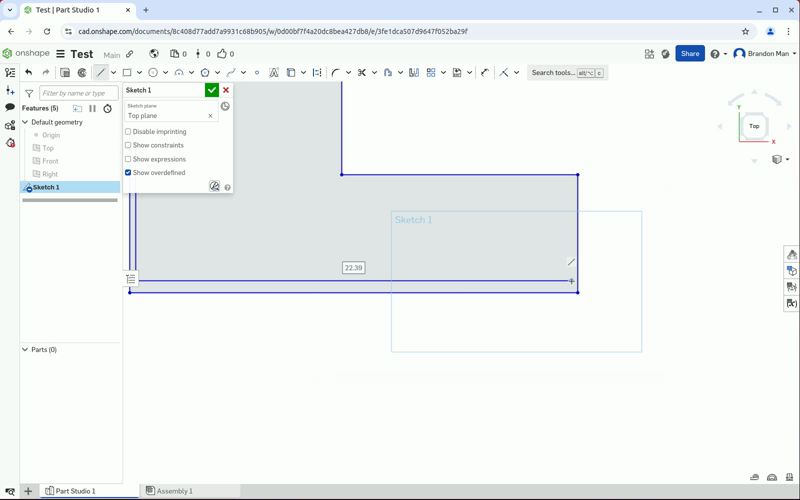
scroll(-6)
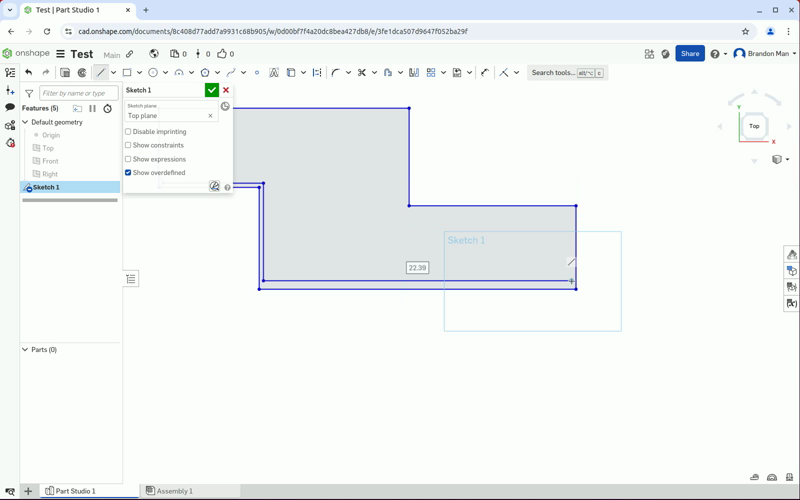
scroll(-6)
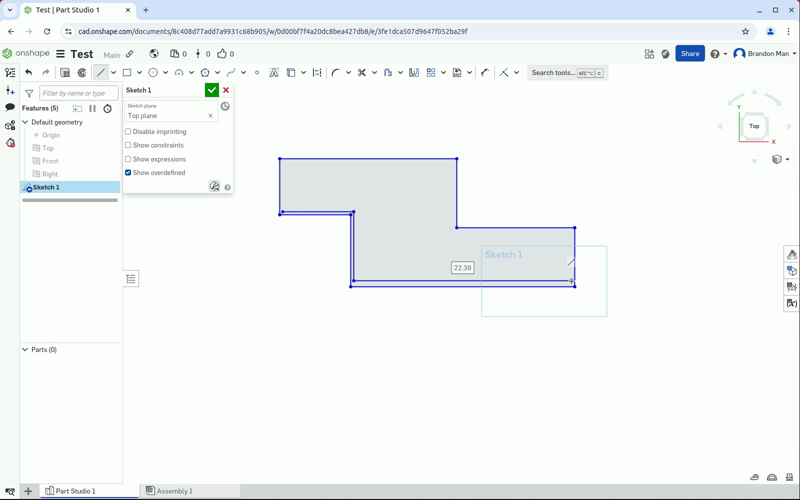
scroll(-6)
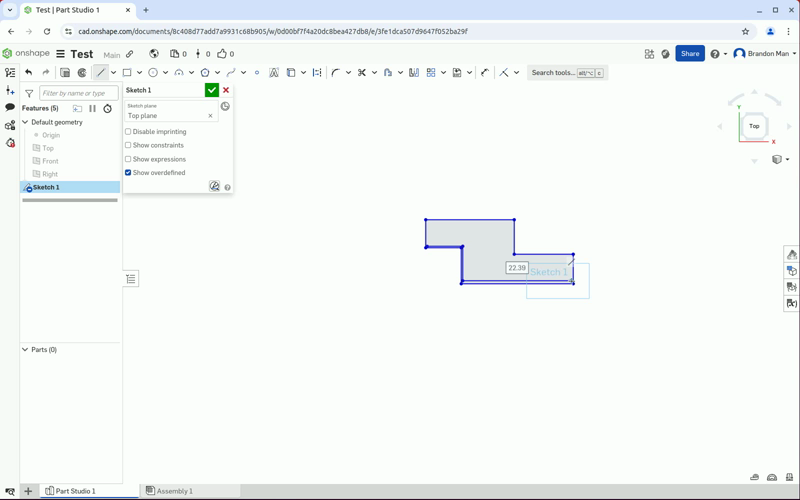
key_up(shift)
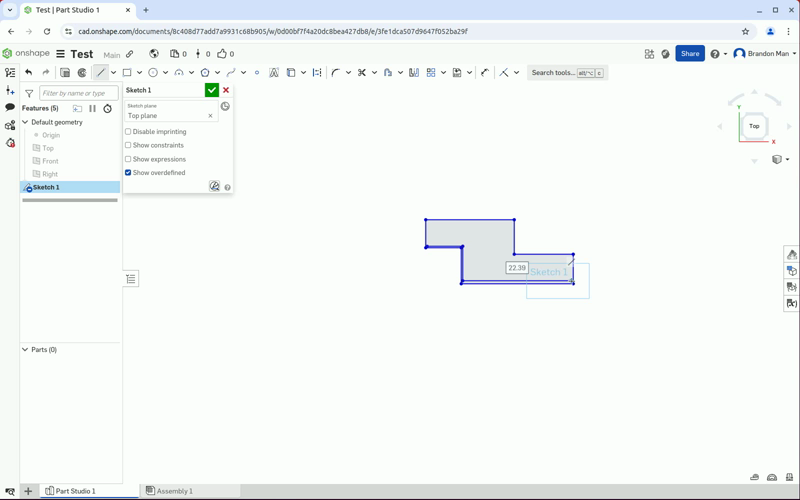
key_down(shift)
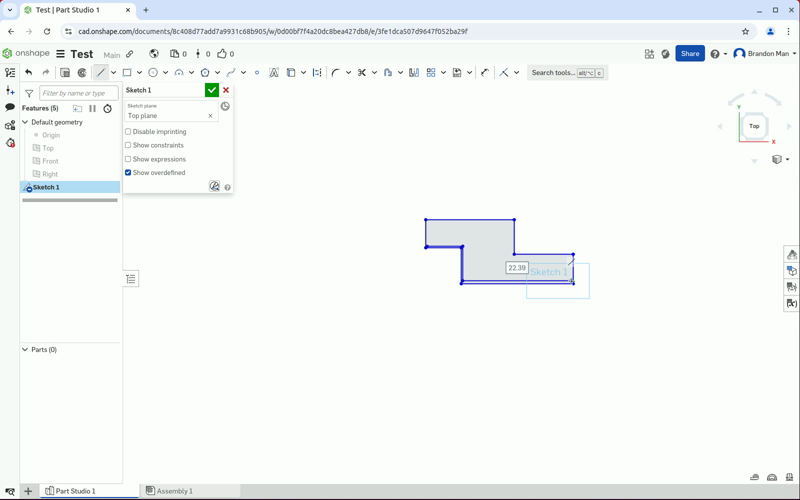
mouse_move(589, 280)
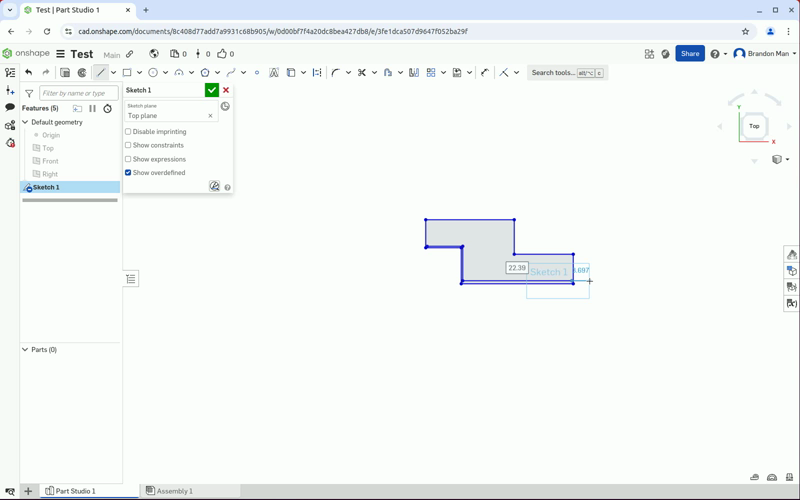
mouse_move(571, 257)
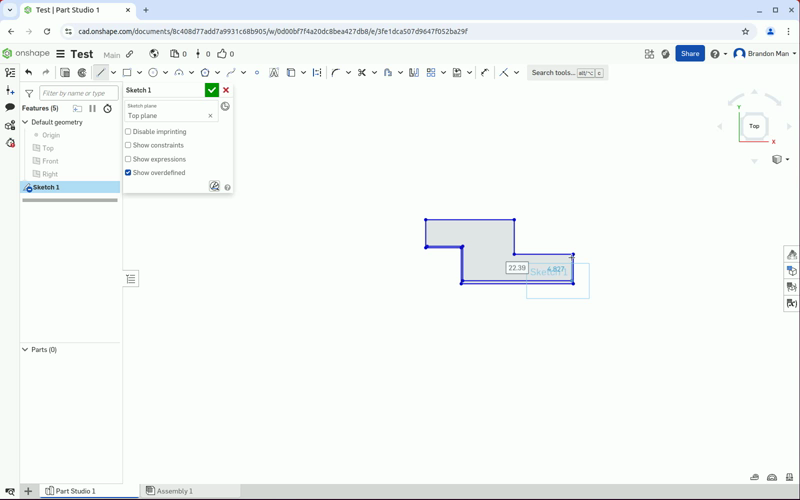
scroll(6)
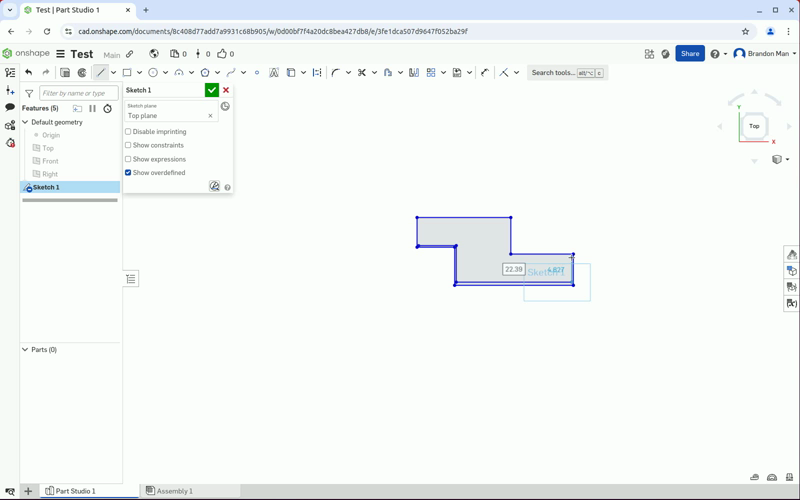
scroll(6)
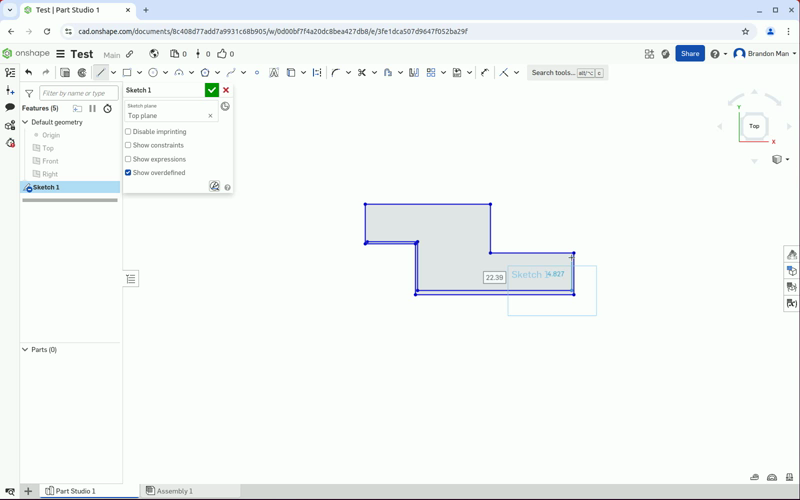
scroll(6)
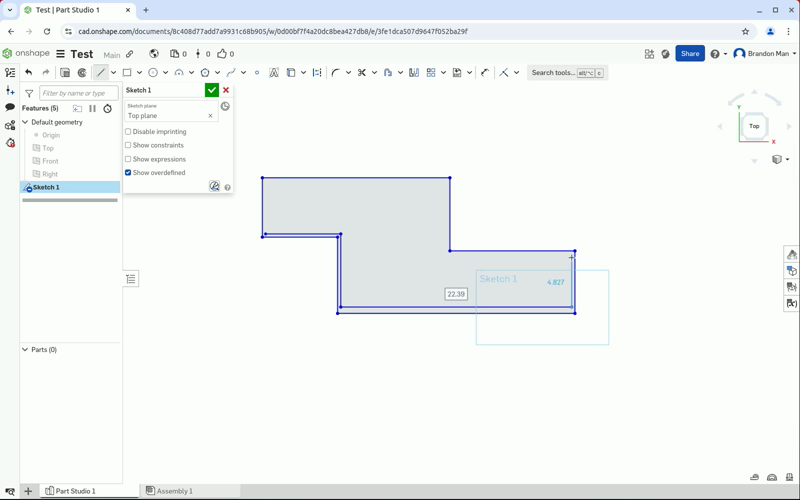
scroll(6)
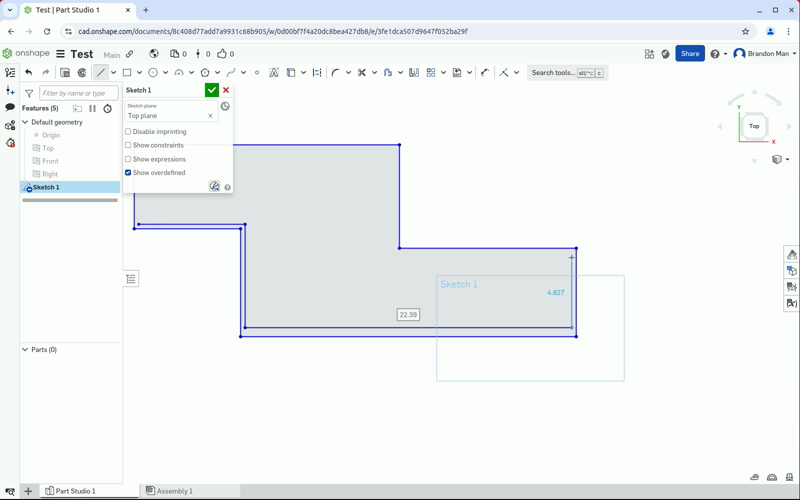
scroll(6)
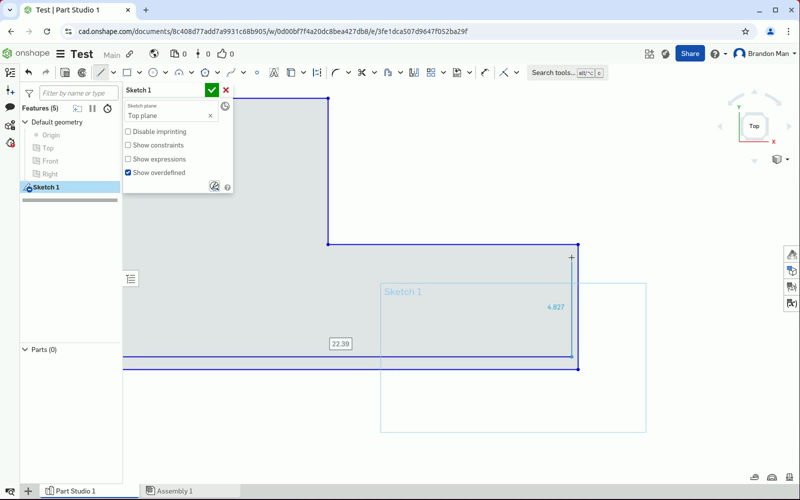
scroll(6)
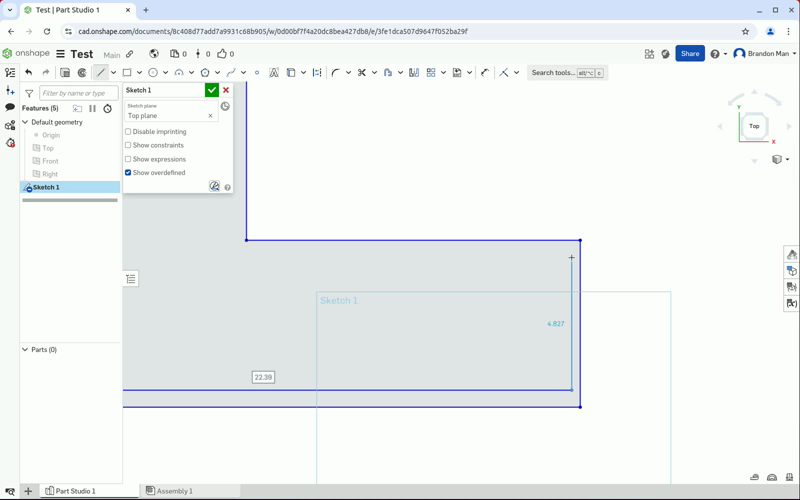
scroll(6)
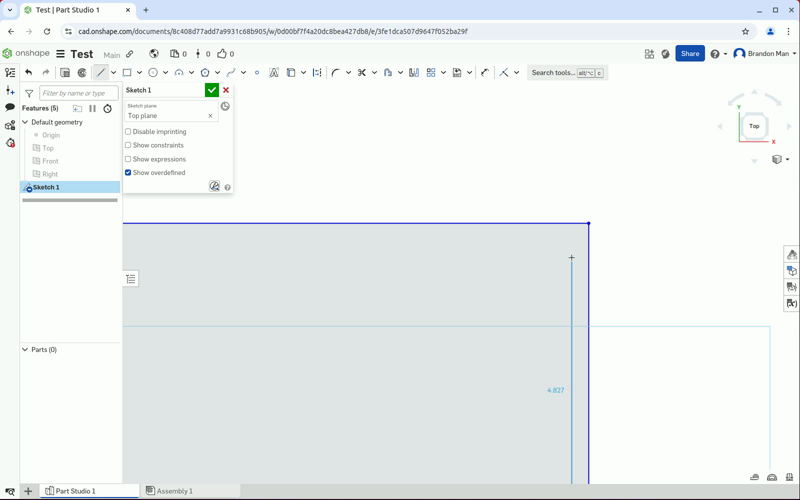
click(571, 257)
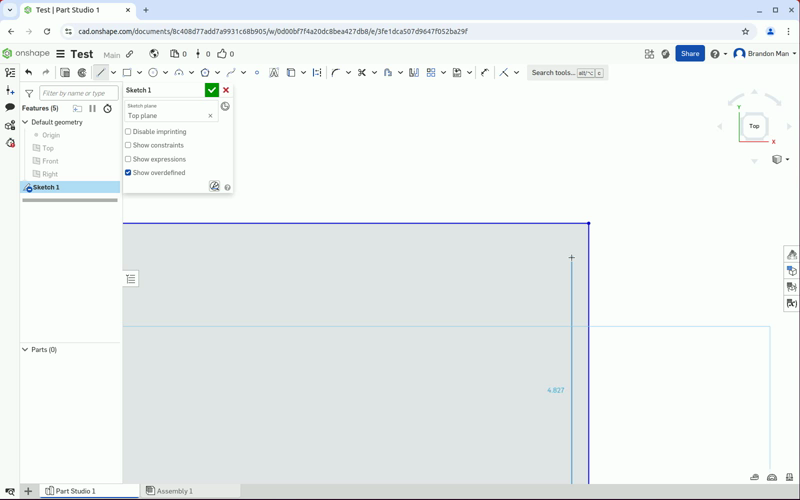
scroll(-6)
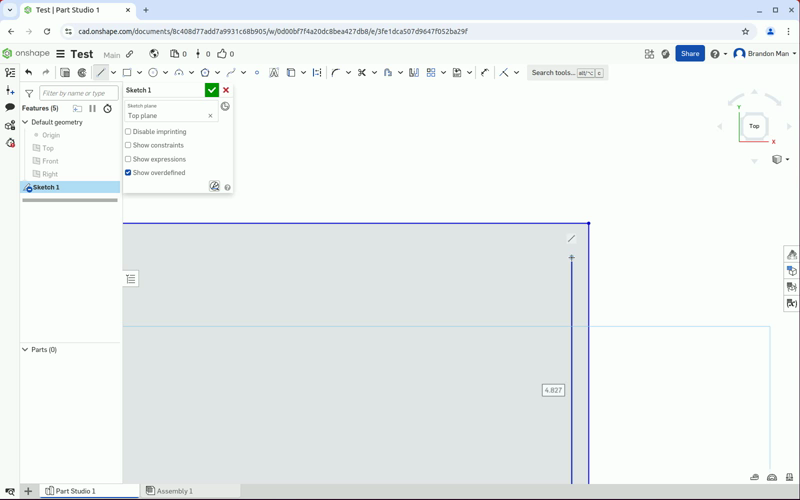
scroll(-6)
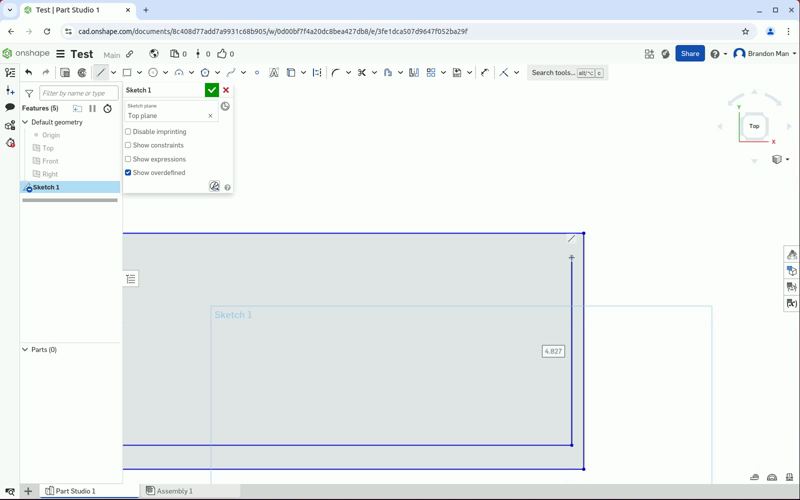
scroll(-6)
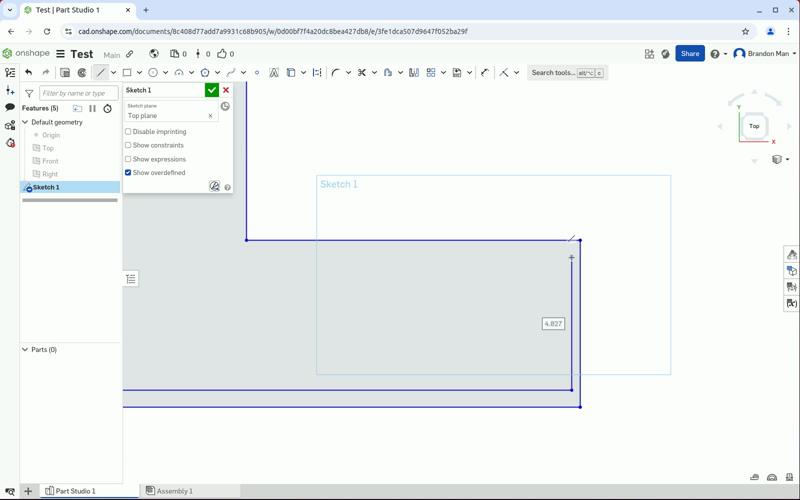
scroll(-6)
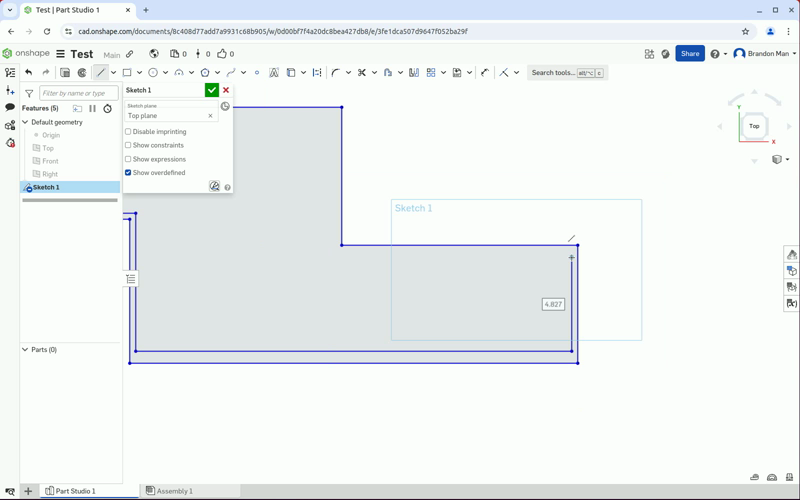
scroll(-6)
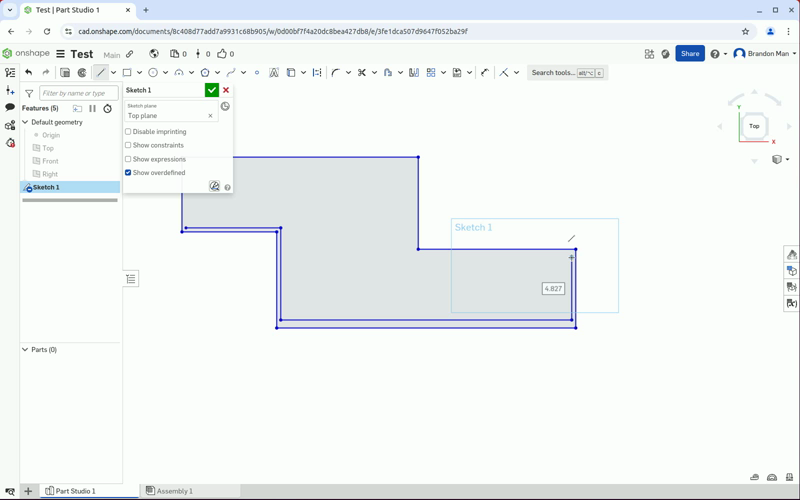
scroll(-6)
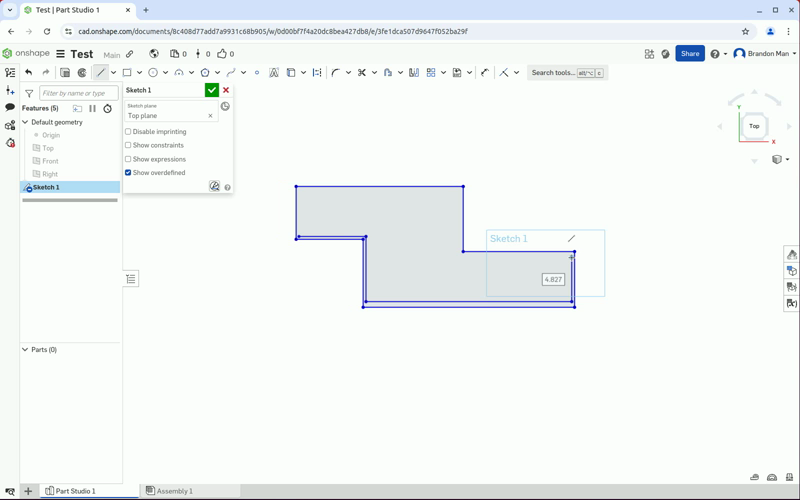
scroll(-6)
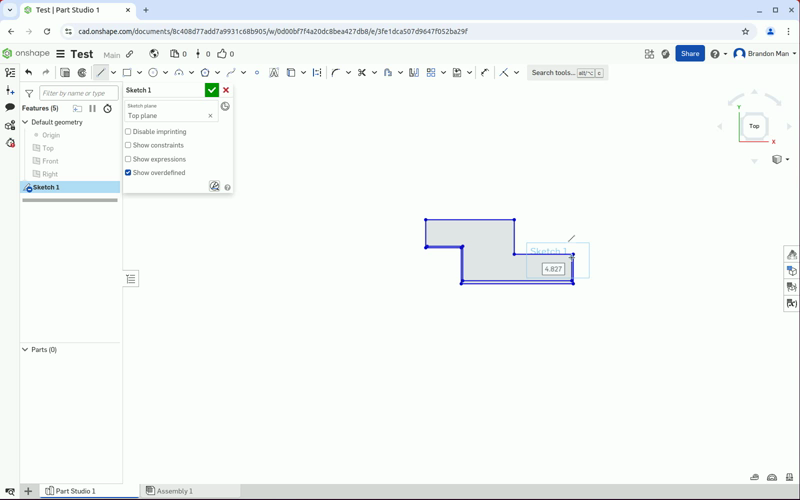
key_up(shift)
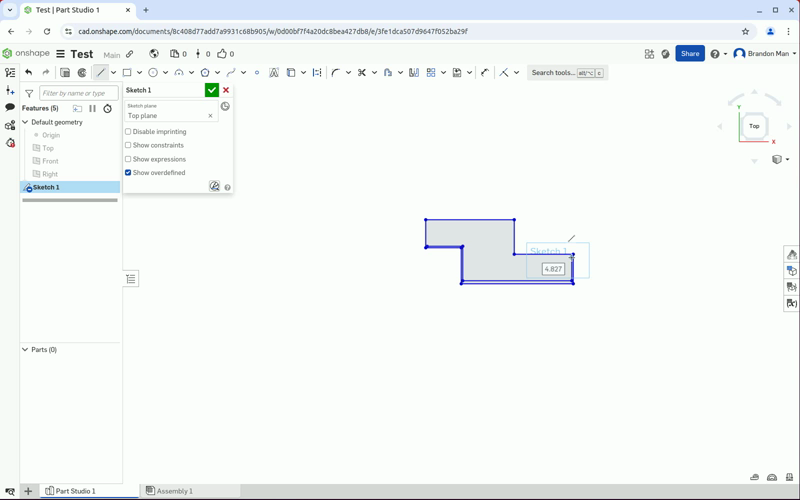
key_down(shift)
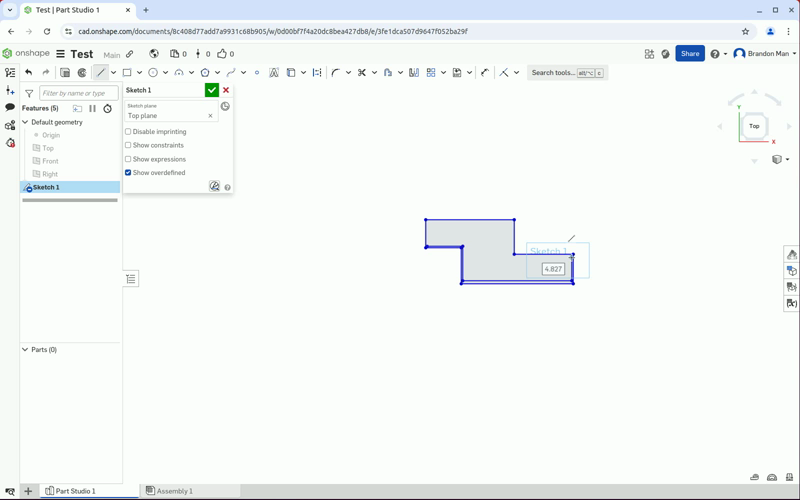
mouse_move(589, 257)
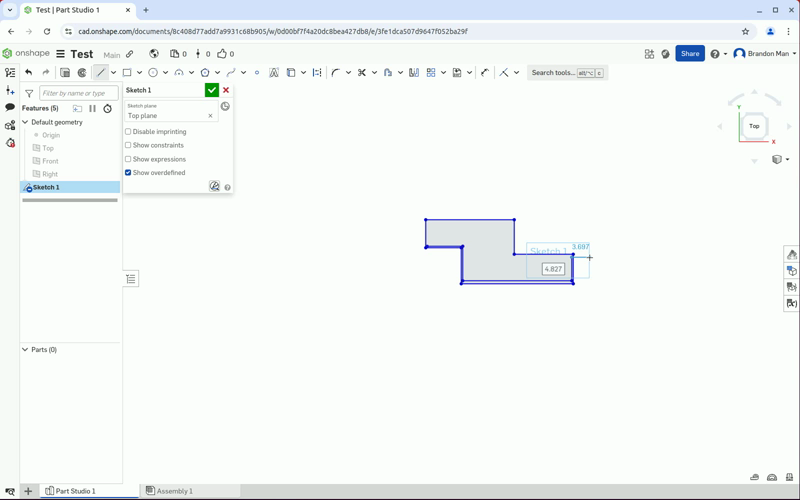
mouse_move(512, 257)
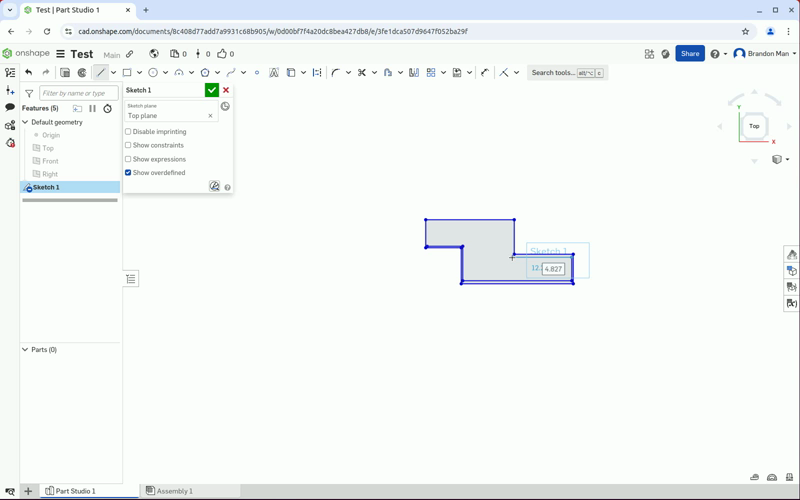
scroll(6)
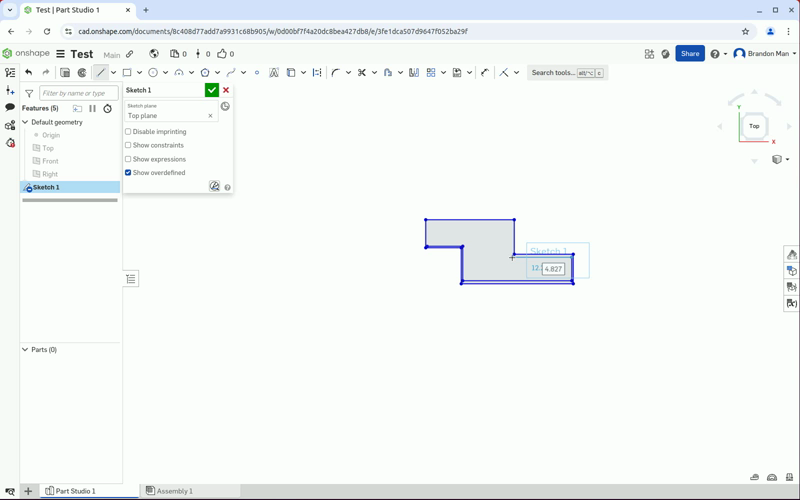
scroll(6)
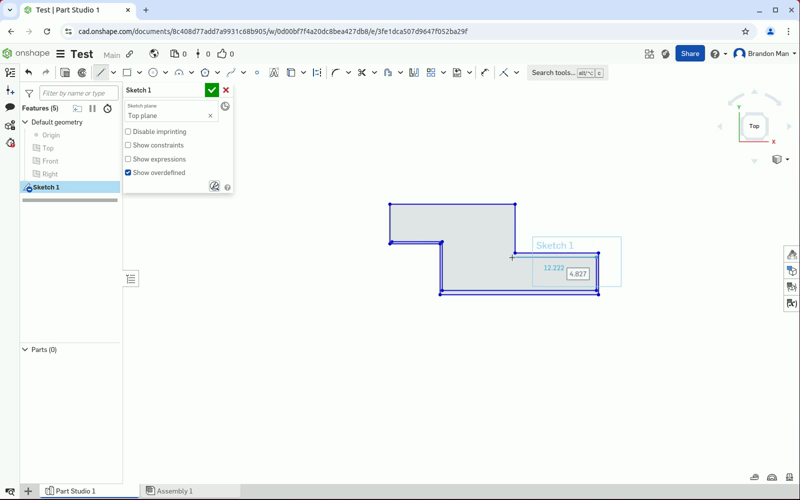
scroll(6)
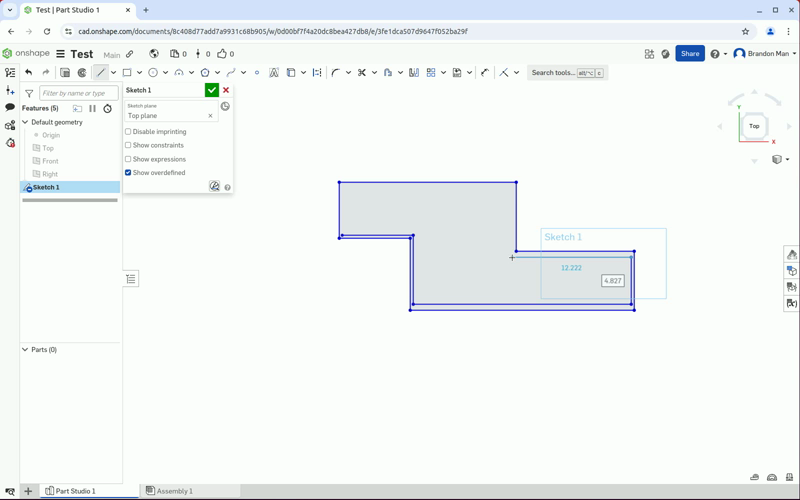
scroll(6)
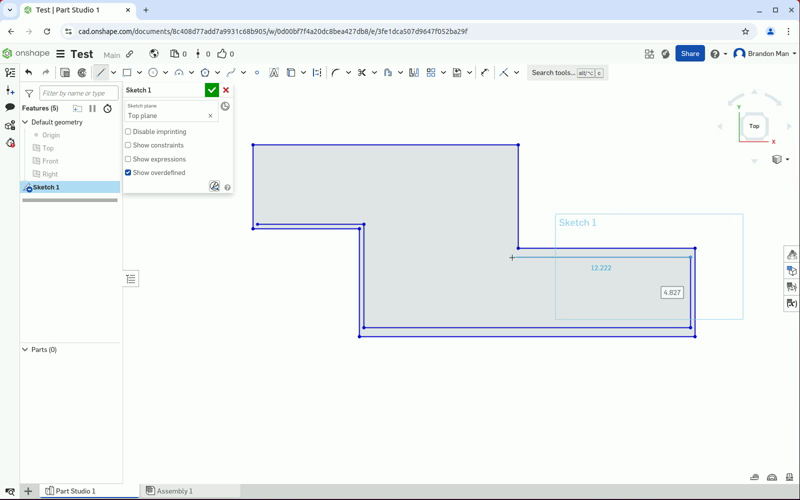
scroll(6)
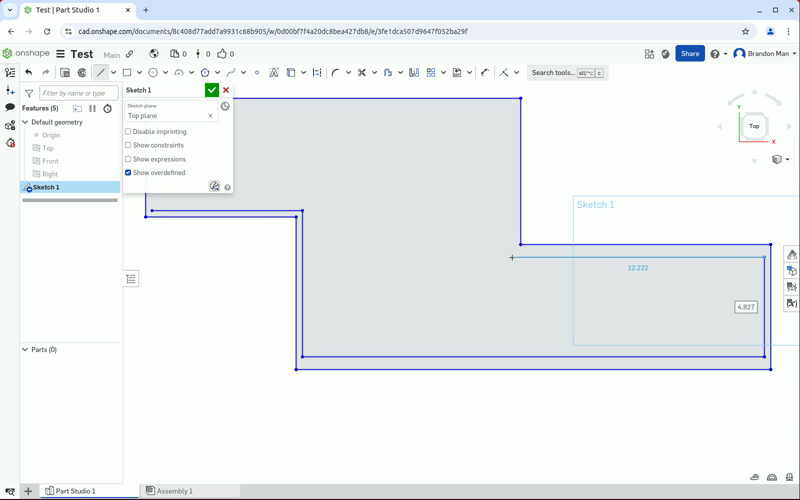
scroll(6)
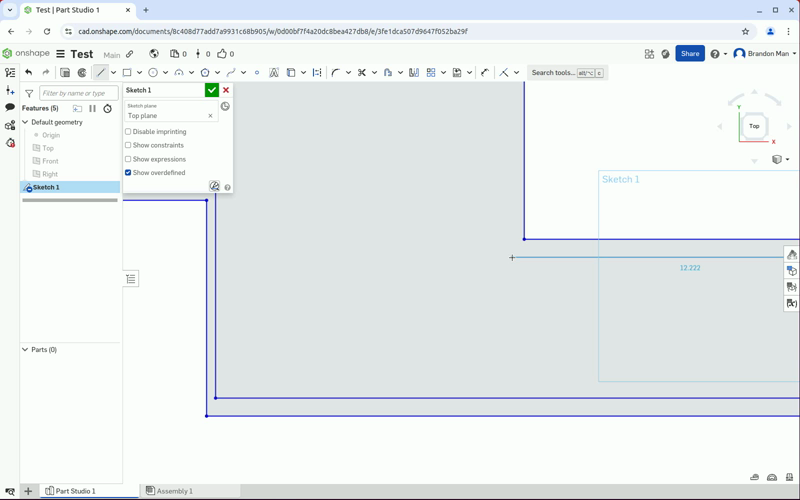
scroll(6)
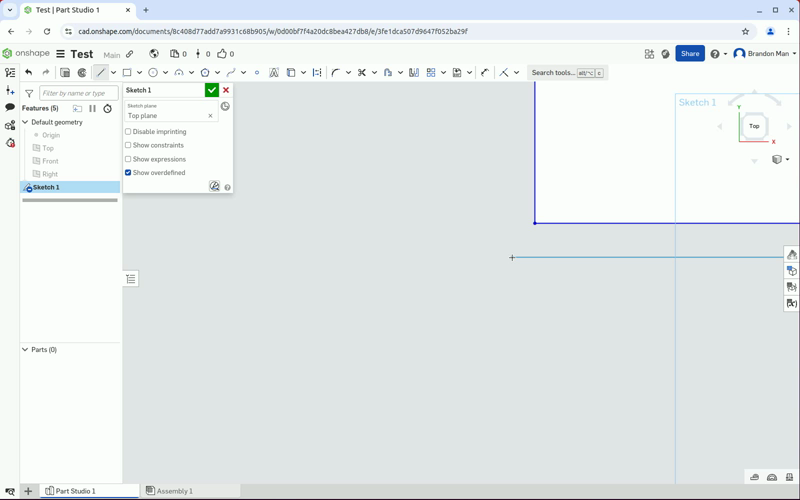
click(512, 257)
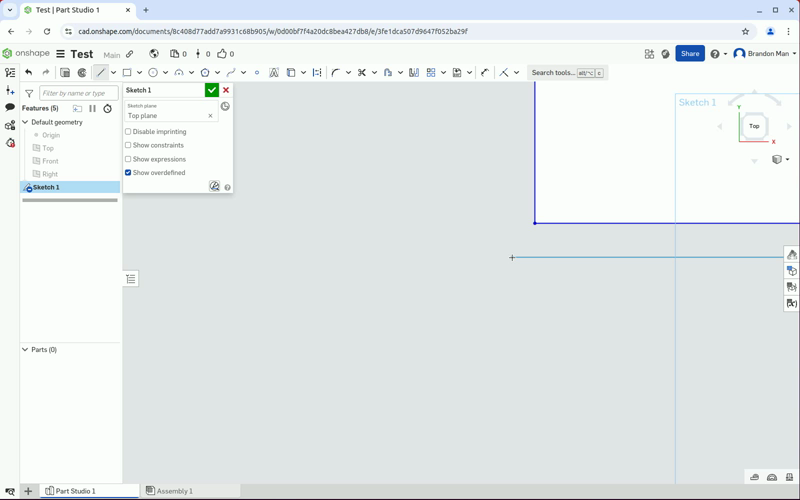
scroll(-6)
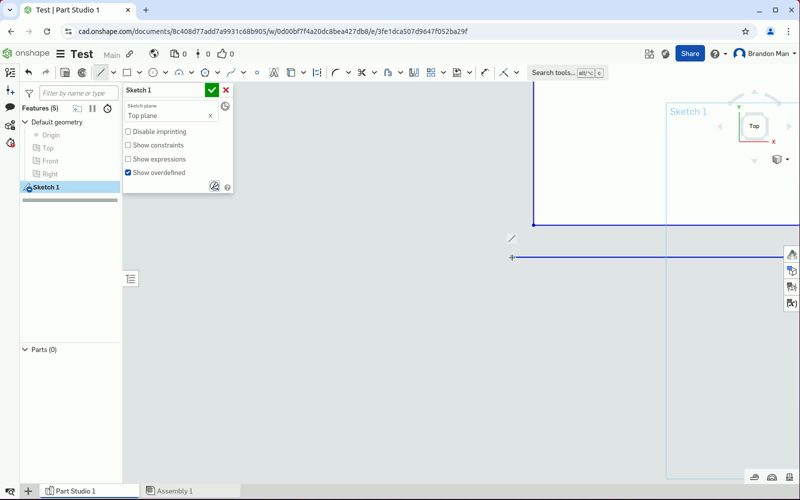
scroll(-6)
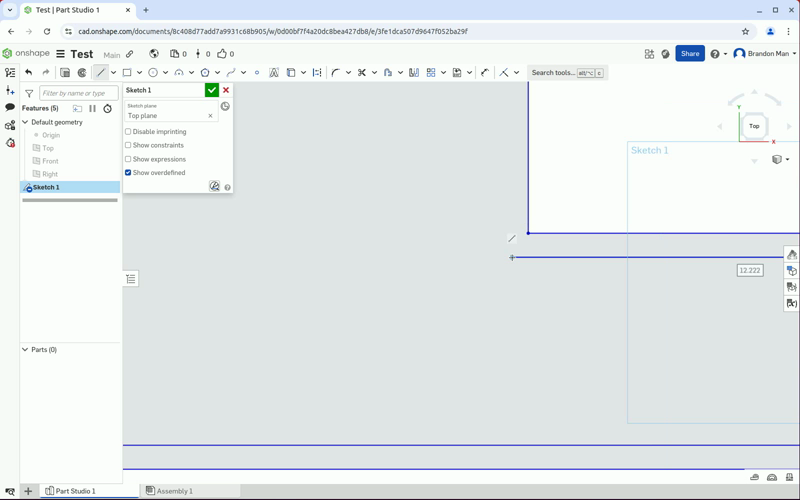
scroll(-6)
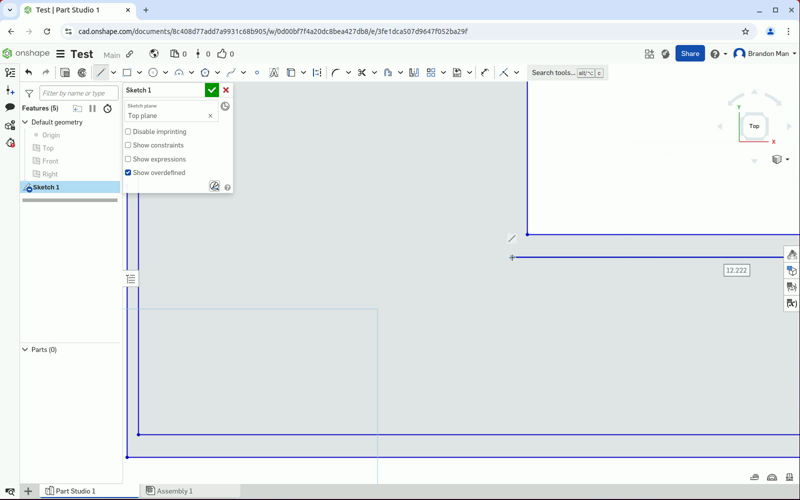
scroll(-6)
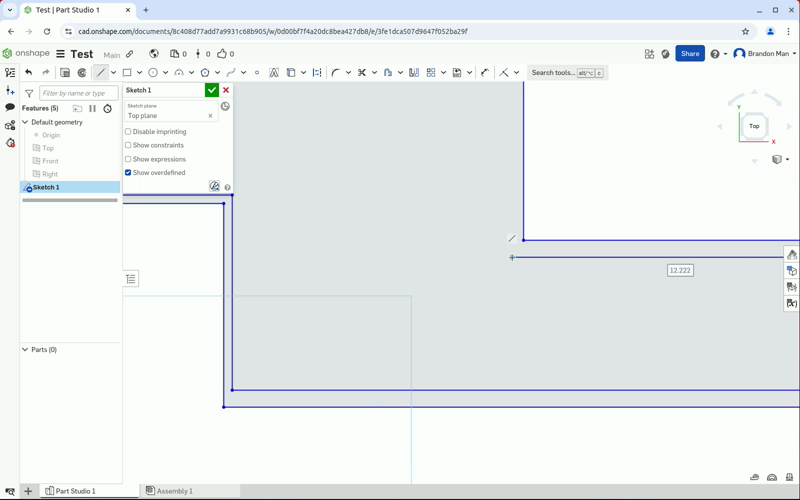
scroll(-6)
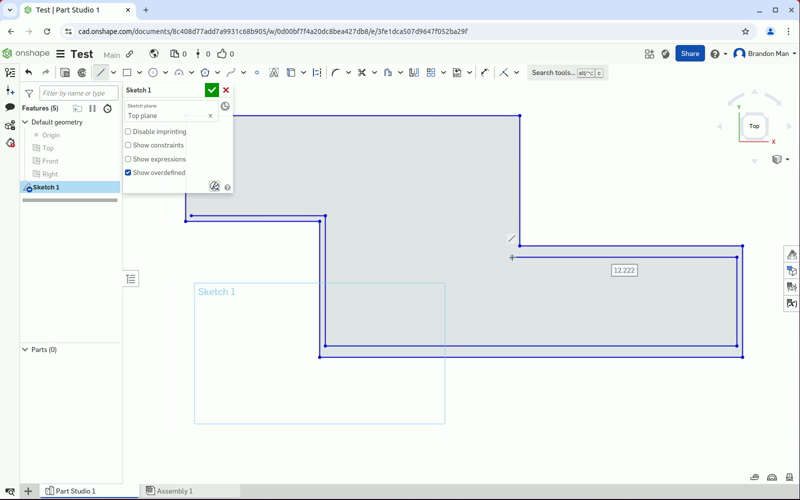
scroll(-6)
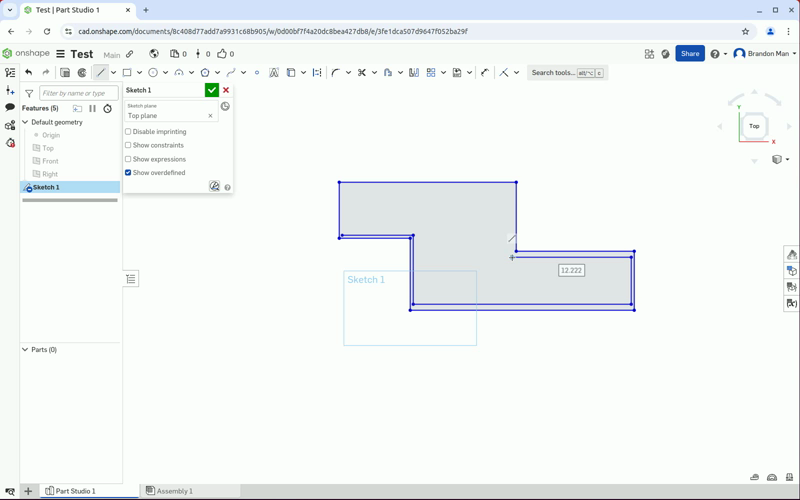
scroll(-6)
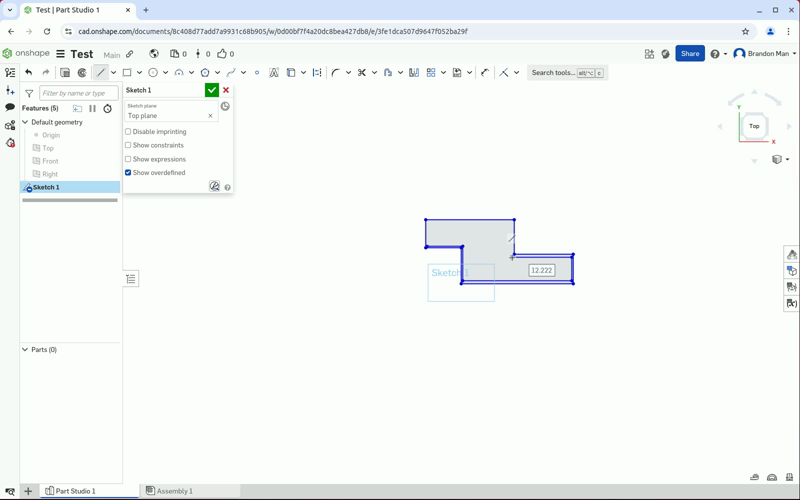
key_up(shift)
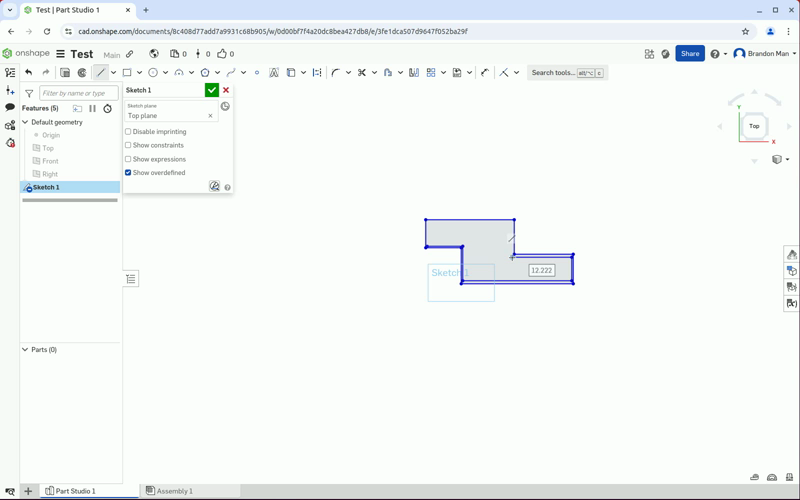
key_down(shift)
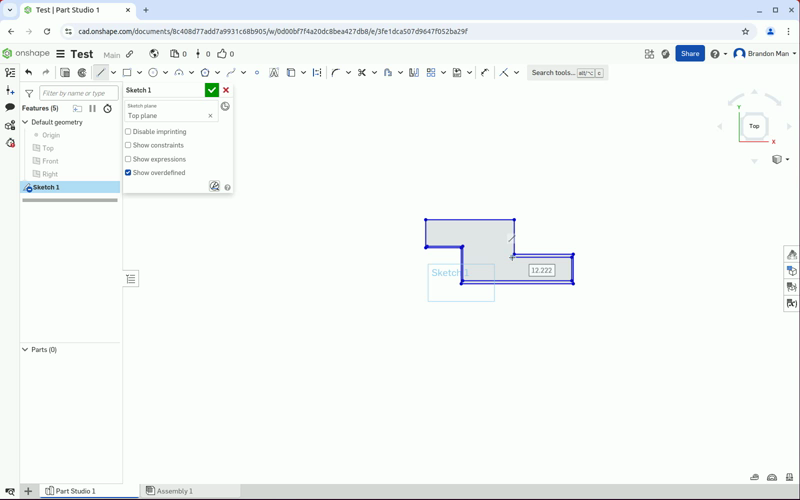
mouse_move(542, 257)
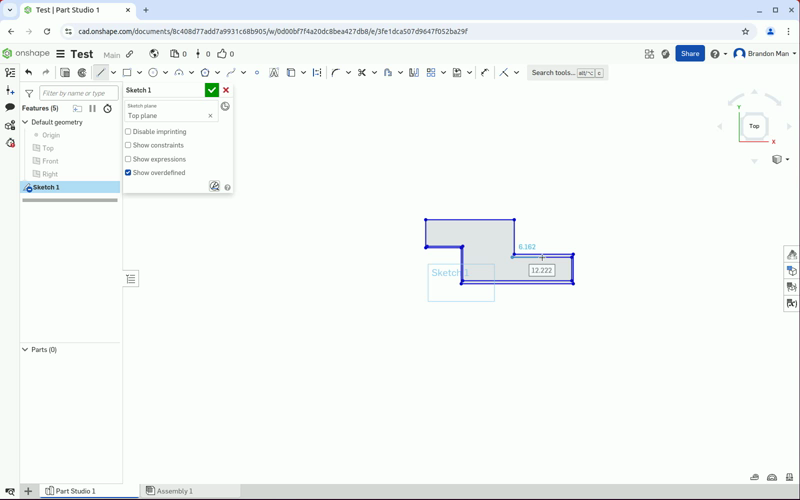
mouse_move(512, 222)
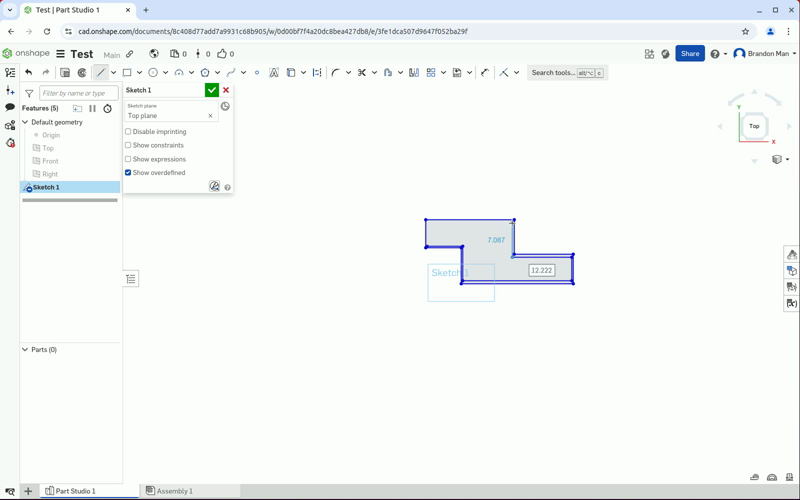
scroll(6)
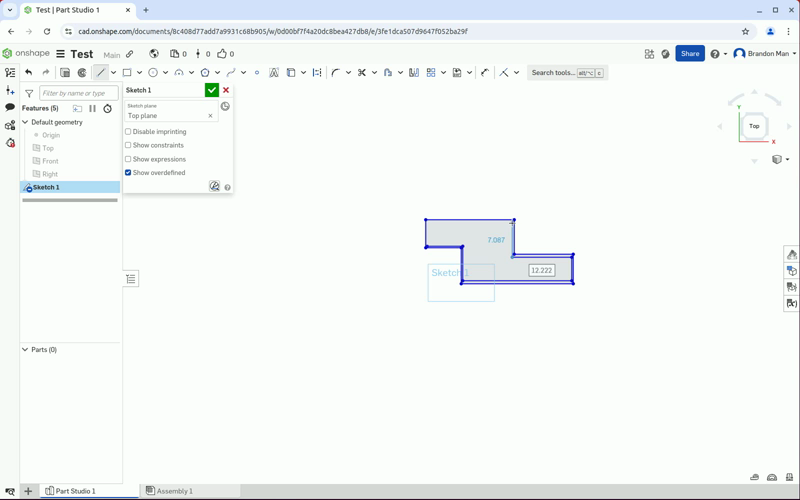
scroll(6)
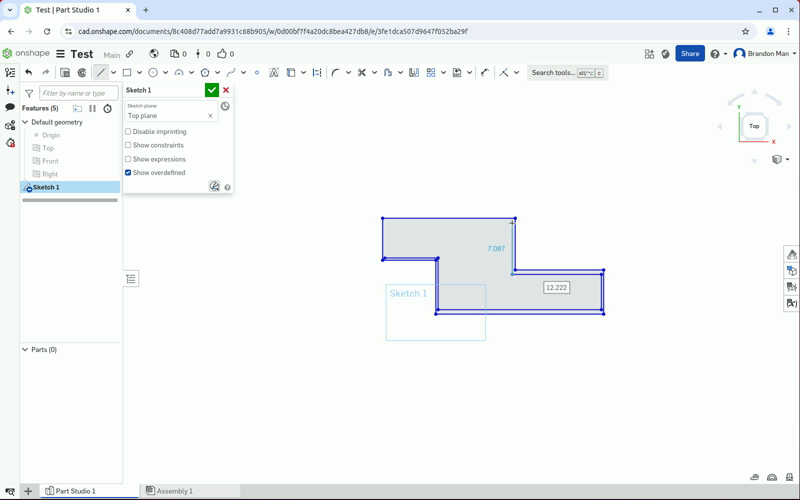
scroll(6)
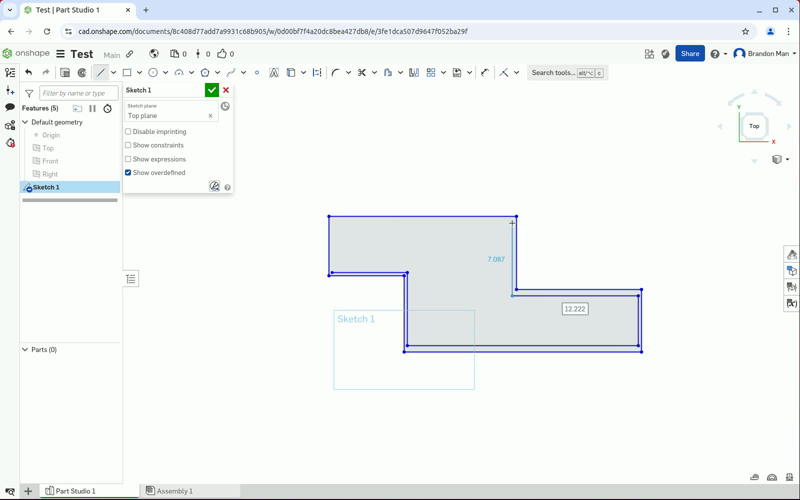
scroll(6)
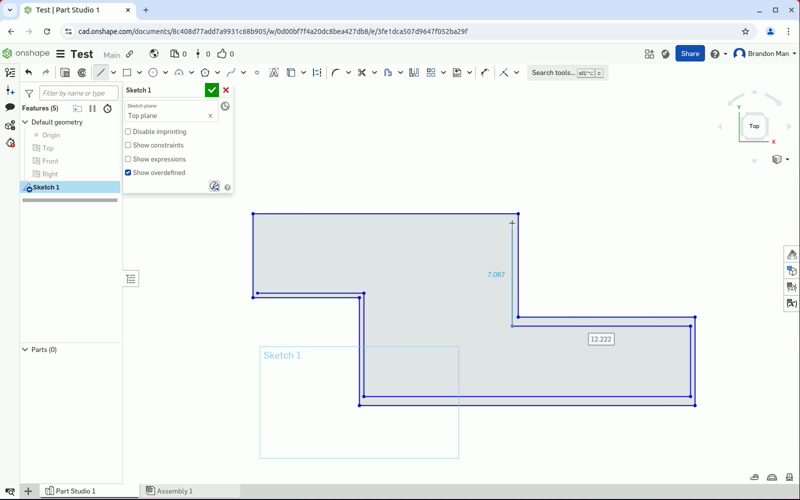
scroll(6)
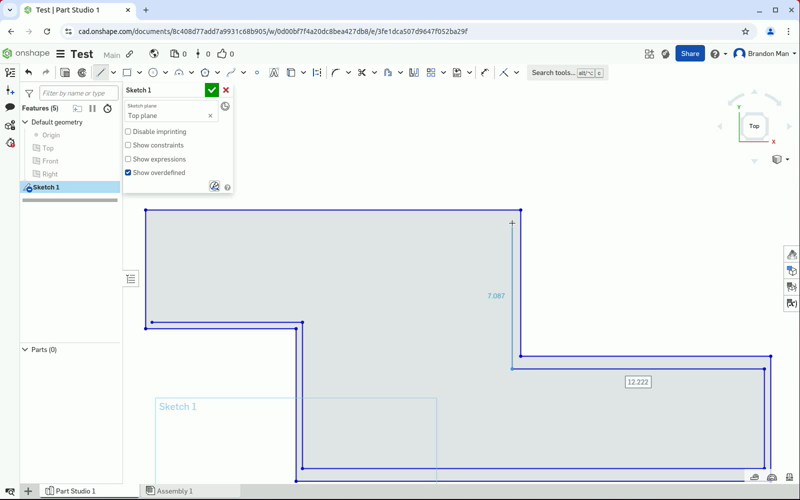
scroll(6)
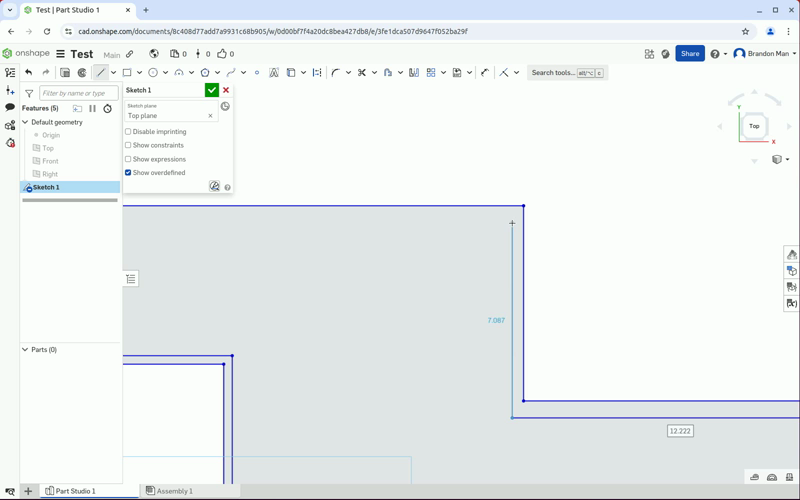
scroll(6)
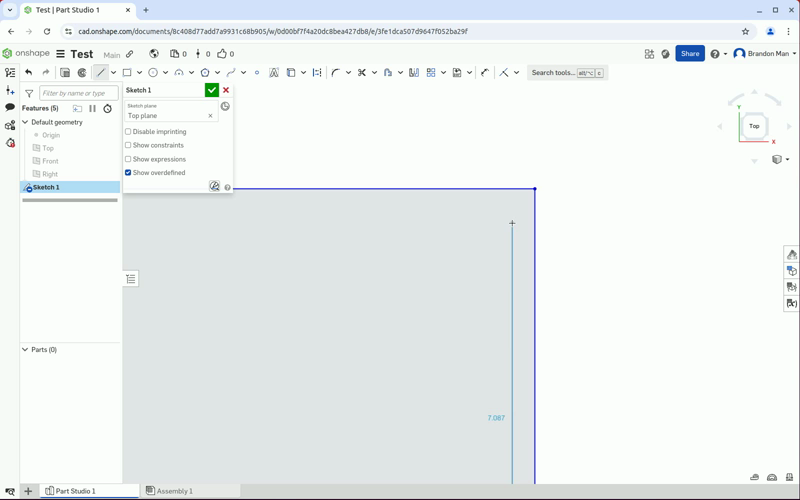
click(512, 222)
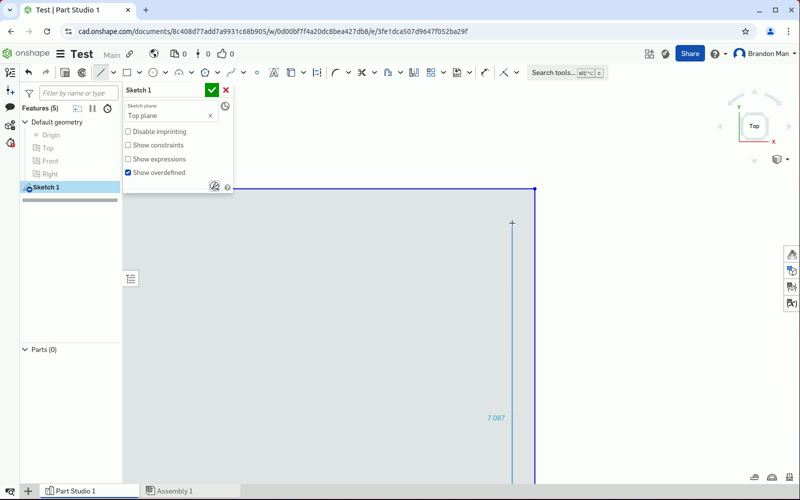
scroll(-6)
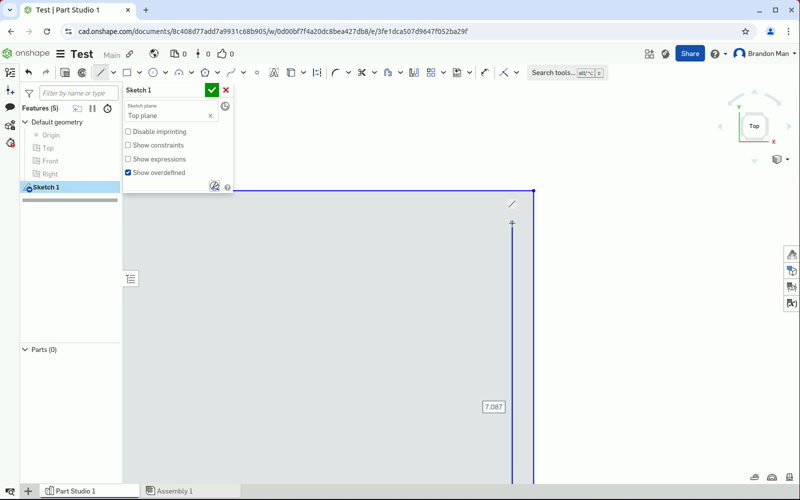
scroll(-6)
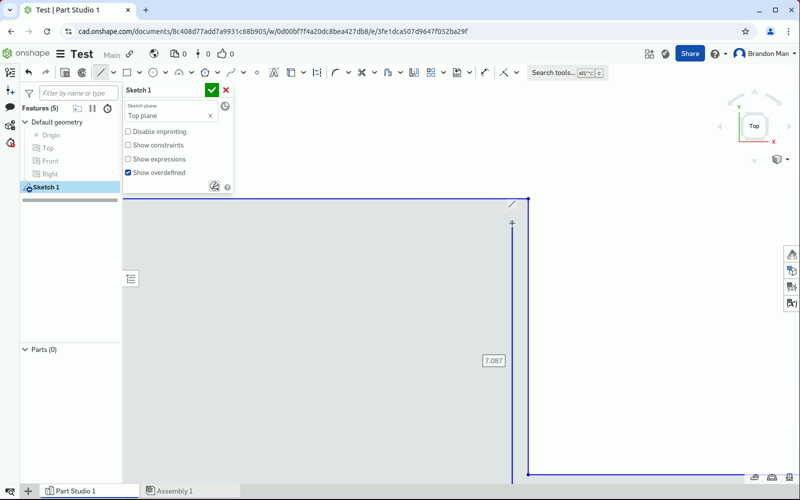
scroll(-6)
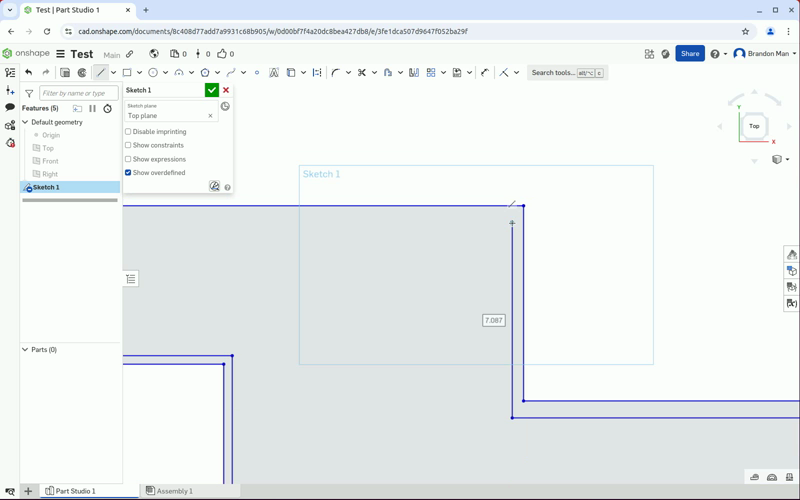
scroll(-6)
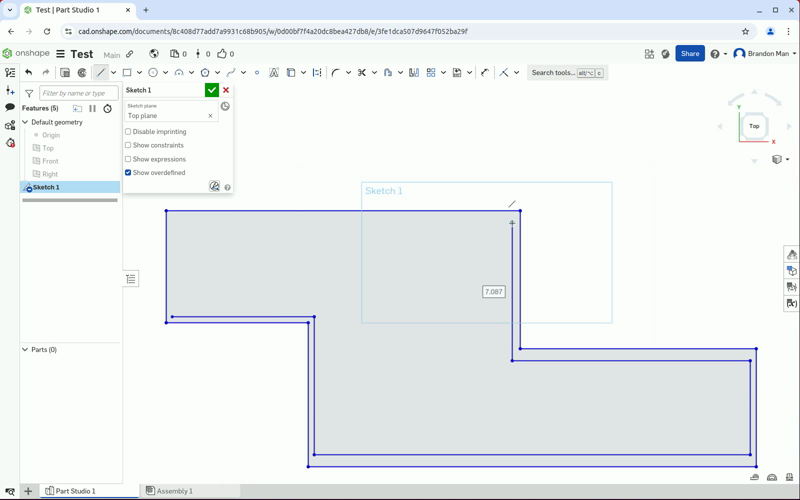
scroll(-6)
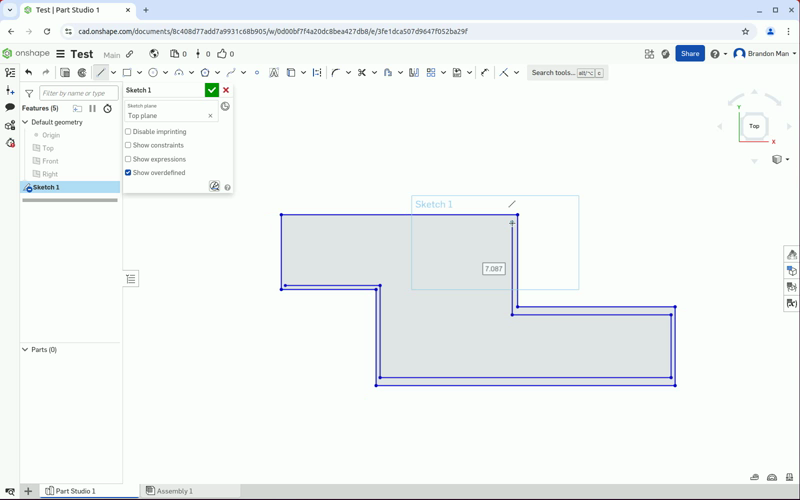
scroll(-6)
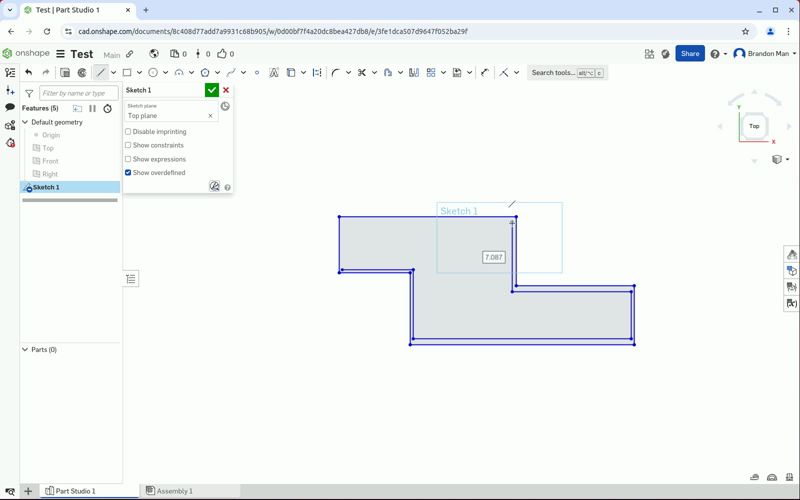
scroll(-6)
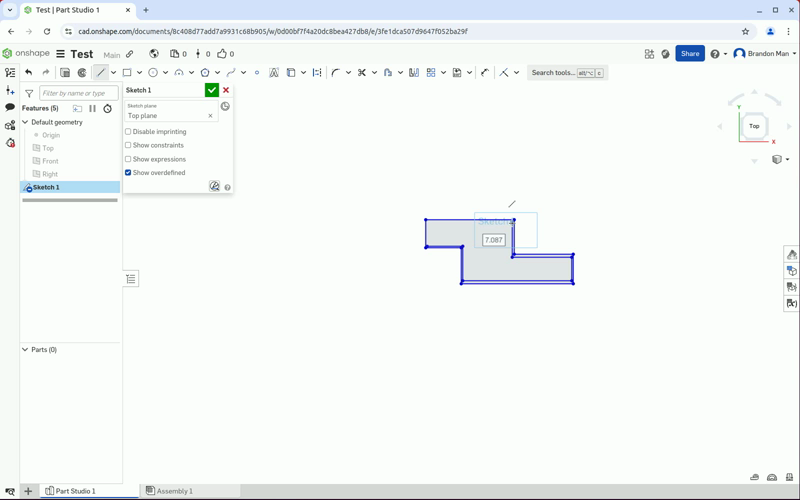
key_up(shift)
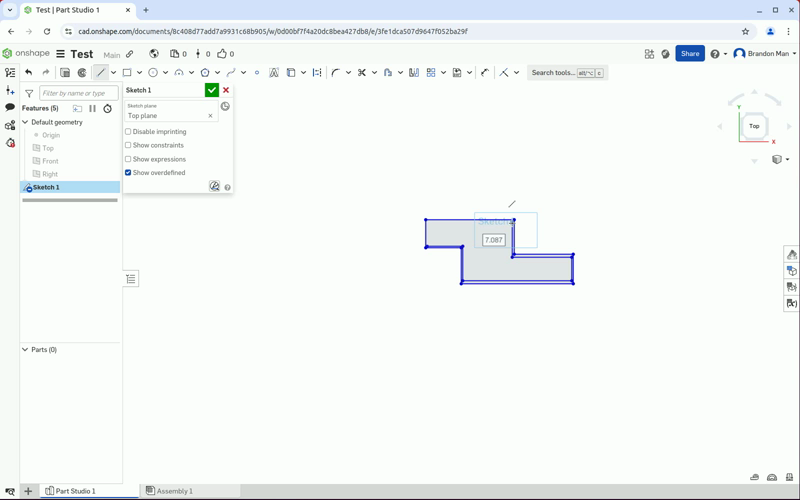
key_down(shift)
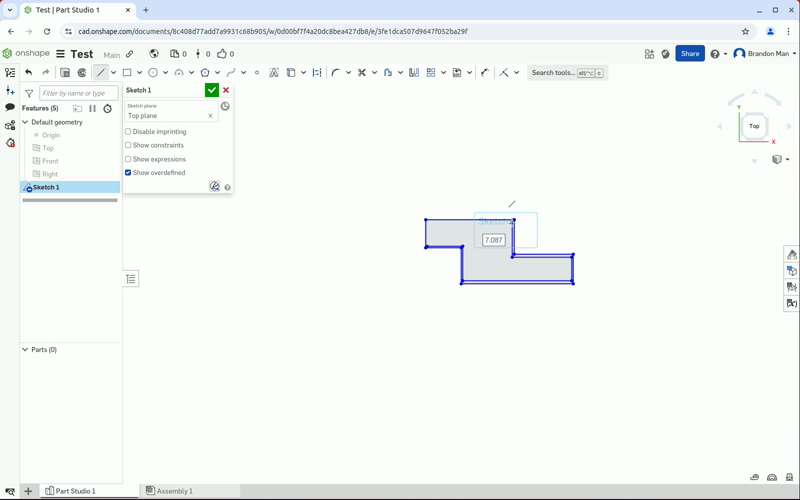
mouse_move(427, 222)
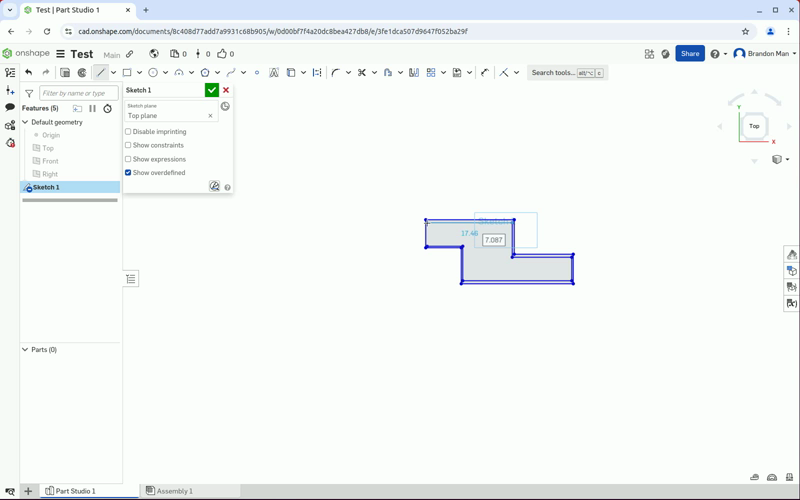
scroll(6)
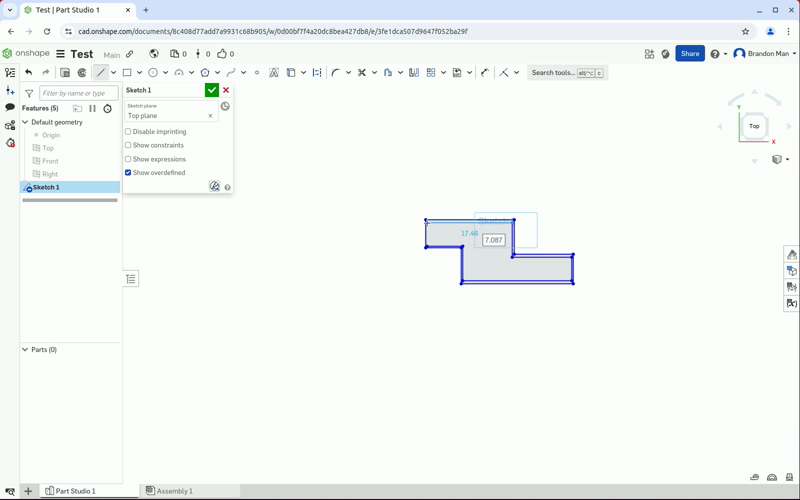
scroll(6)
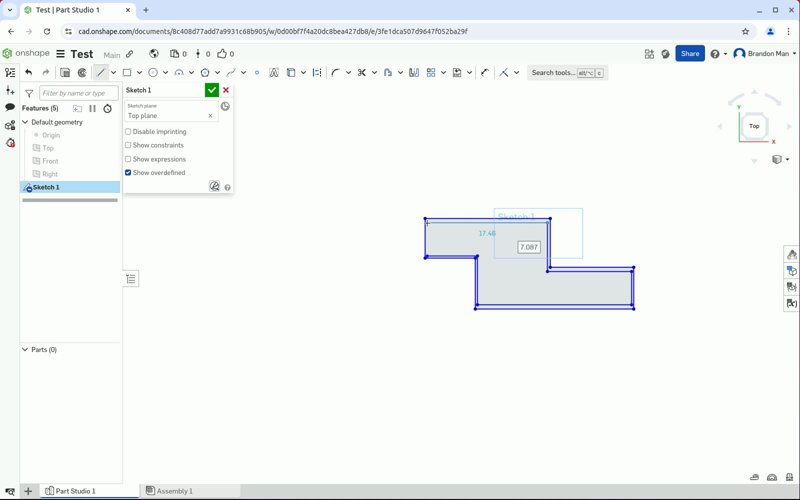
scroll(6)
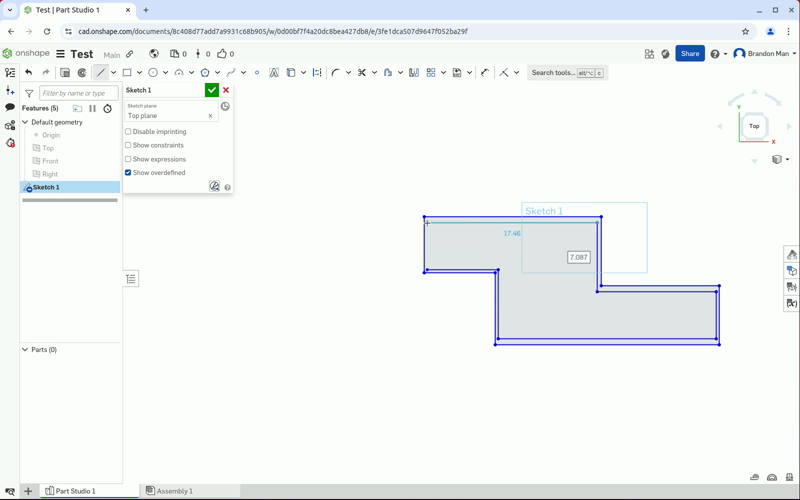
scroll(6)
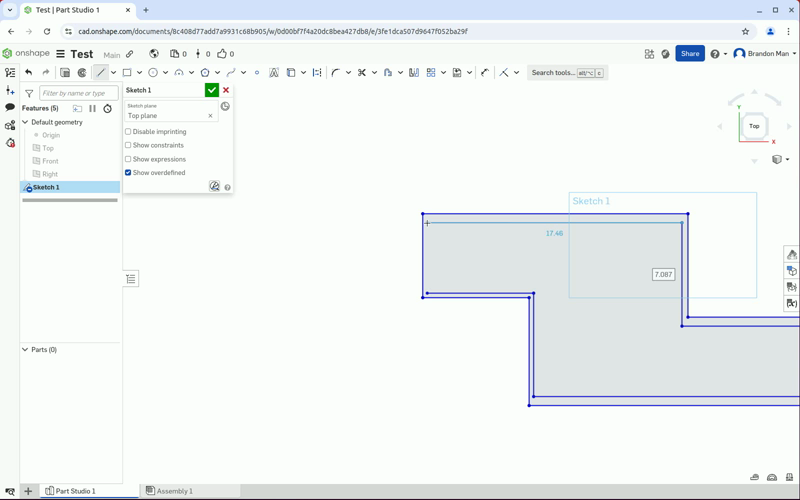
scroll(6)
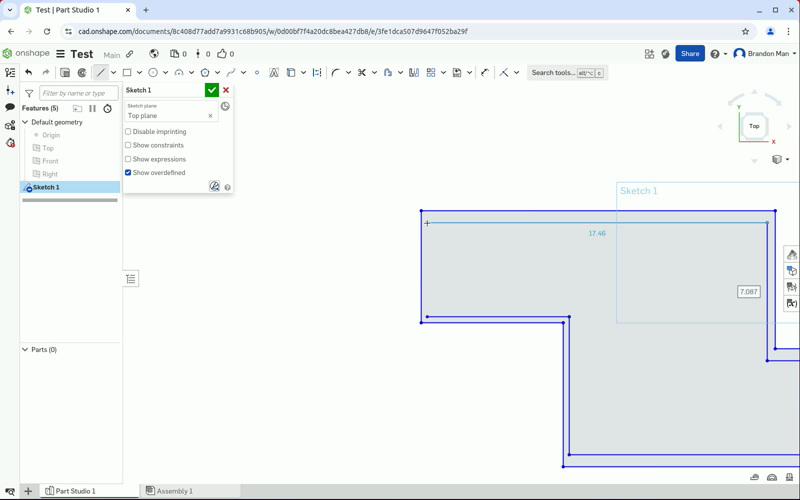
scroll(6)
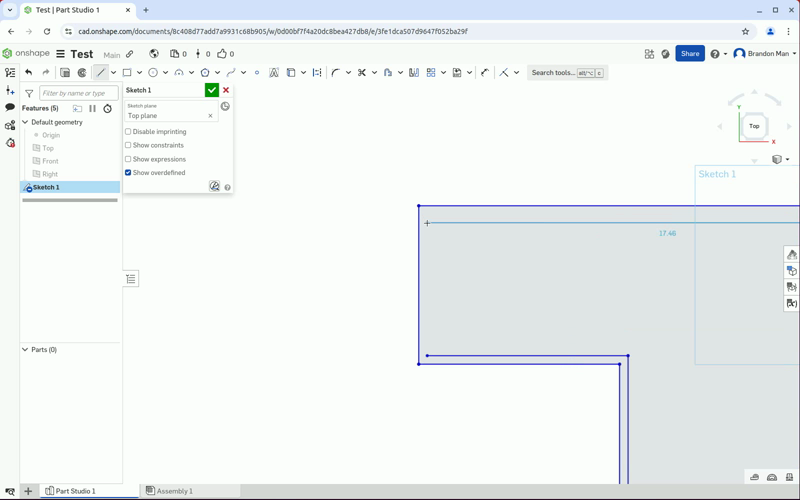
scroll(6)
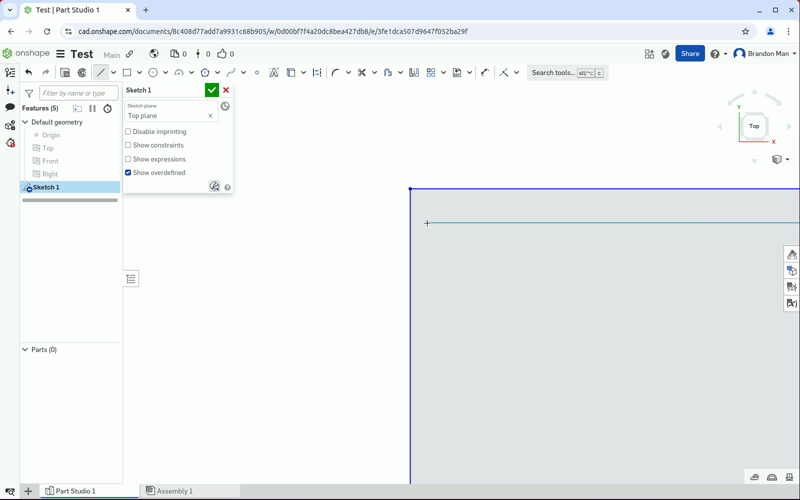
click(427, 222)
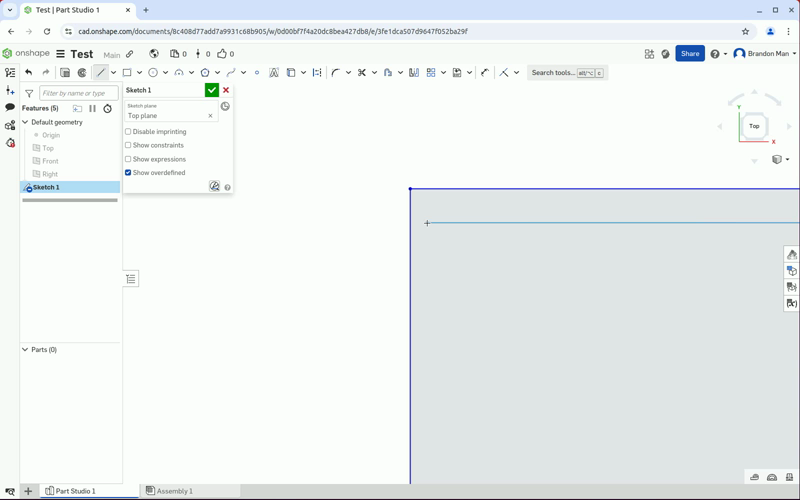
scroll(-6)
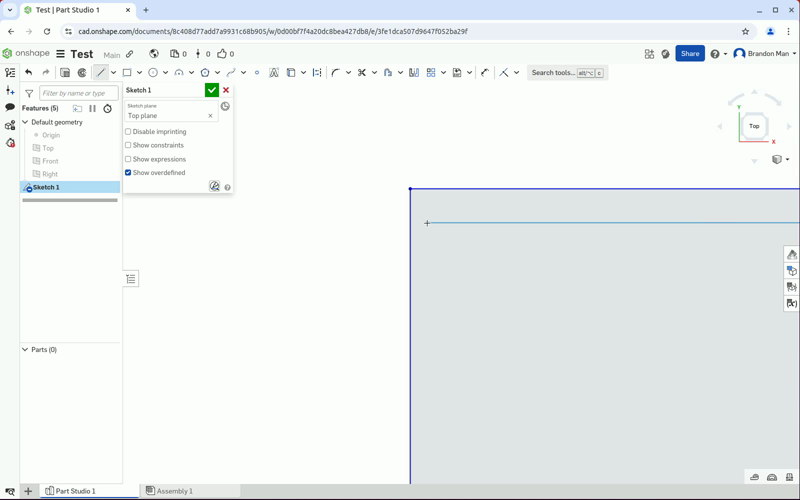
scroll(-6)
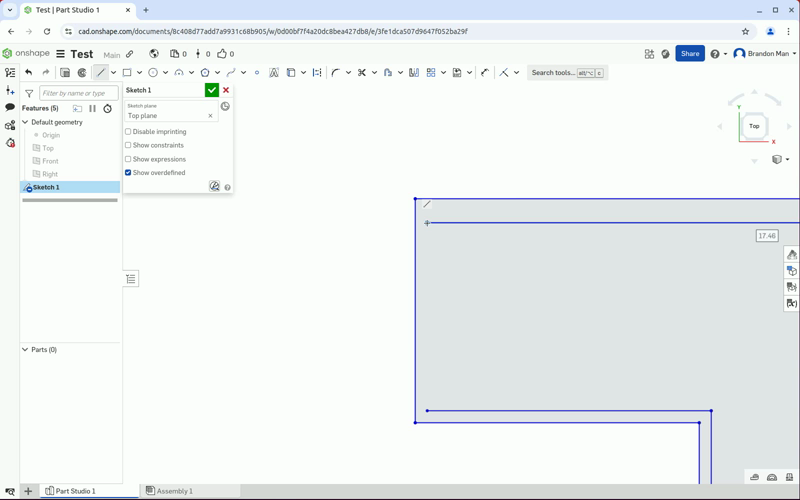
scroll(-6)
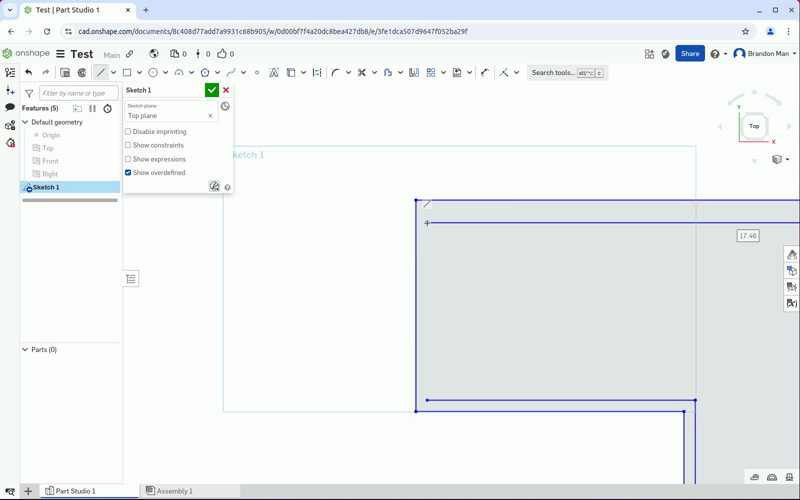
scroll(-6)
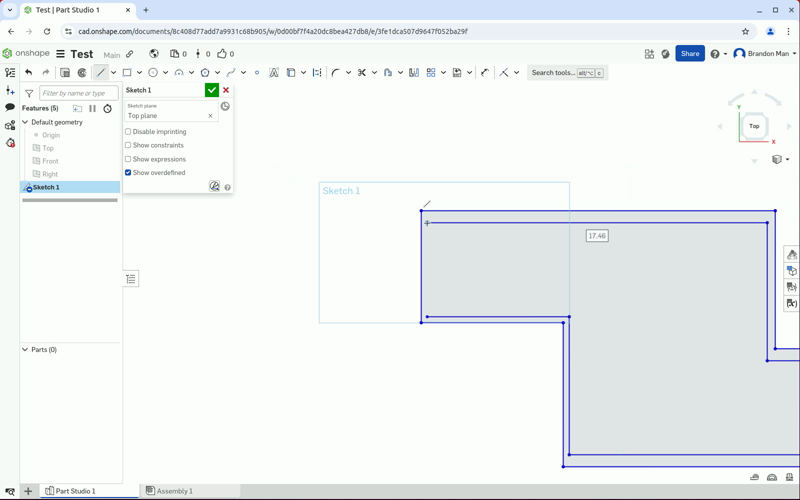
scroll(-6)
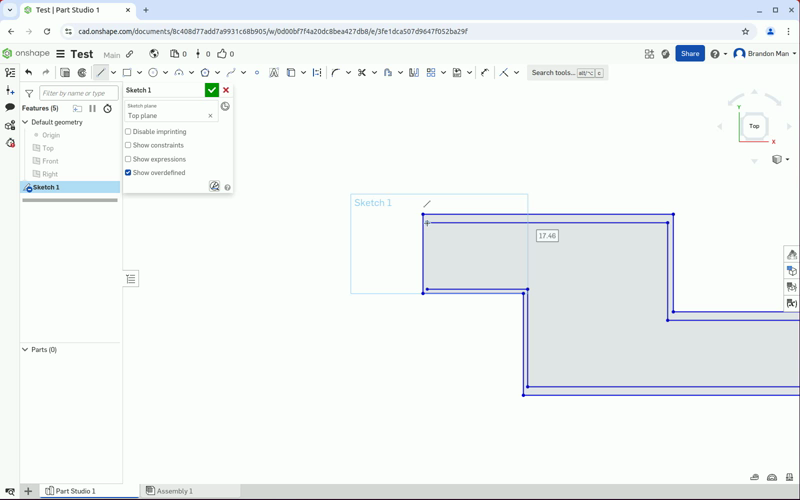
scroll(-6)
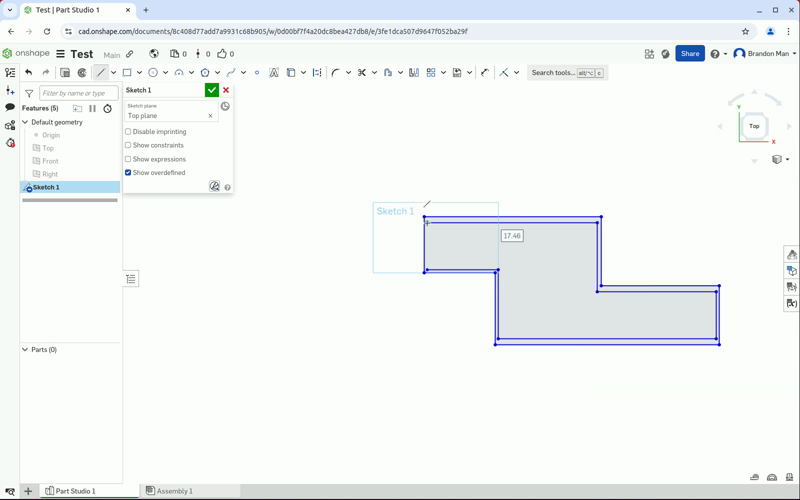
scroll(-6)
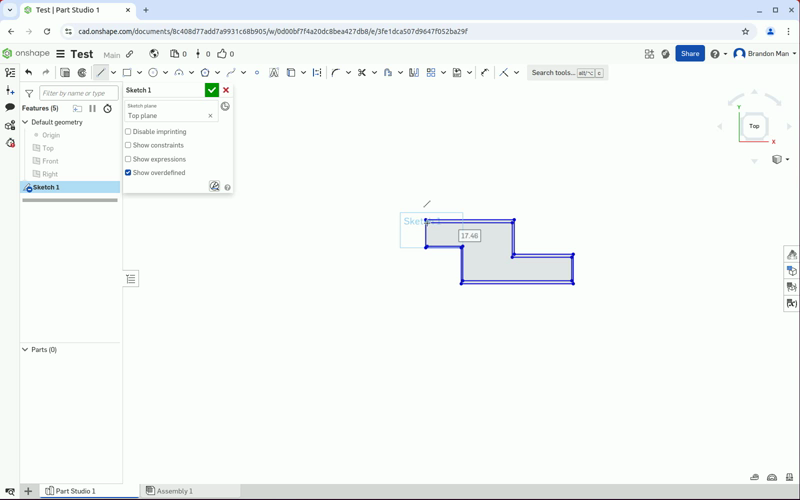
key_up(shift)
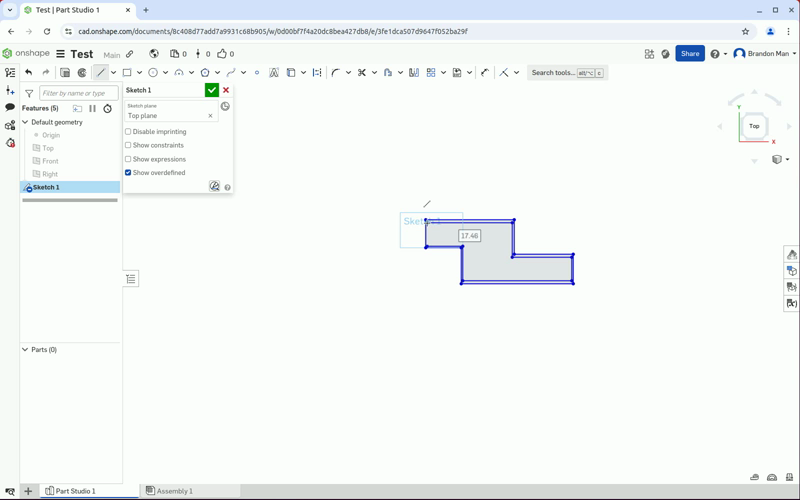
mouse_move(457, 222)
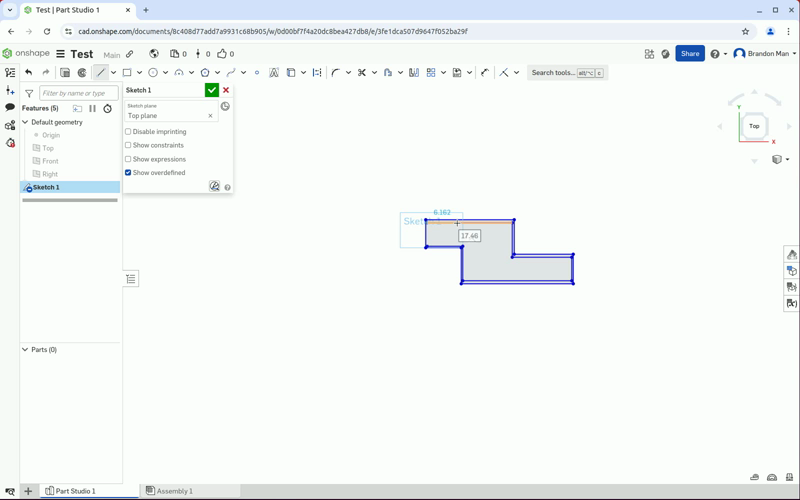
key_down(shift)
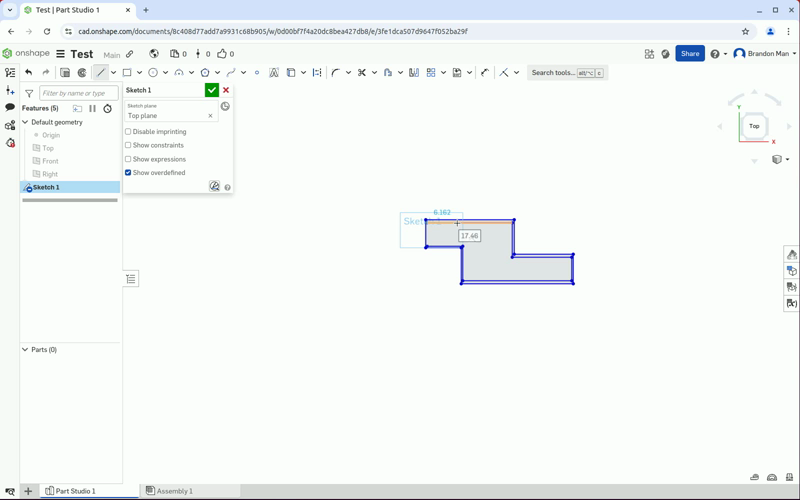
mouse_move(427, 246)
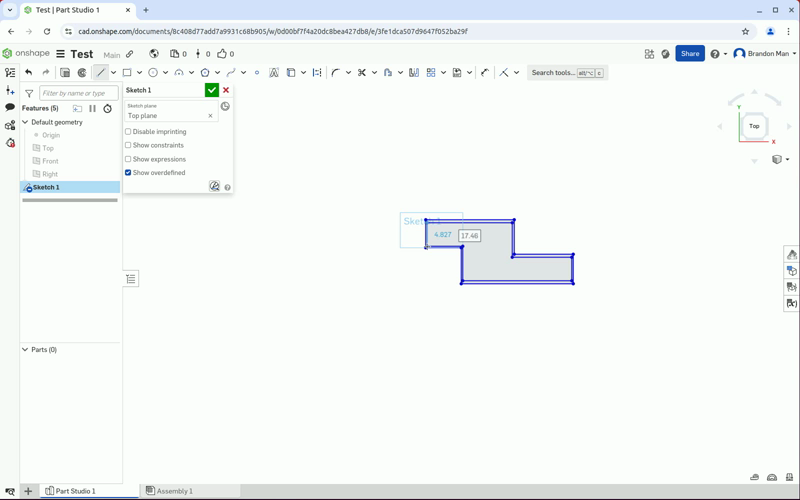
scroll(6)
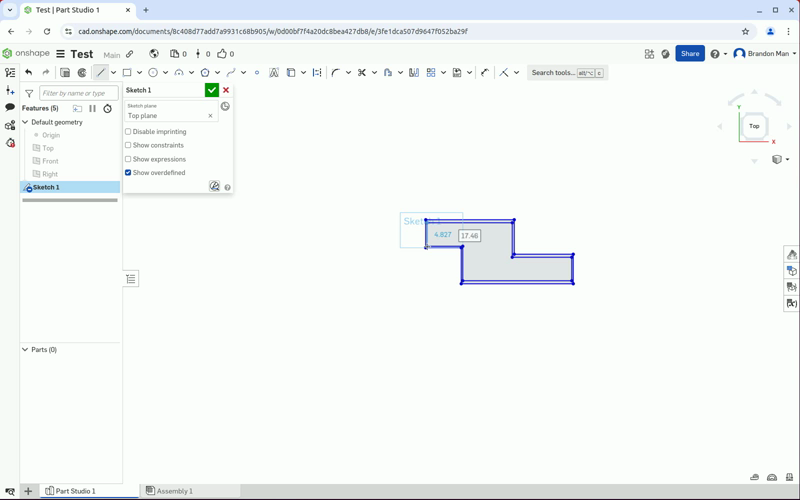
scroll(6)
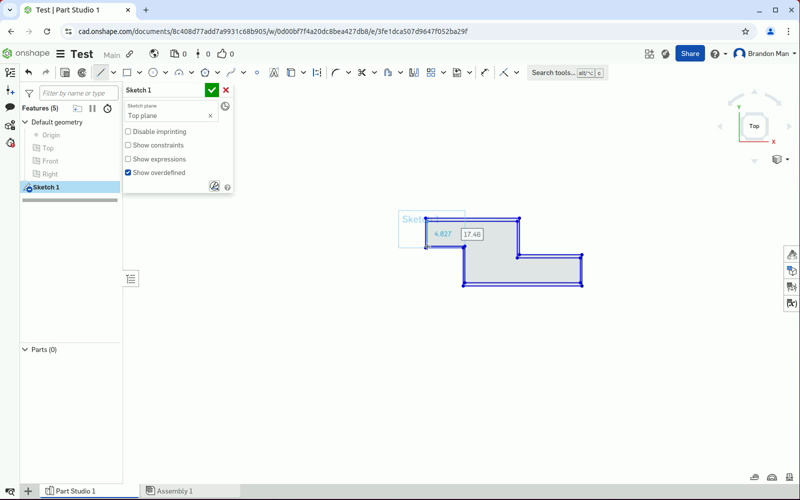
scroll(6)
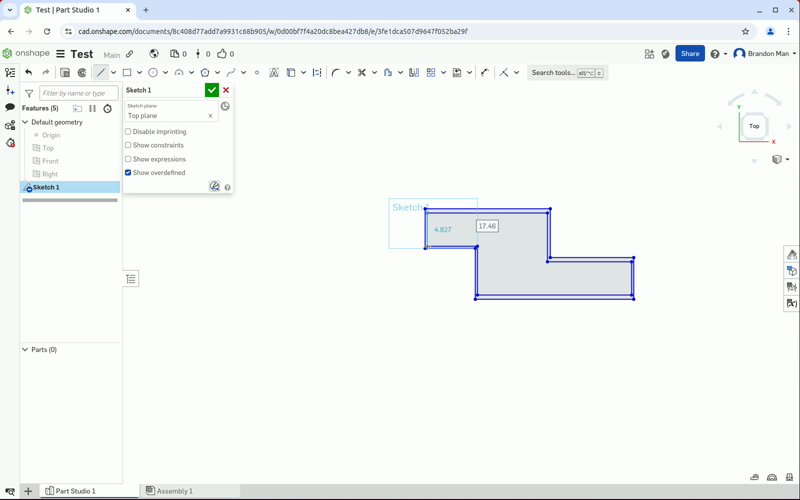
scroll(6)
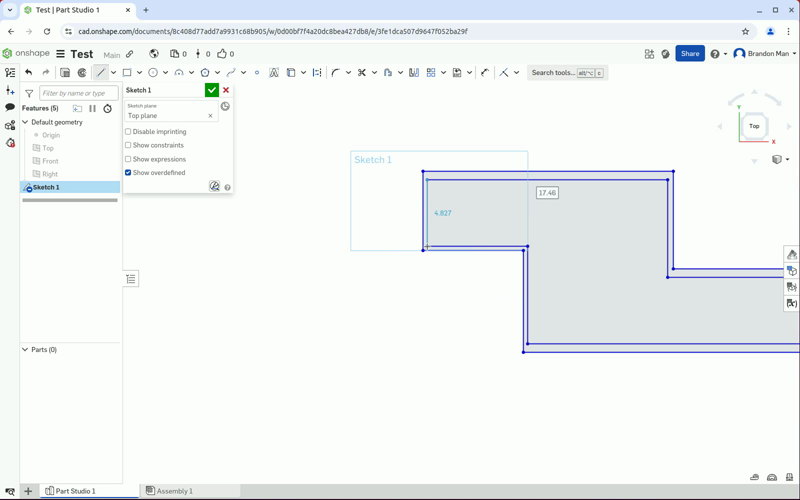
scroll(6)
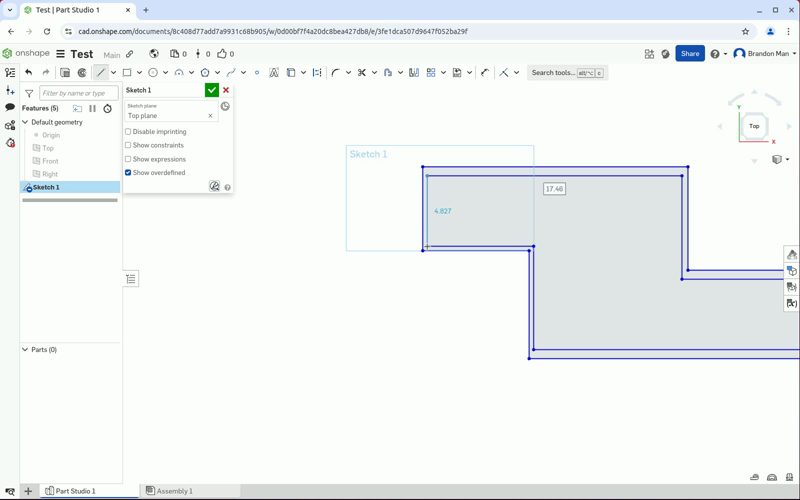
scroll(6)
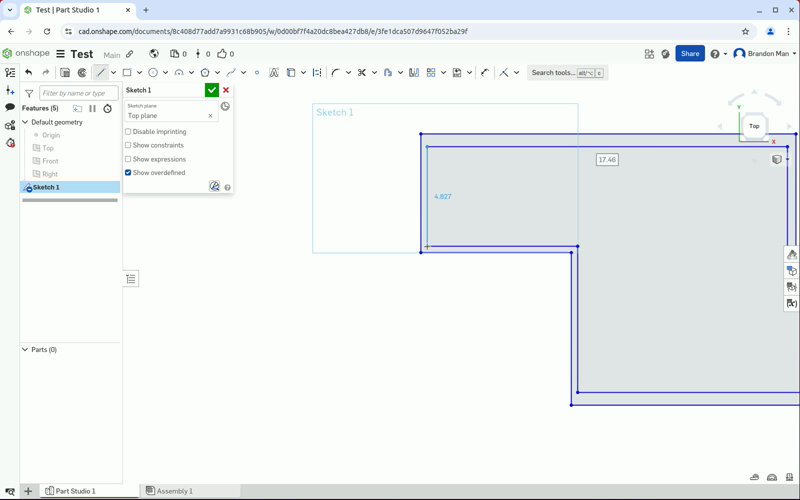
scroll(6)
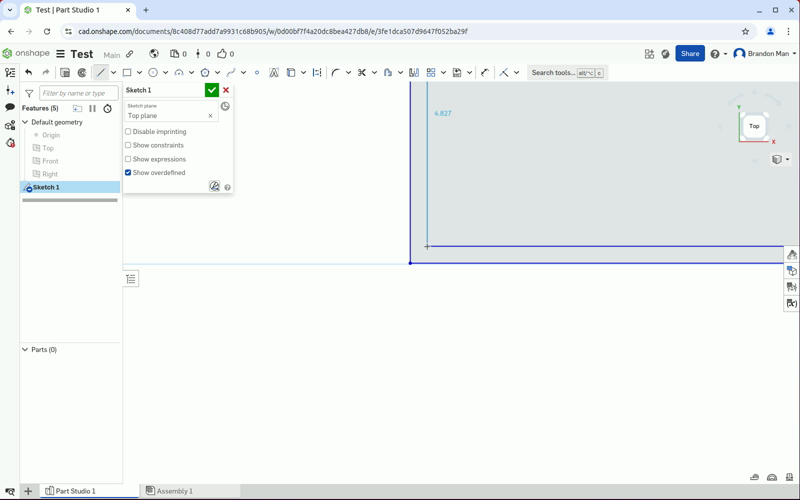
key_up(shift)
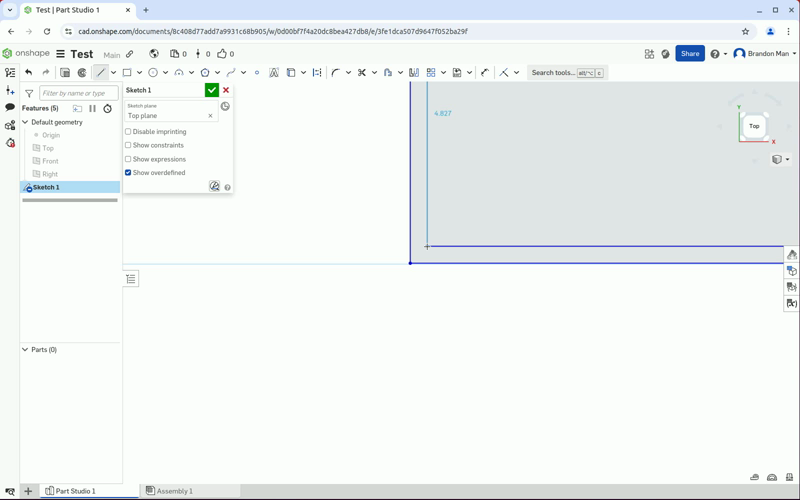
click(427, 246)
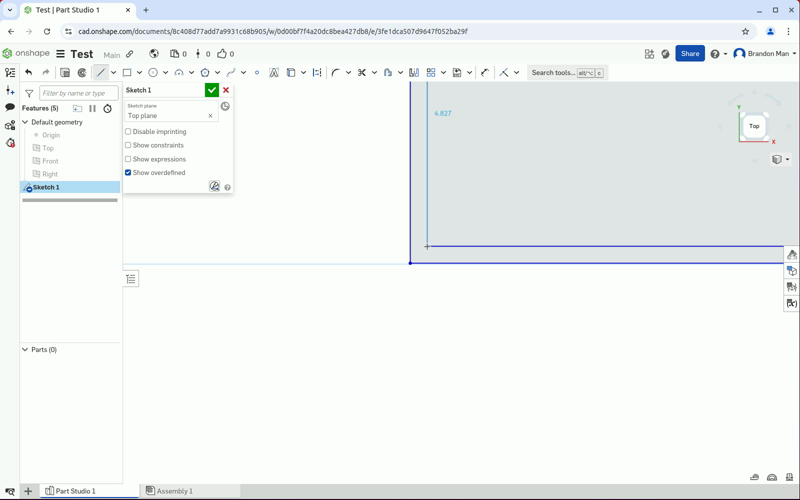
scroll(-6)
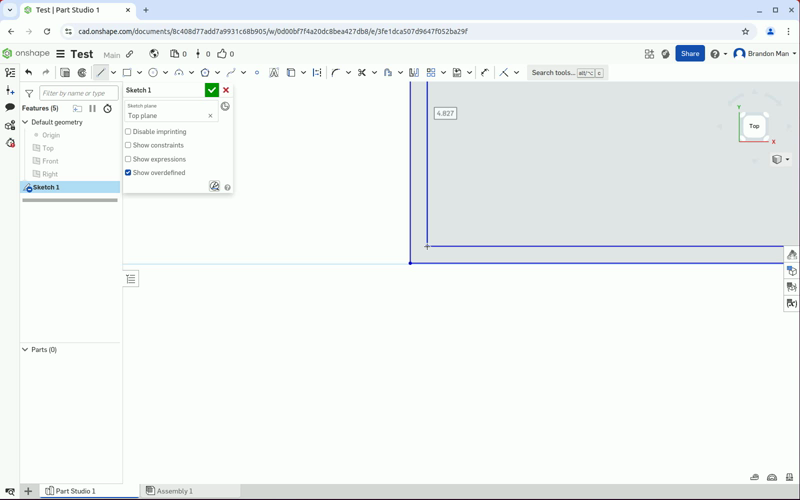
scroll(-6)
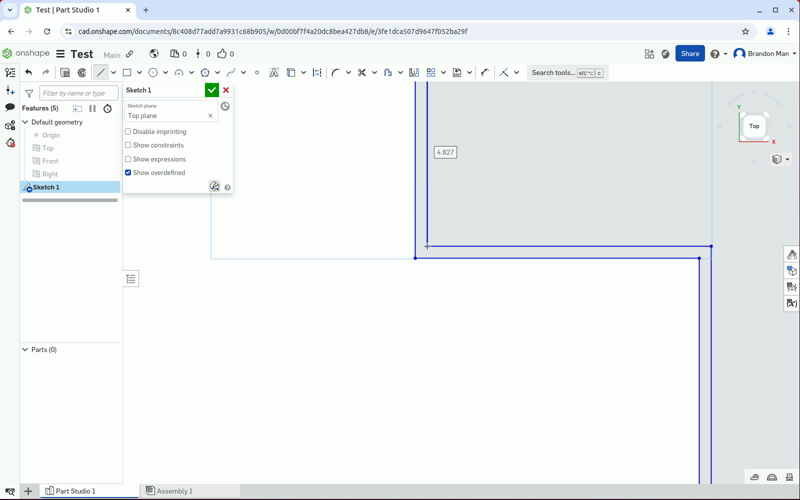
scroll(-6)
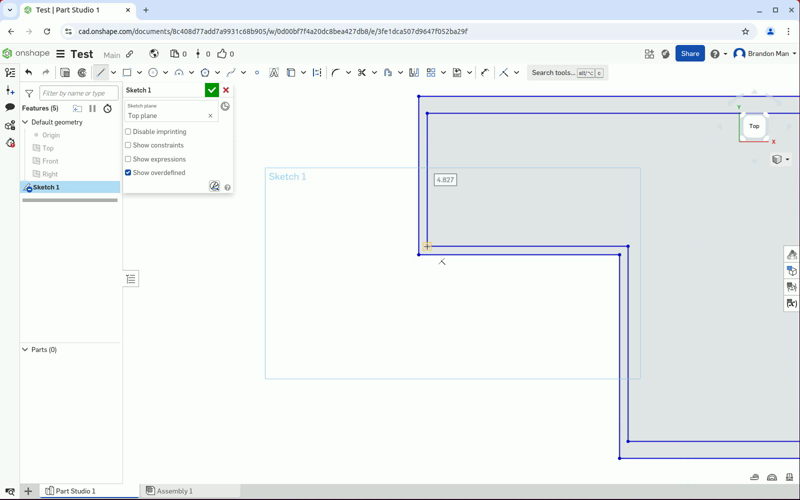
scroll(-6)
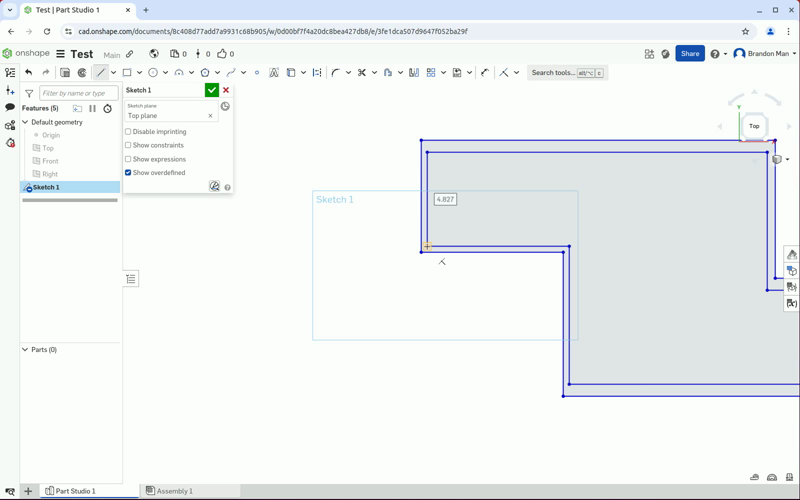
scroll(-6)
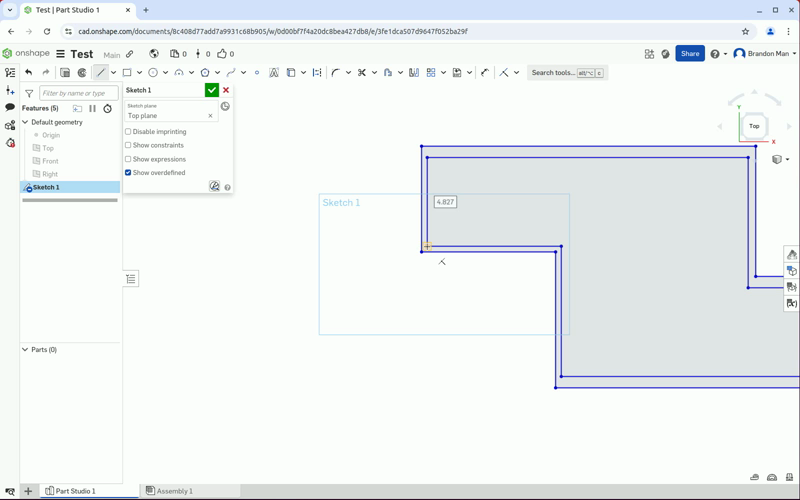
scroll(-6)
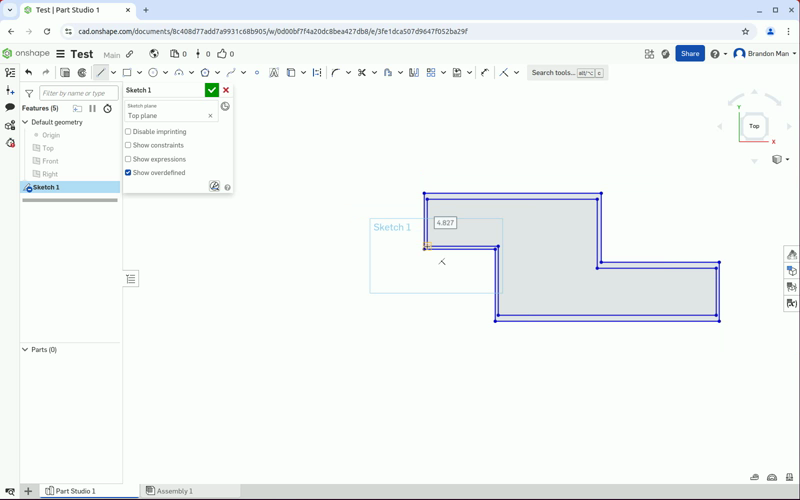
scroll(-6)
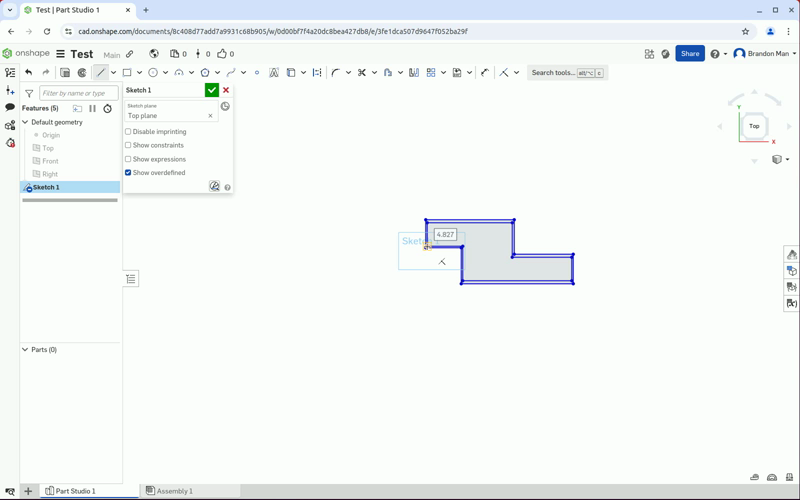
key(esc)
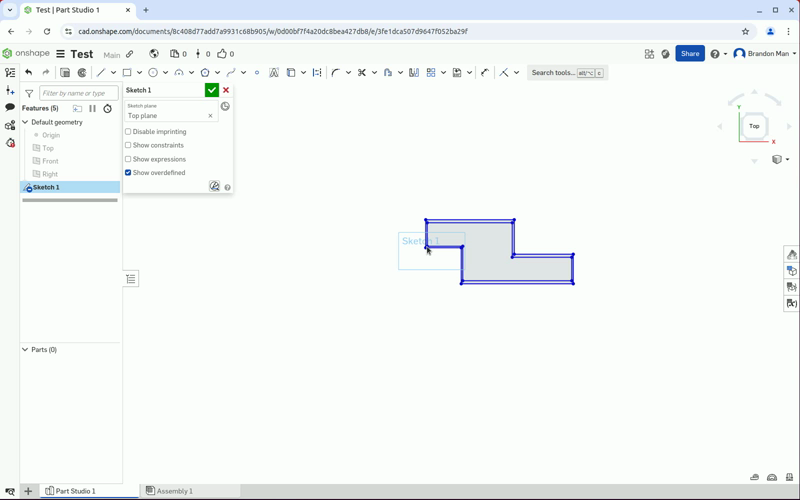
mouse_move(508, 221)
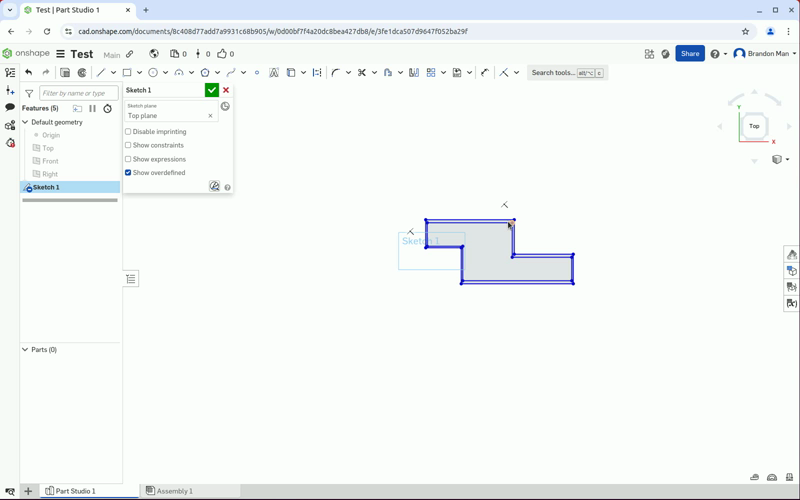
scroll(6)
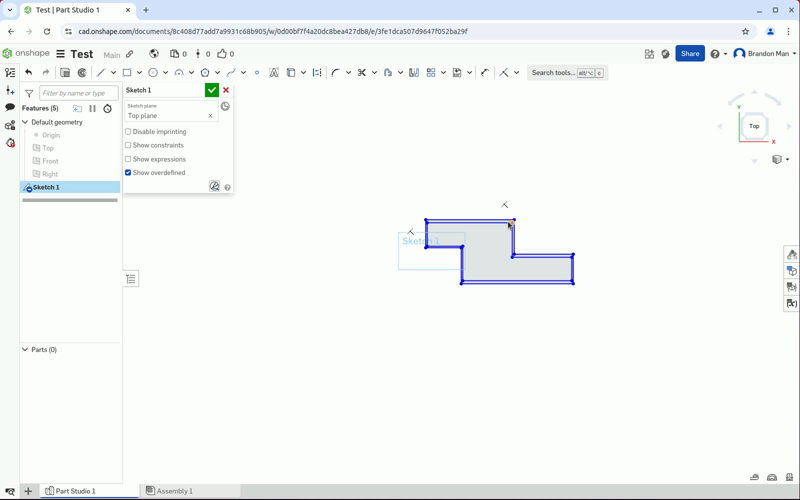
scroll(6)
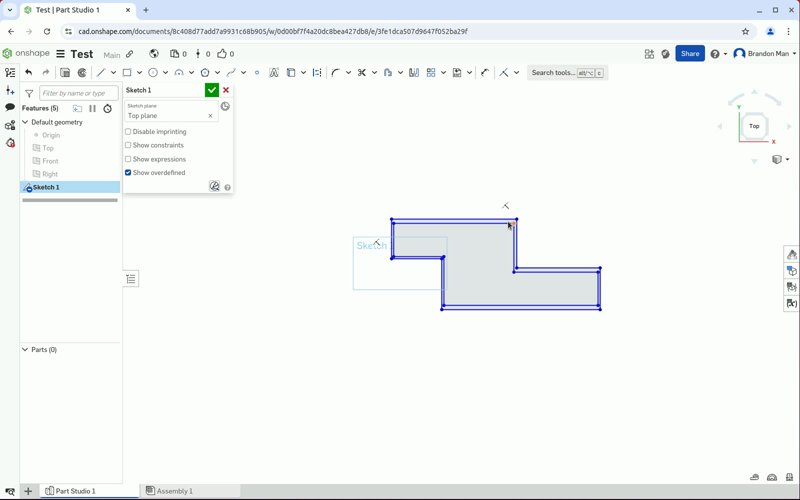
scroll(6)
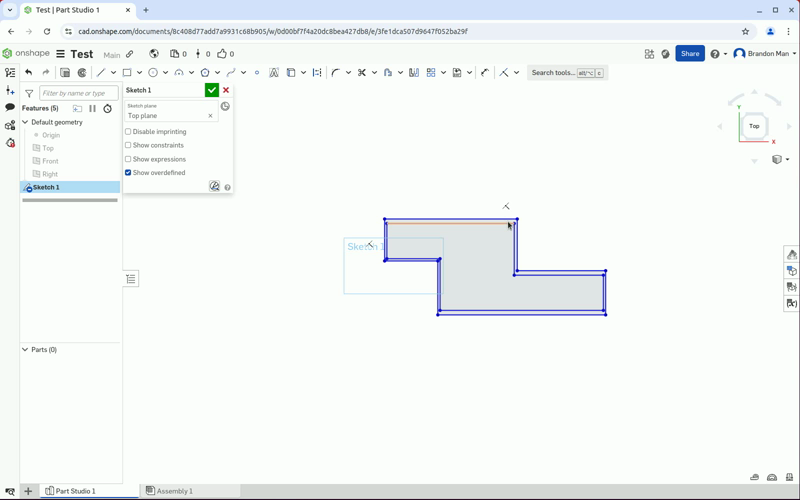
scroll(6)
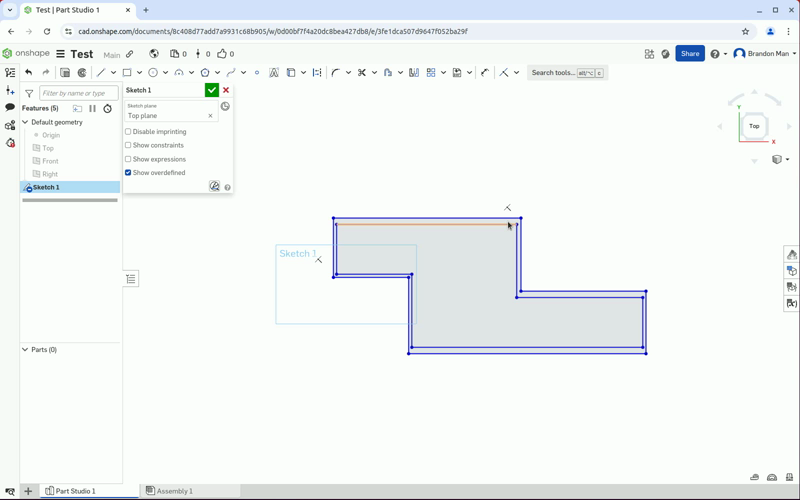
scroll(6)
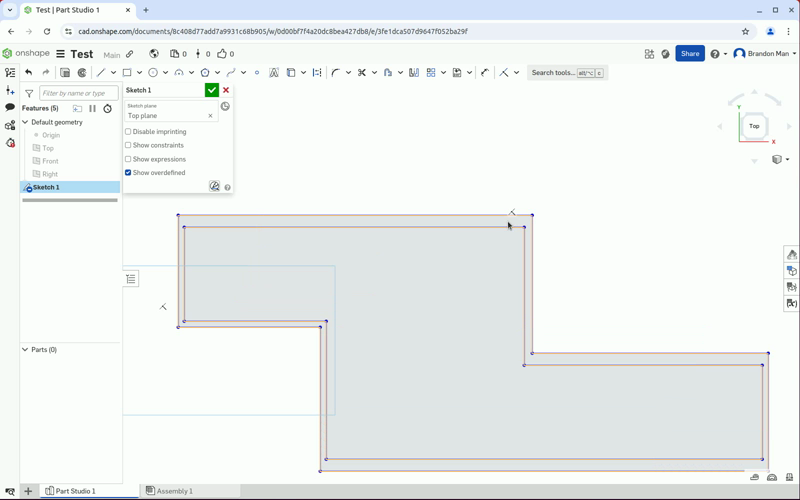
scroll(6)
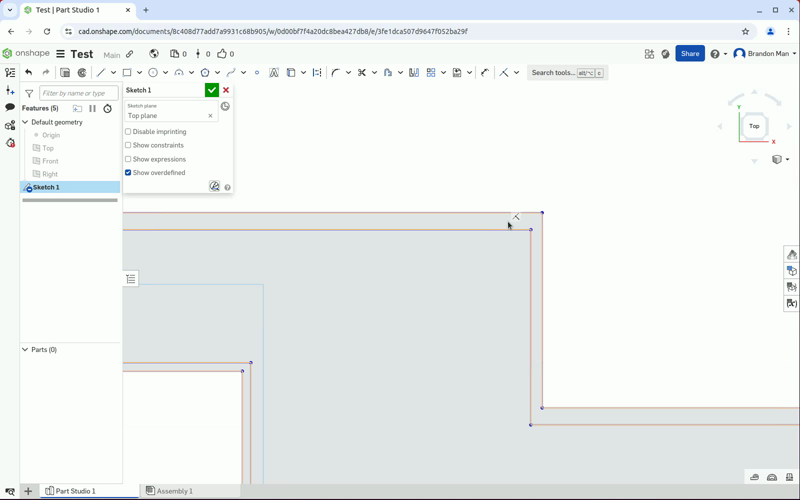
scroll(6)
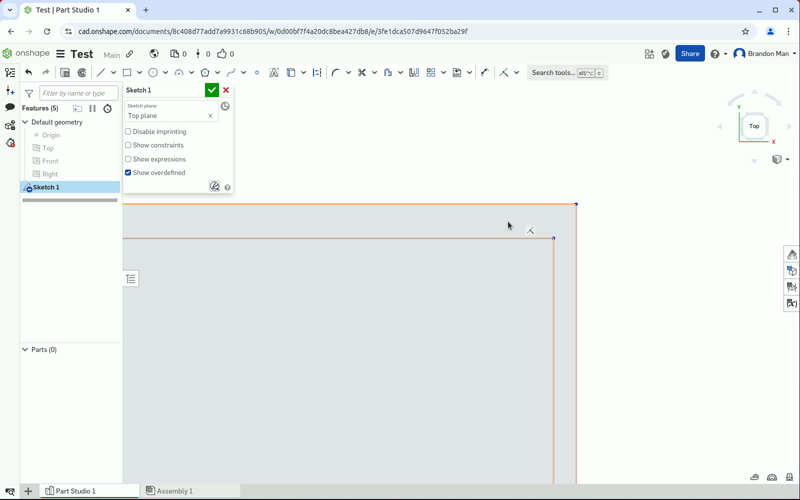
click(508, 221)
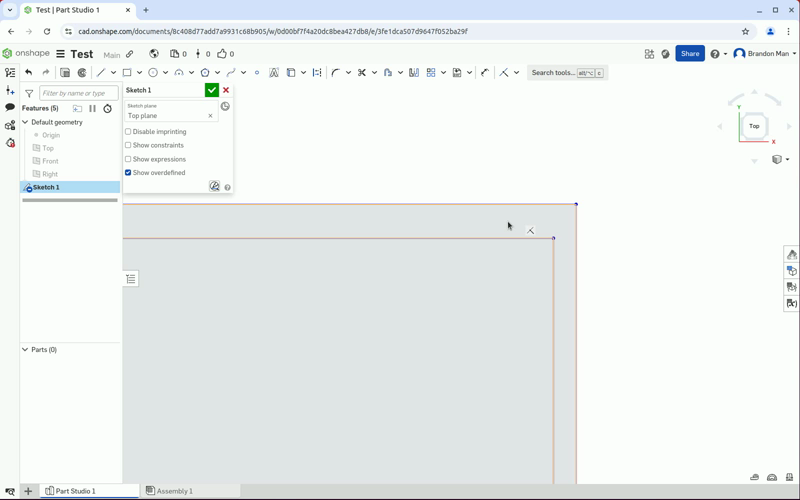
scroll(-6)
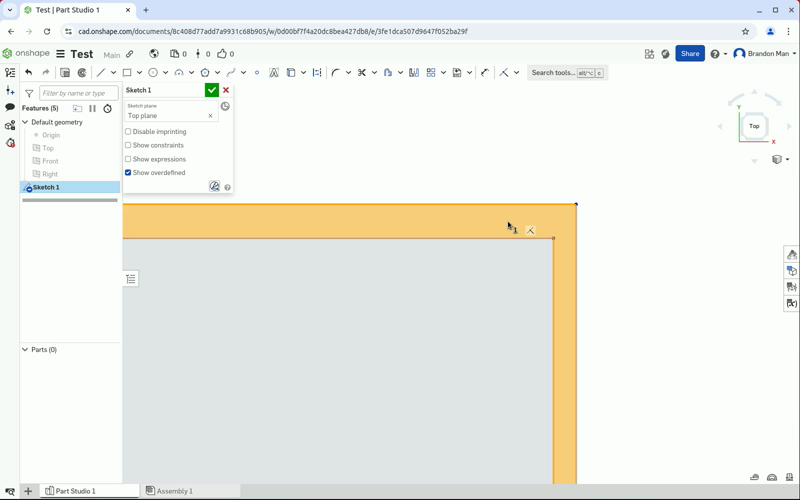
scroll(-6)
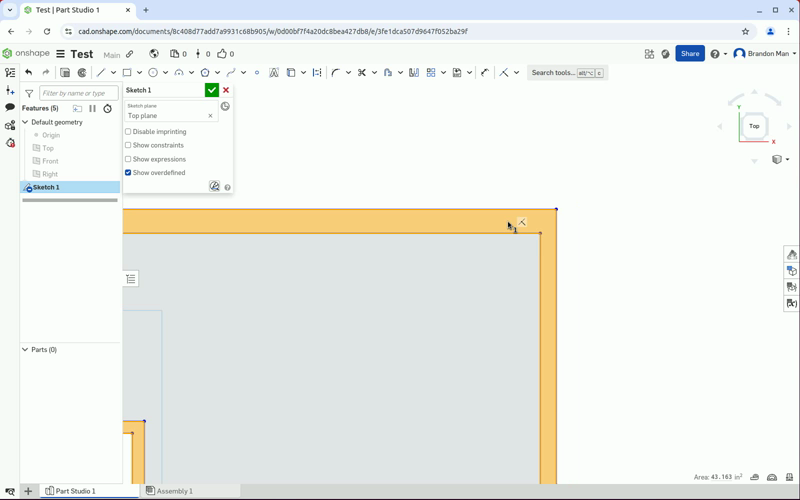
scroll(-6)
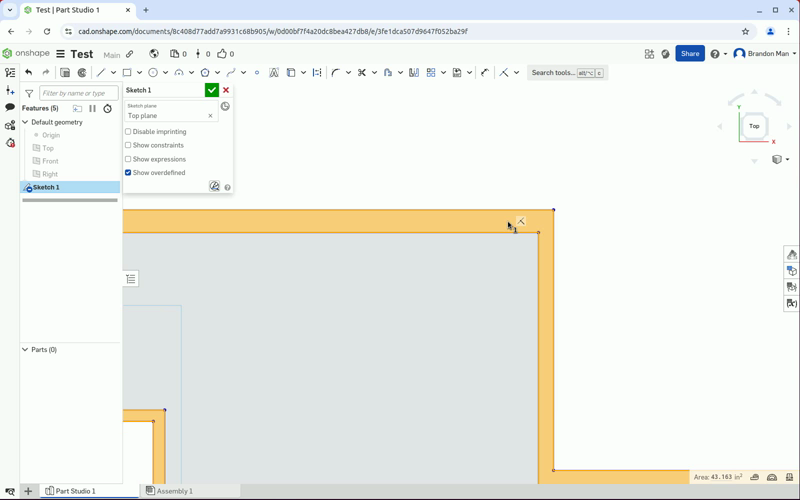
scroll(-6)
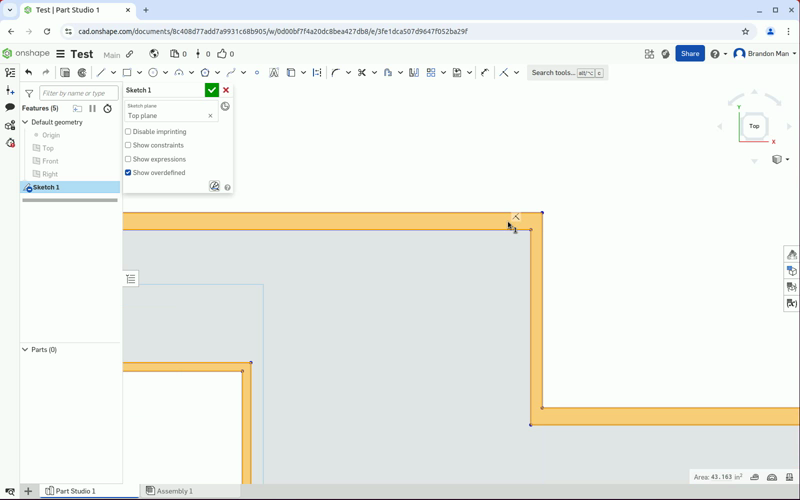
scroll(-6)
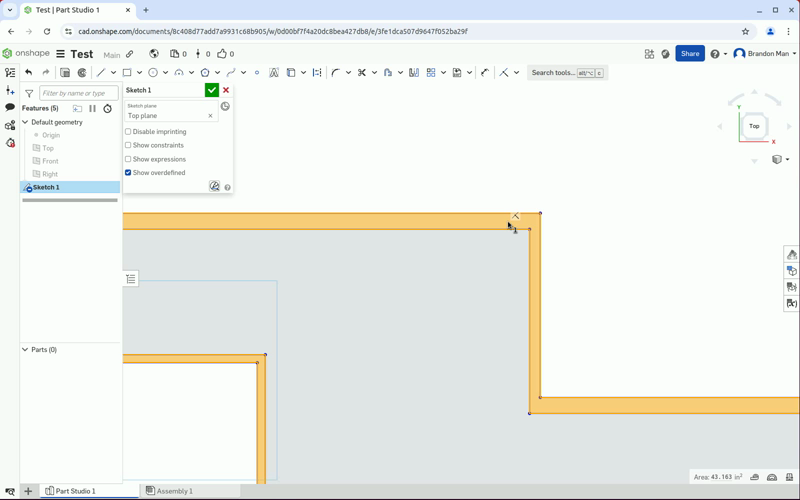
scroll(-6)
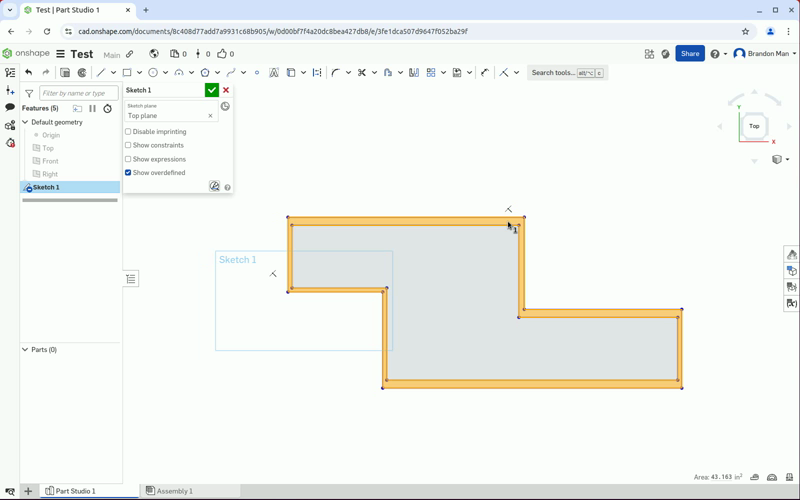
scroll(-6)
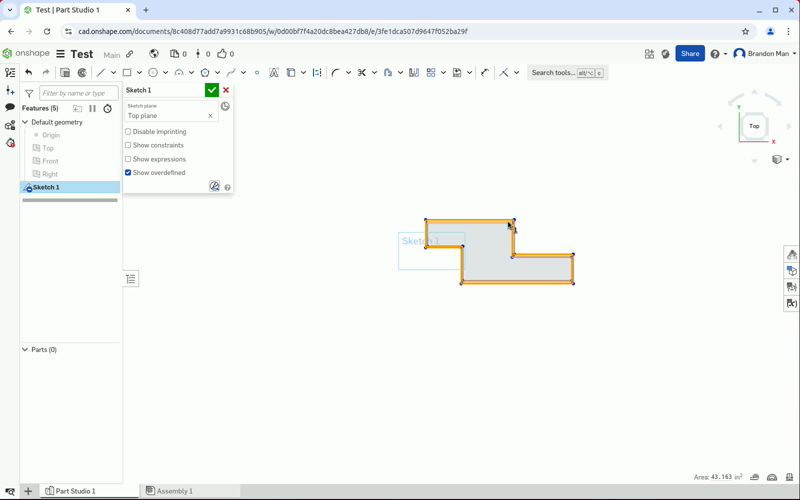
mouse_move(73, 352)
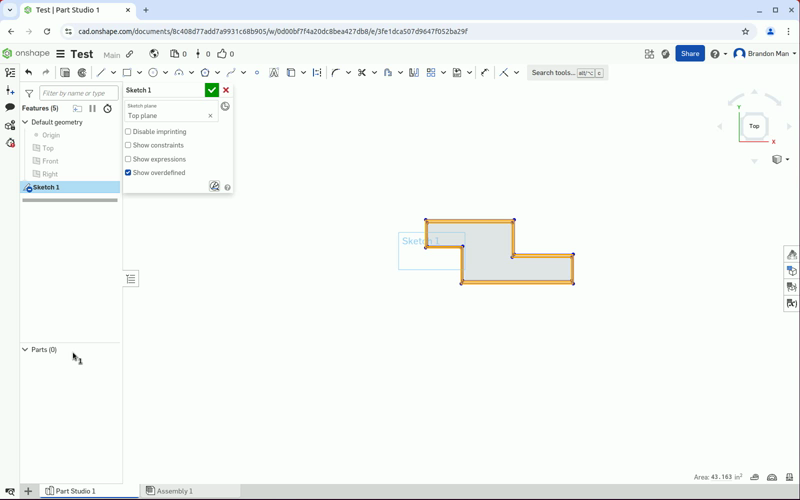
key(shift+y)
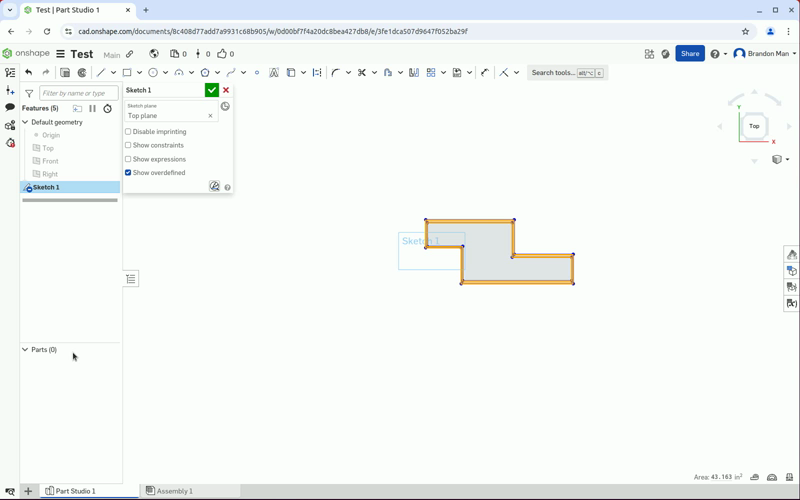
key(shift+e)
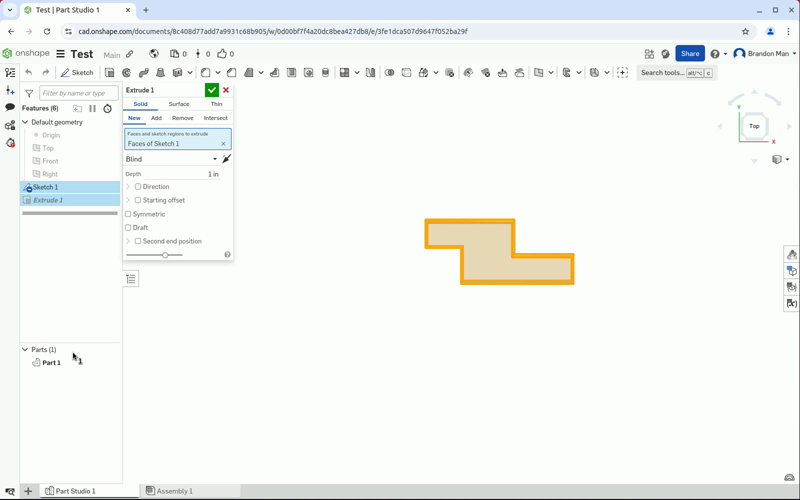
mouse_move(143, 106)
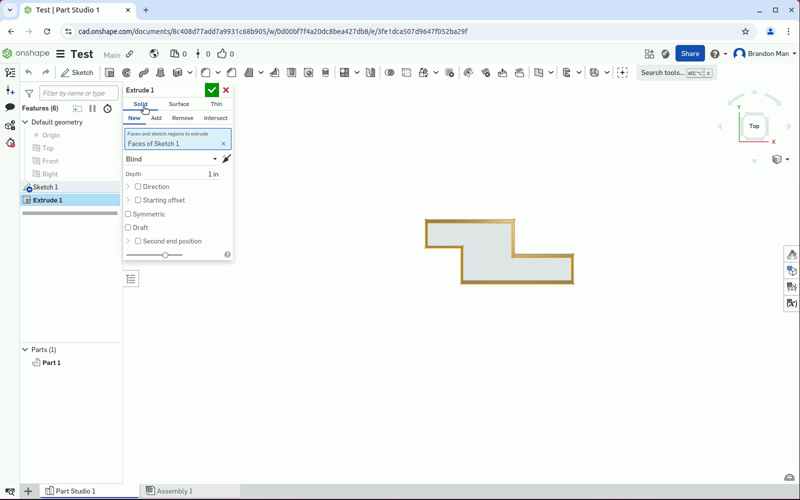
click(143, 106)
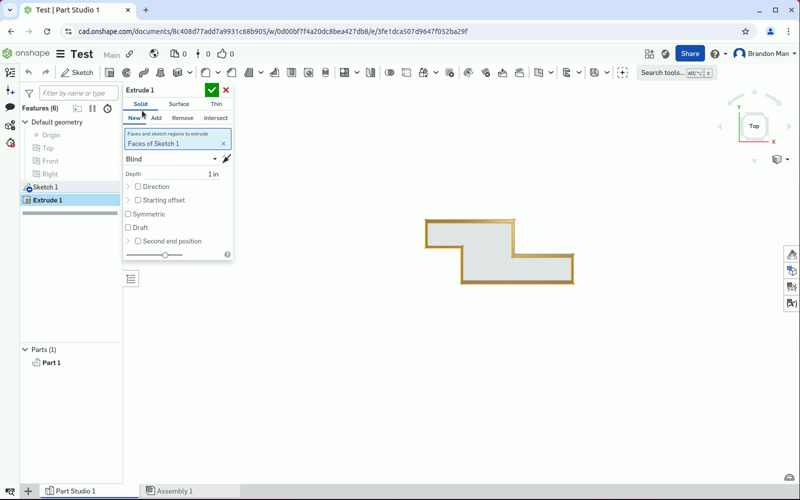
mouse_move(137, 120)
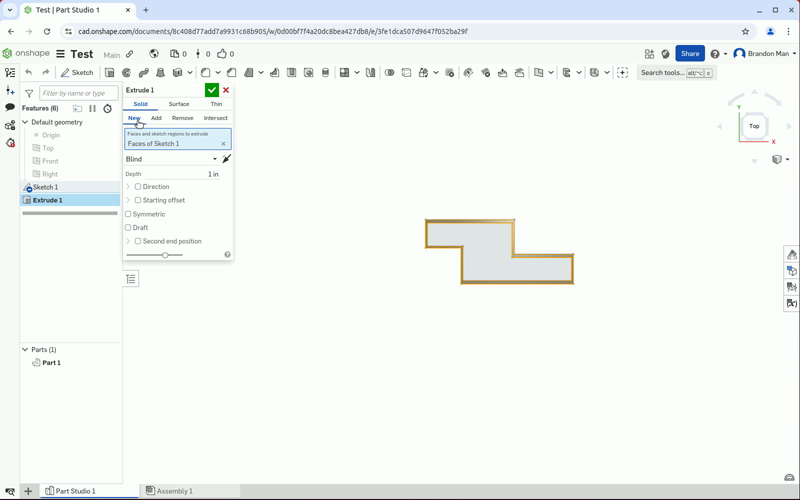
click(137, 120)
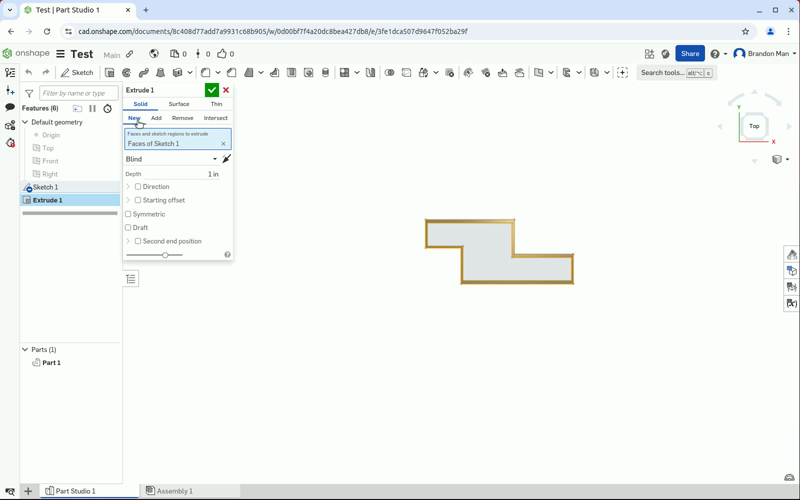
key(tab, 4)
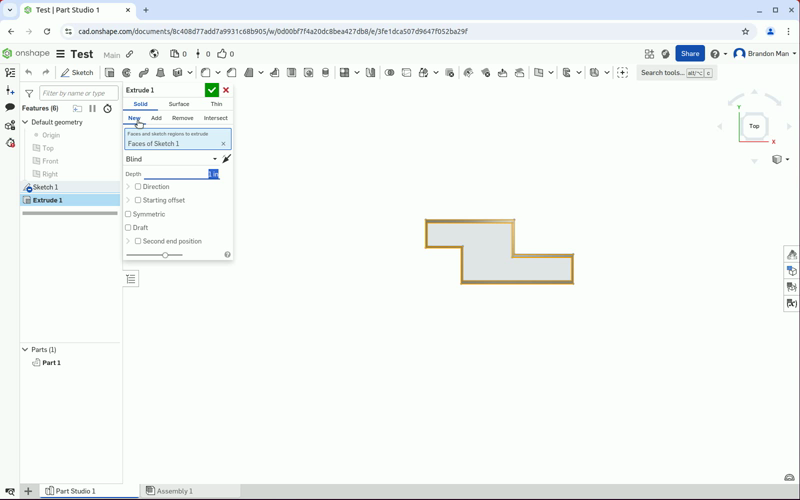
text(8.425)
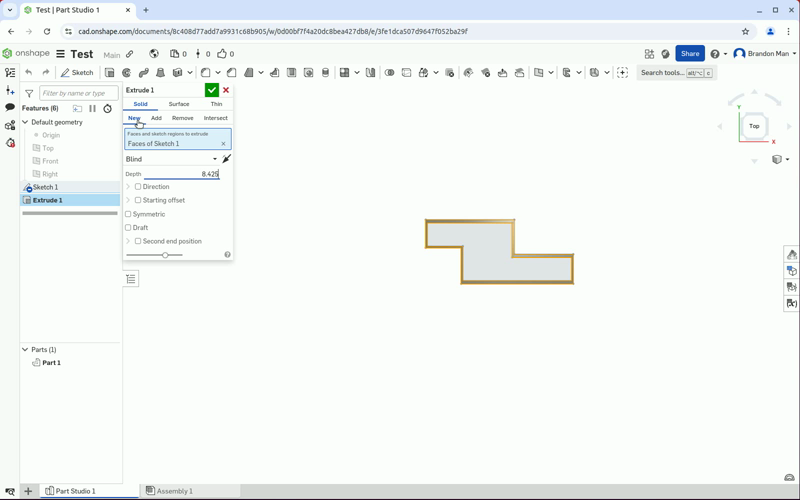
key(enter)
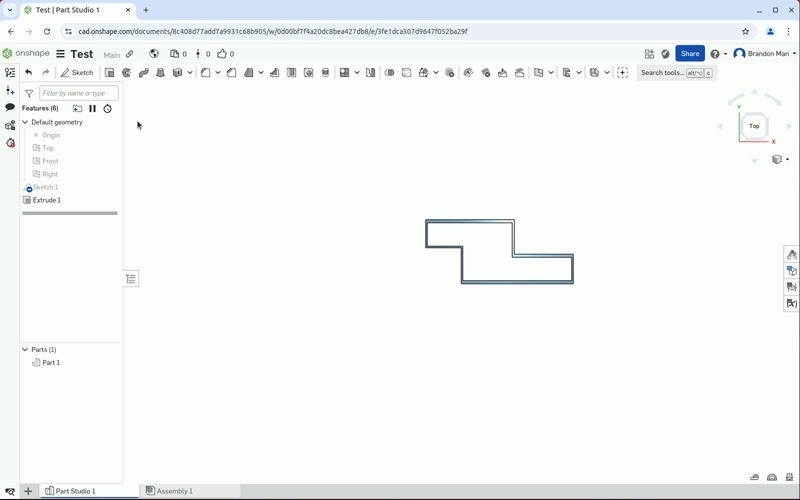
key(shift+h)
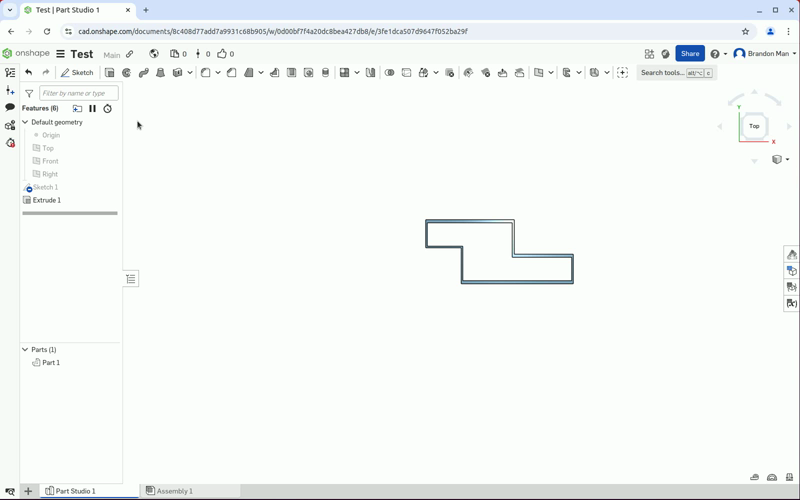
key(shift+h)
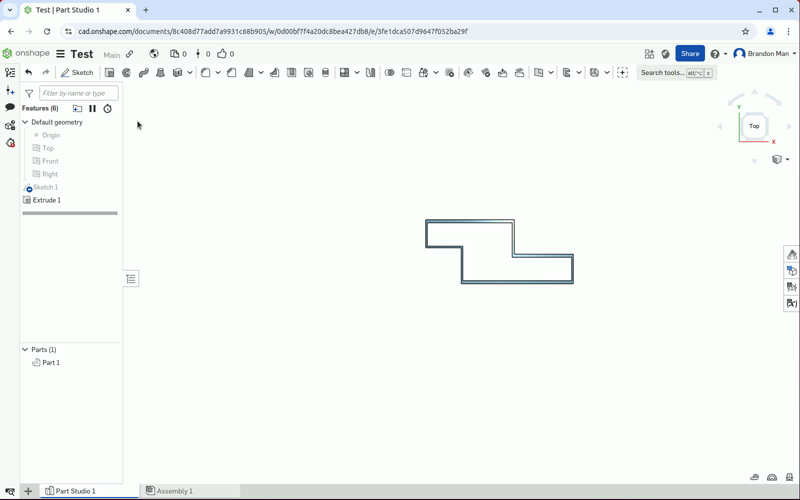
mouse_move(73, 189)
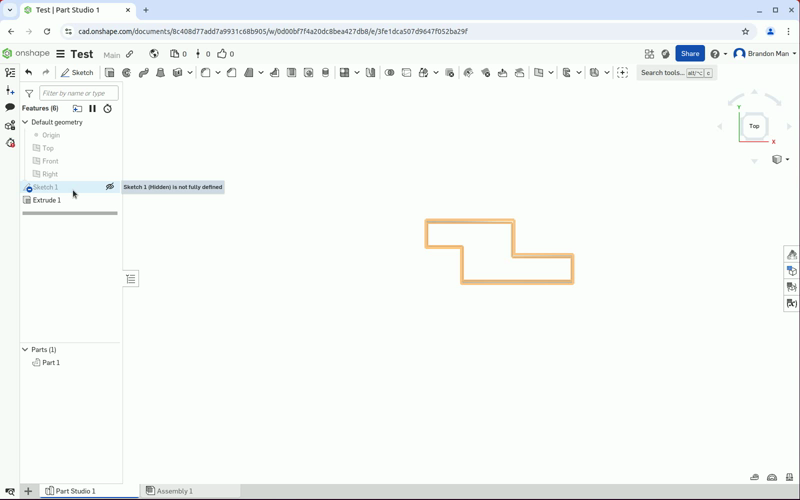
click(73, 189)
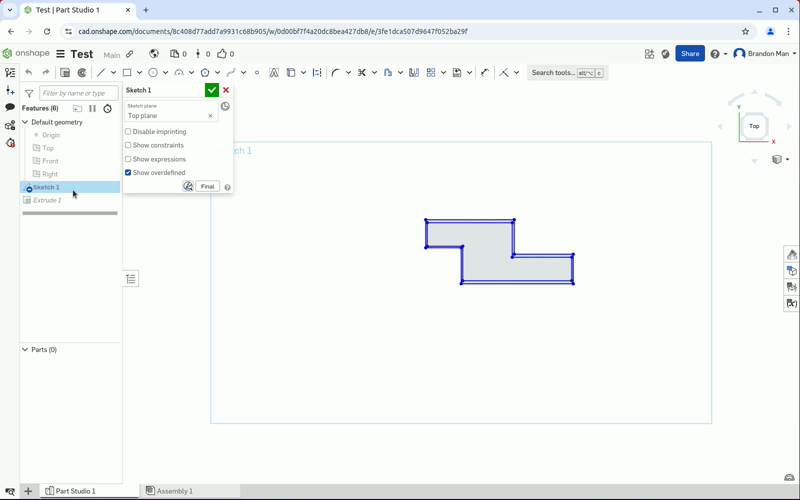
mouse_move(229, 92)
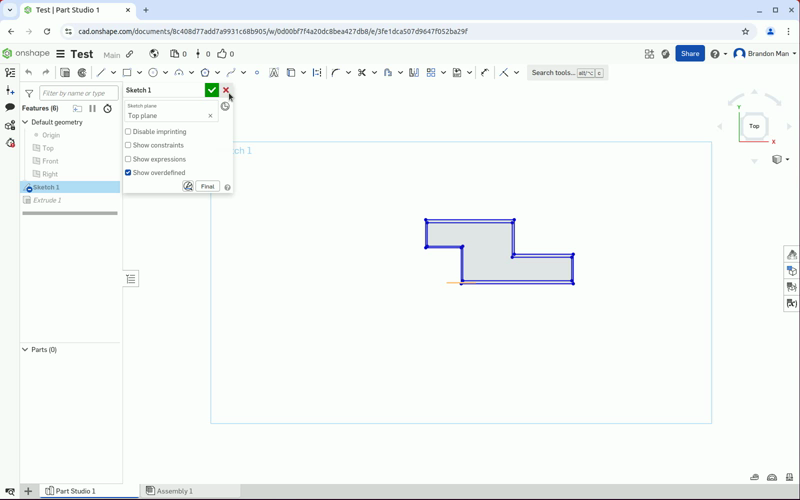
click(229, 92)
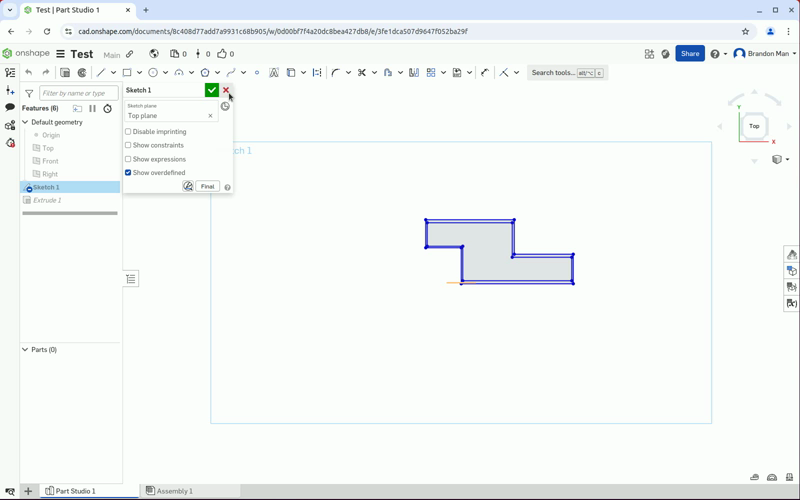
key(shift+s)
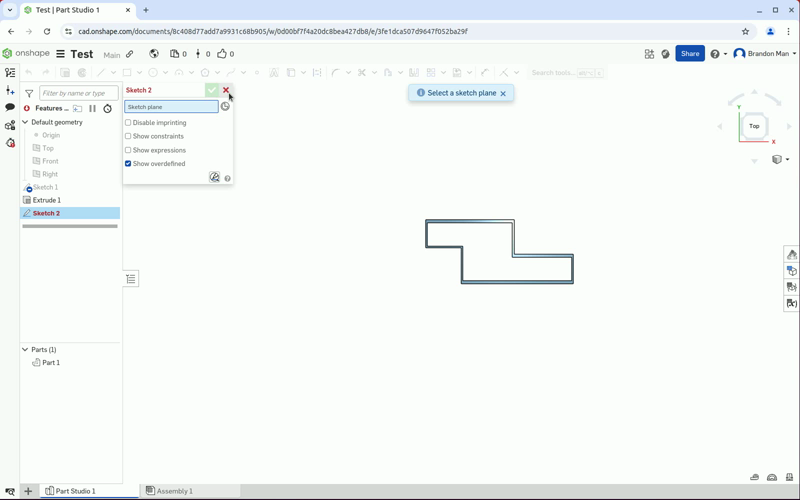
mouse_move(73, 150)
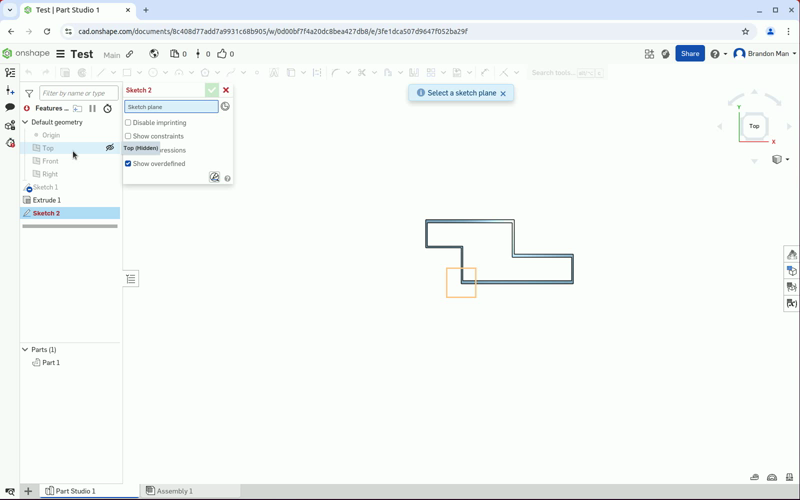
click(73, 150)
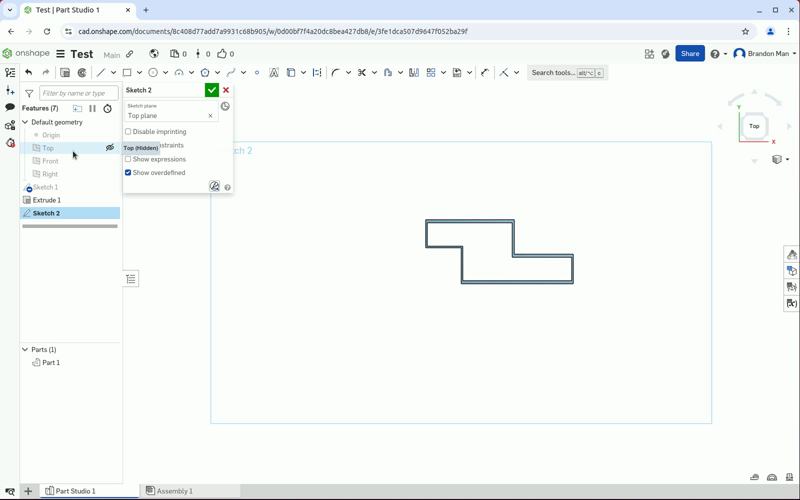
mouse_move(73, 352)
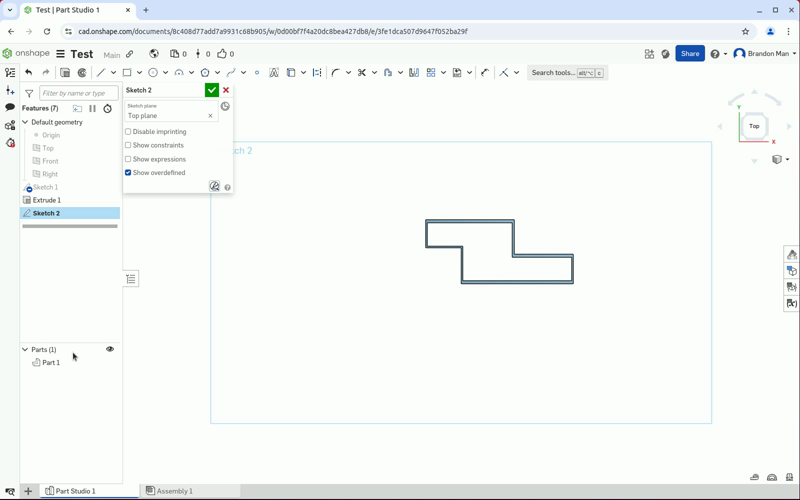
key(y)
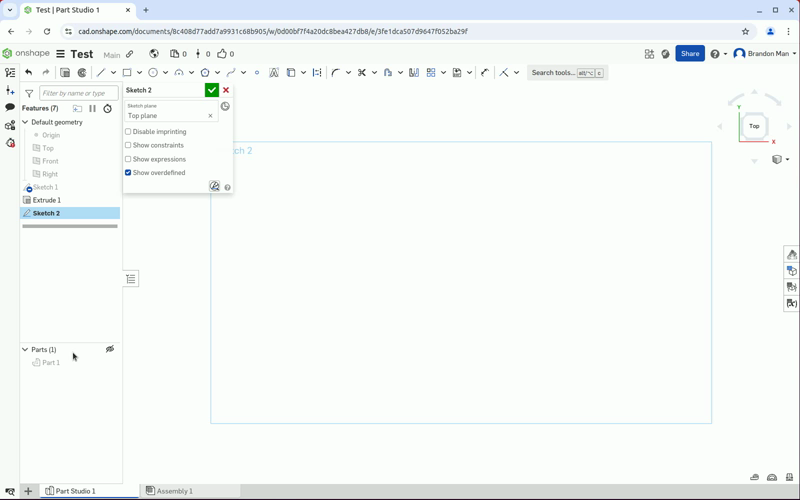
key(l)
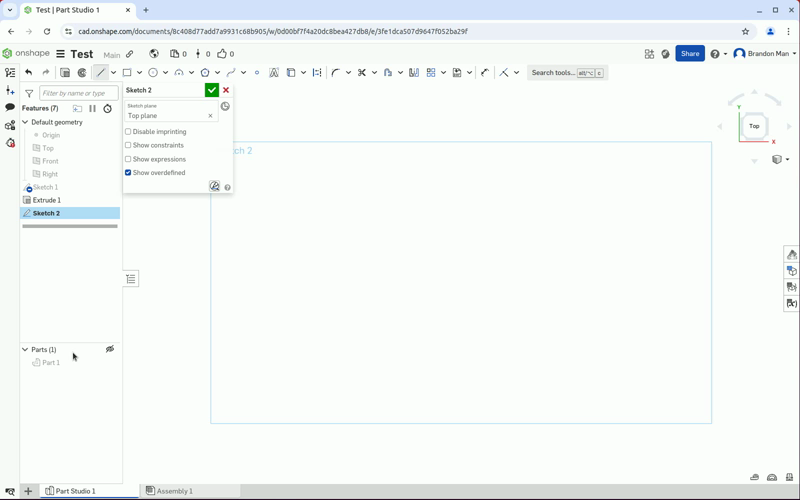
key_down(shift)
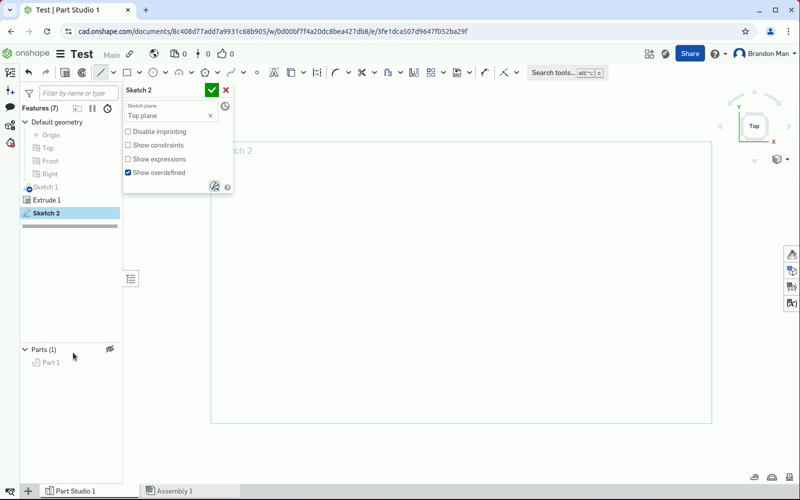
mouse_move(427, 245)
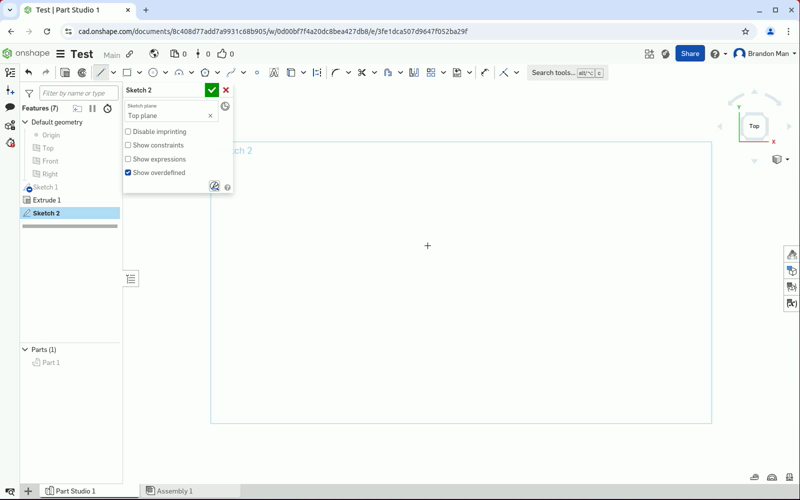
click(427, 245)
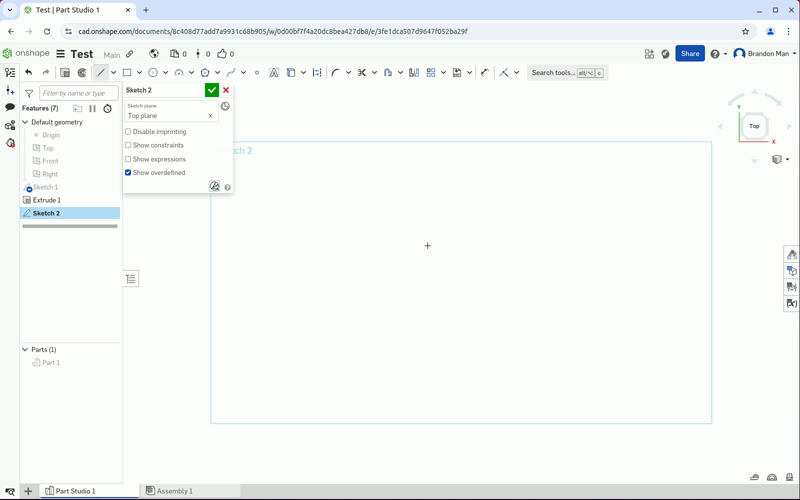
key_up(shift)
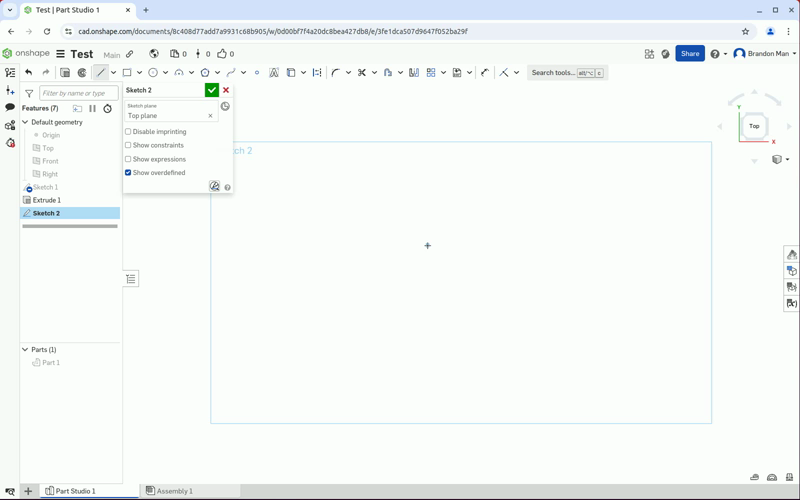
key_down(shift)
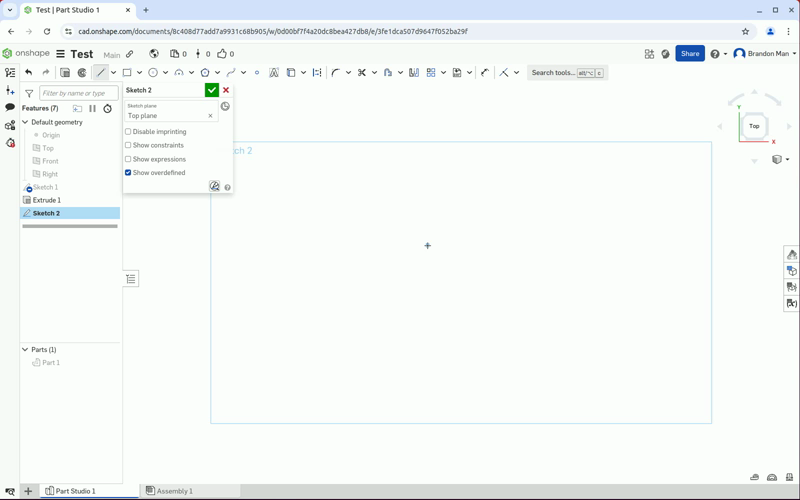
mouse_move(457, 245)
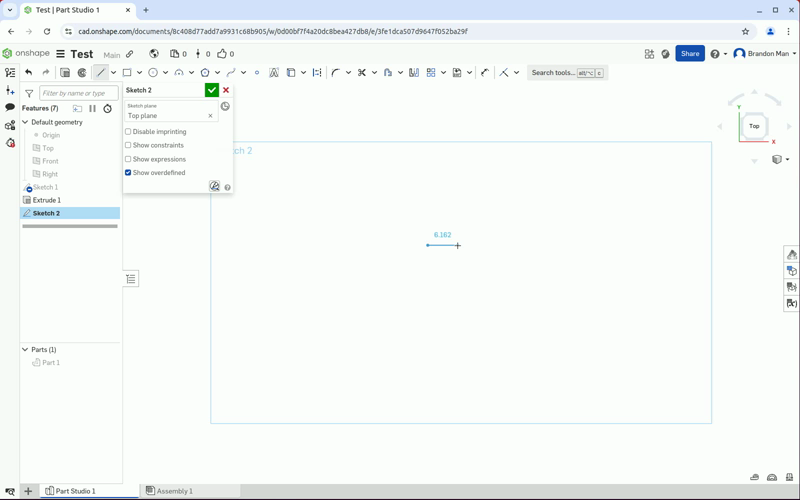
mouse_move(462, 245)
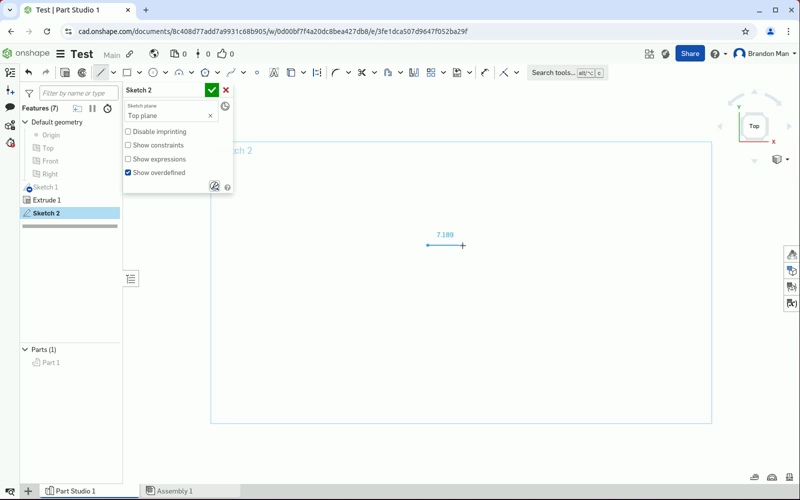
click(462, 245)
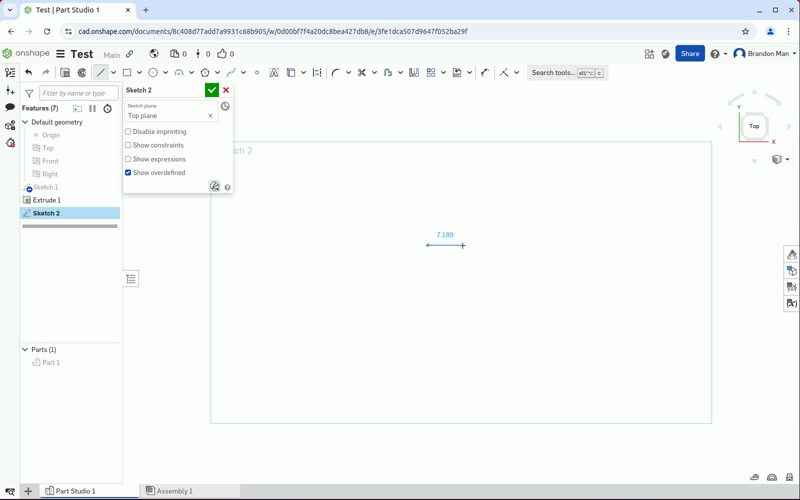
key_up(shift)
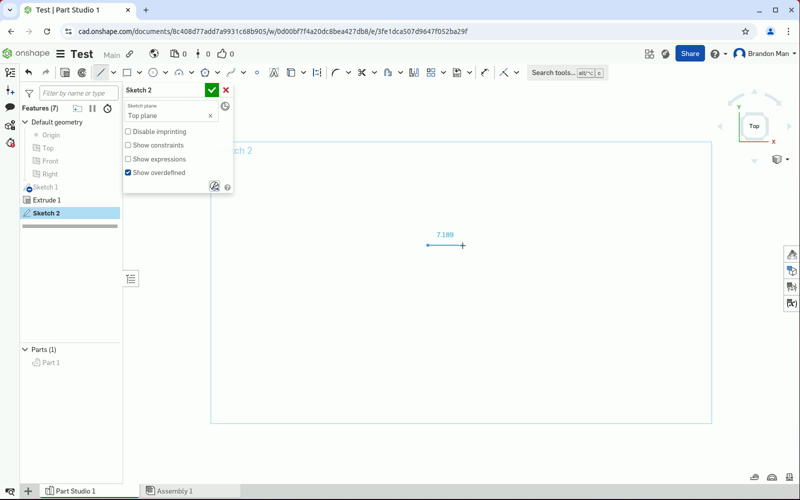
key_down(shift)
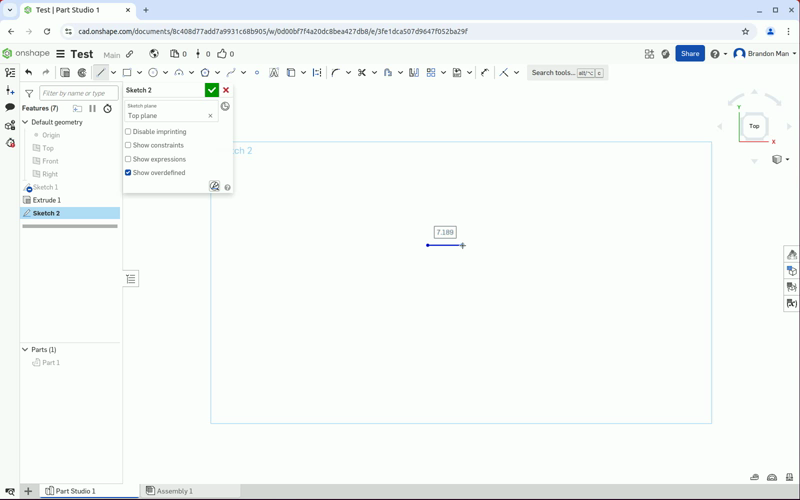
mouse_move(492, 245)
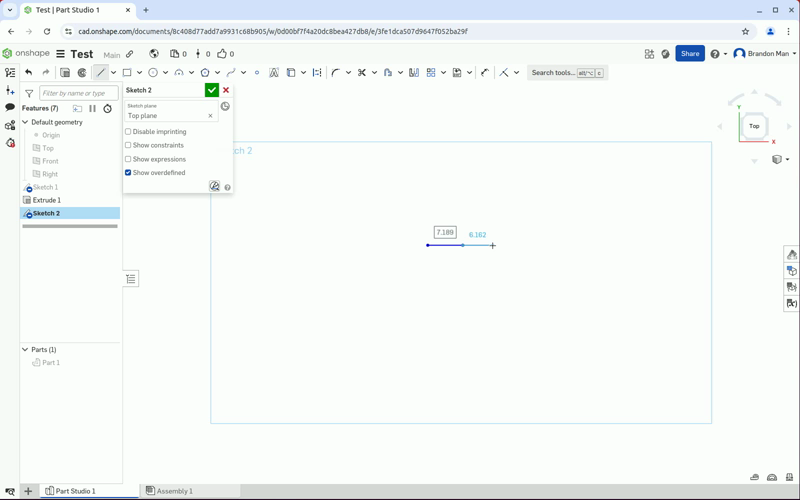
mouse_move(462, 280)
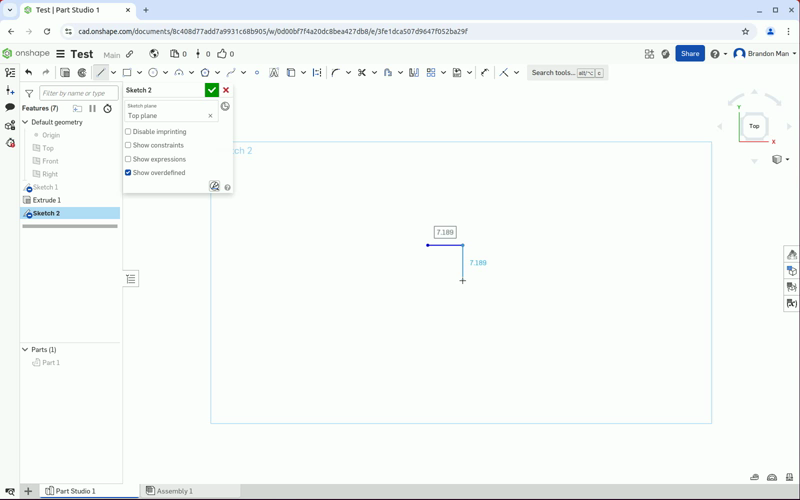
click(462, 280)
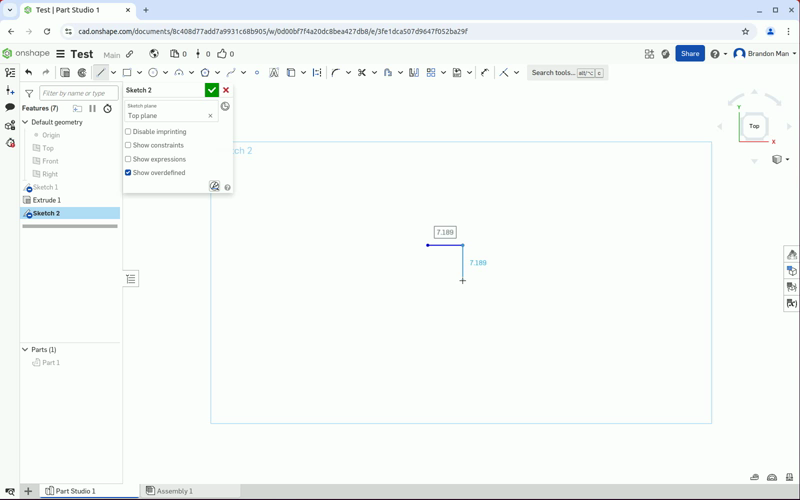
key_up(shift)
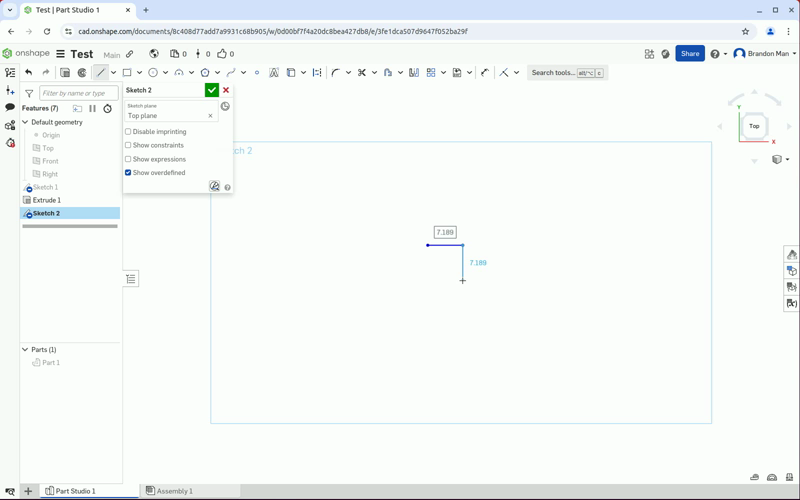
key_down(shift)
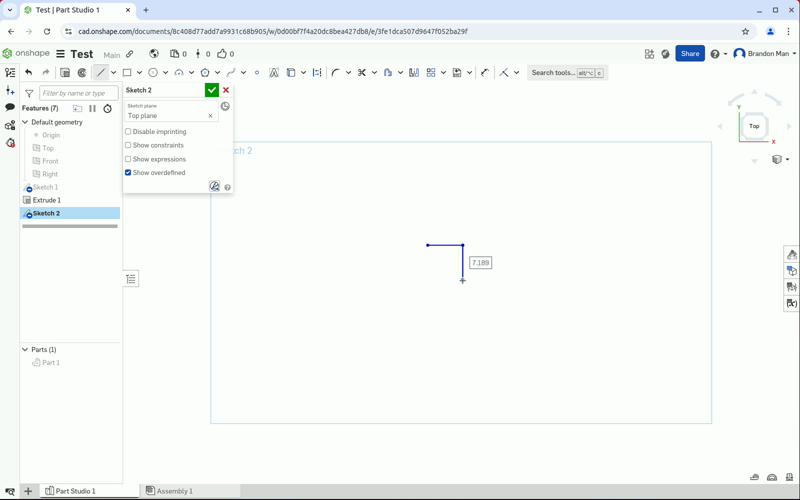
mouse_move(571, 280)
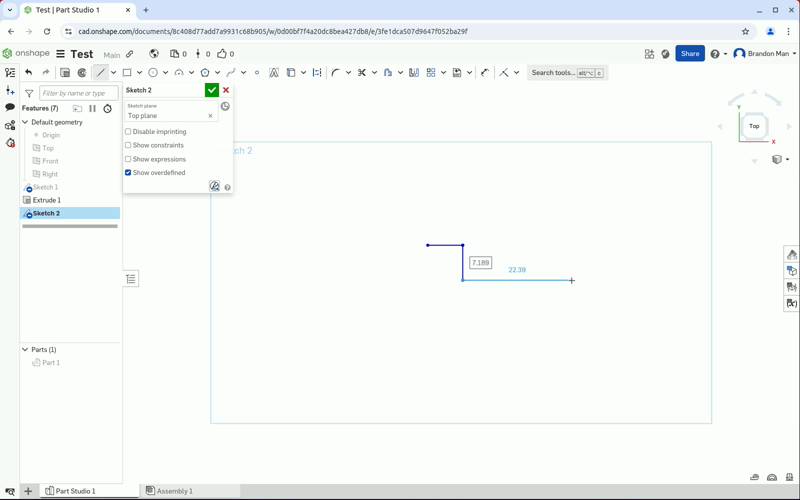
click(571, 280)
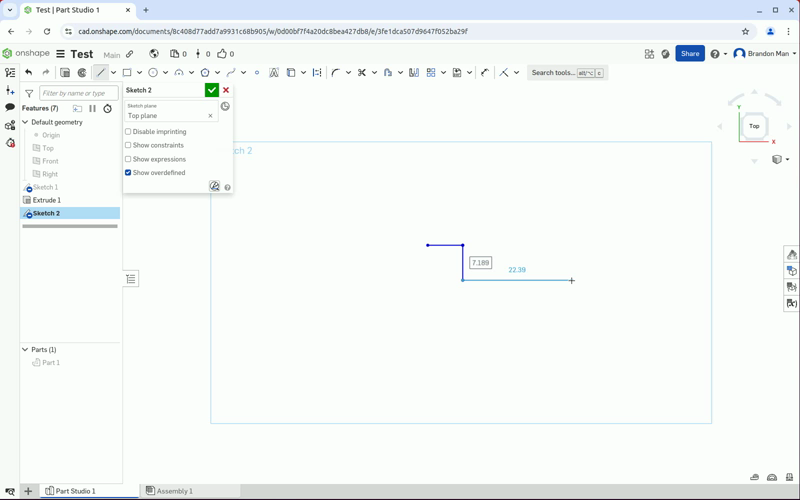
key_up(shift)
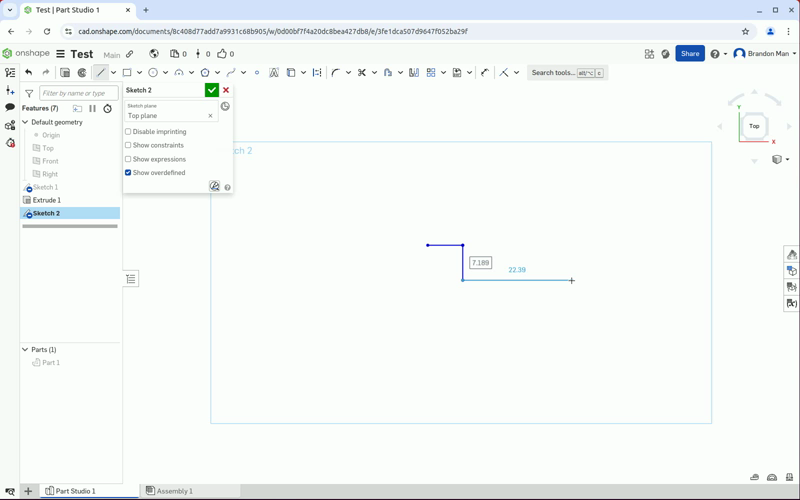
key_down(shift)
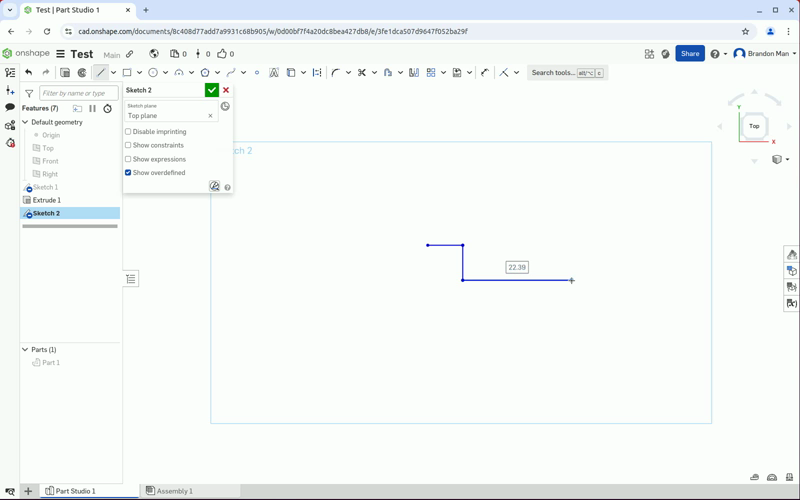
mouse_move(589, 280)
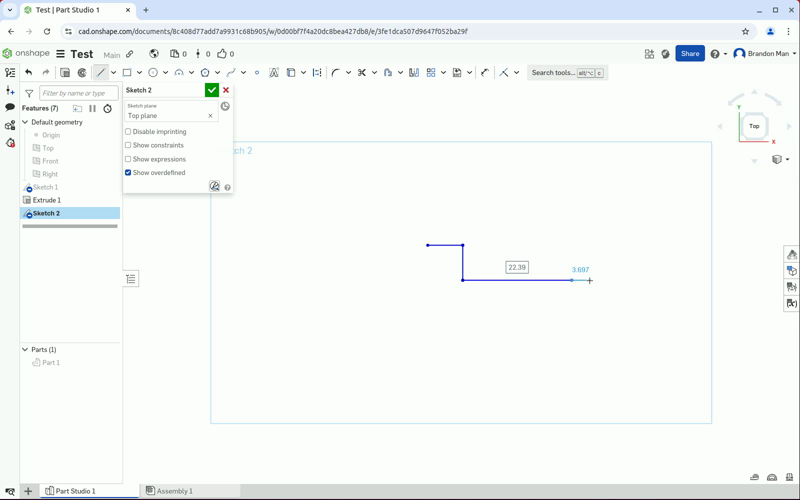
mouse_move(571, 255)
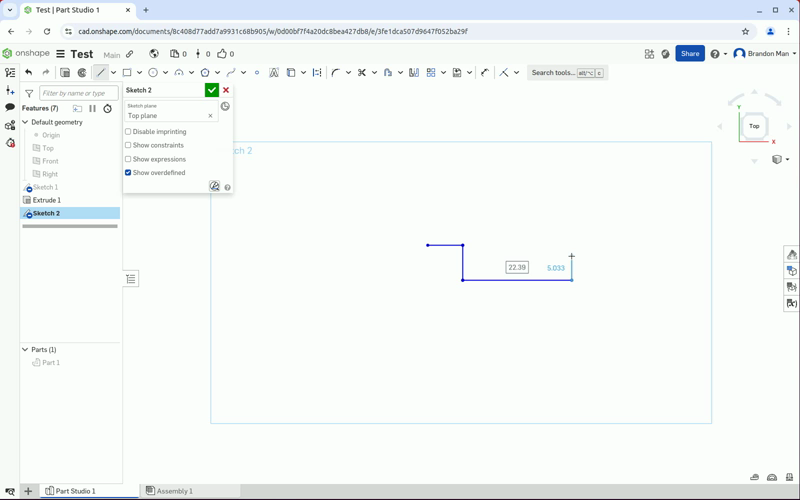
click(571, 255)
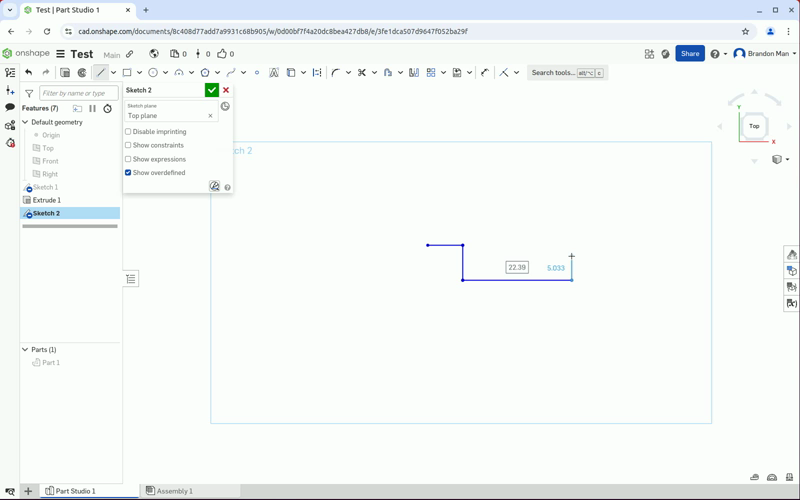
key_up(shift)
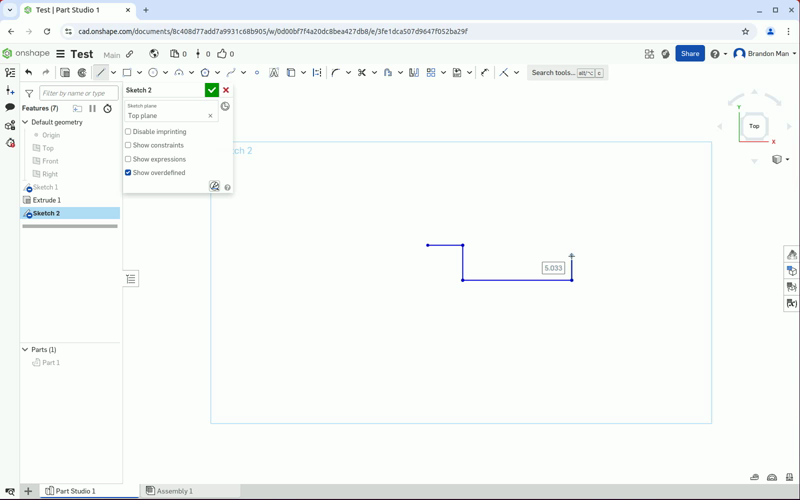
key_down(shift)
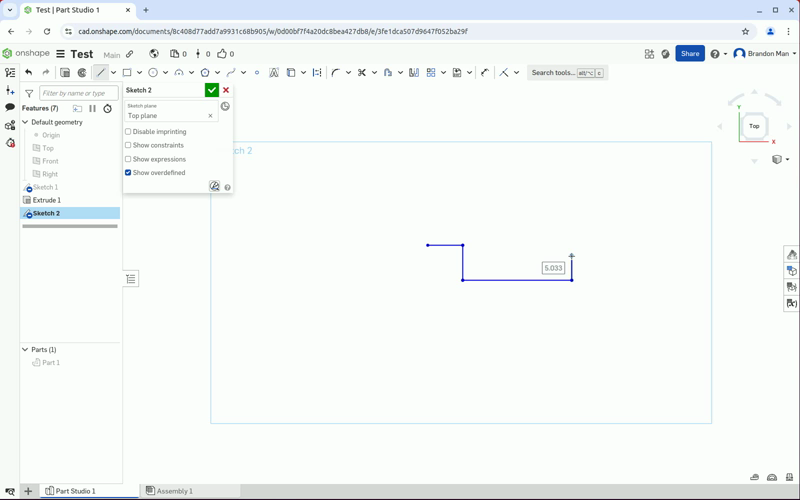
mouse_move(589, 255)
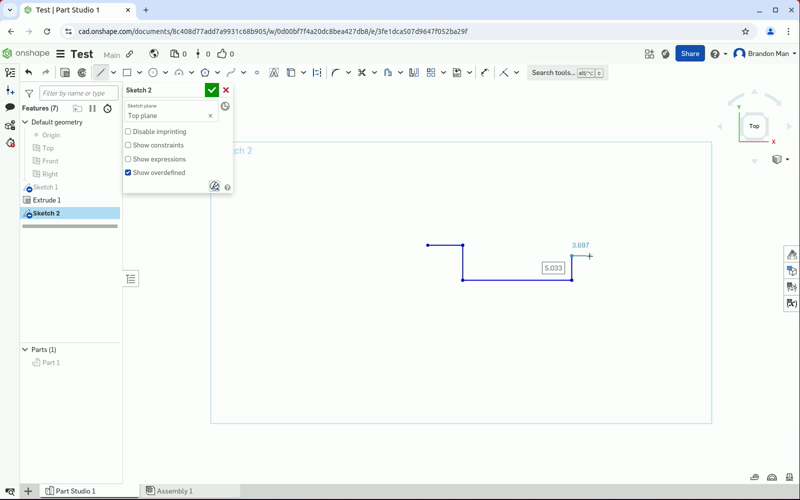
mouse_move(512, 255)
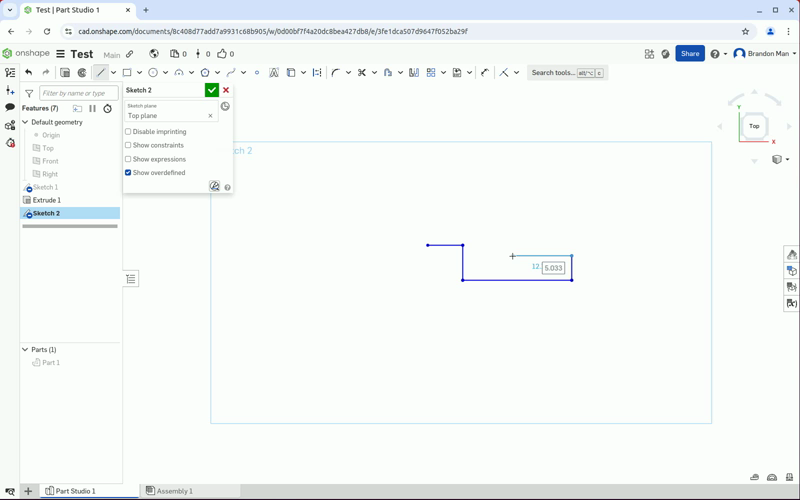
click(512, 255)
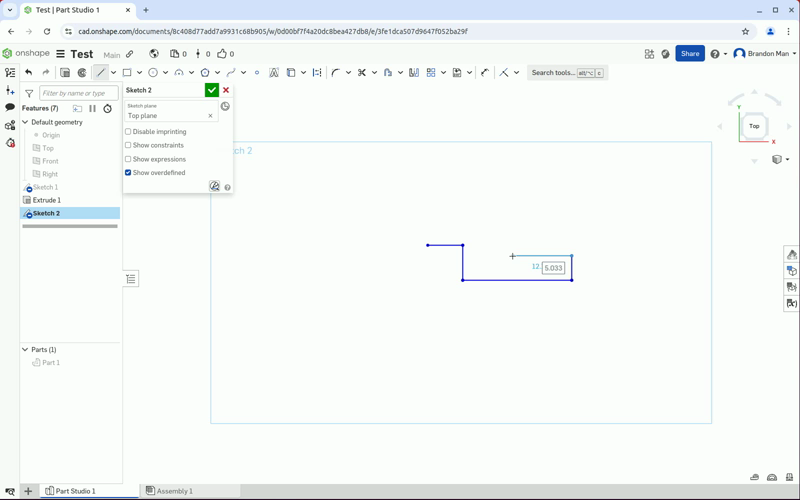
key_up(shift)
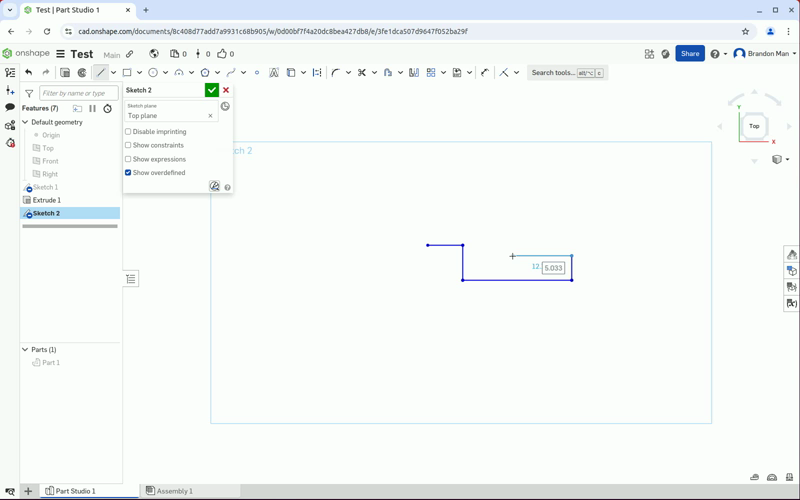
key_down(shift)
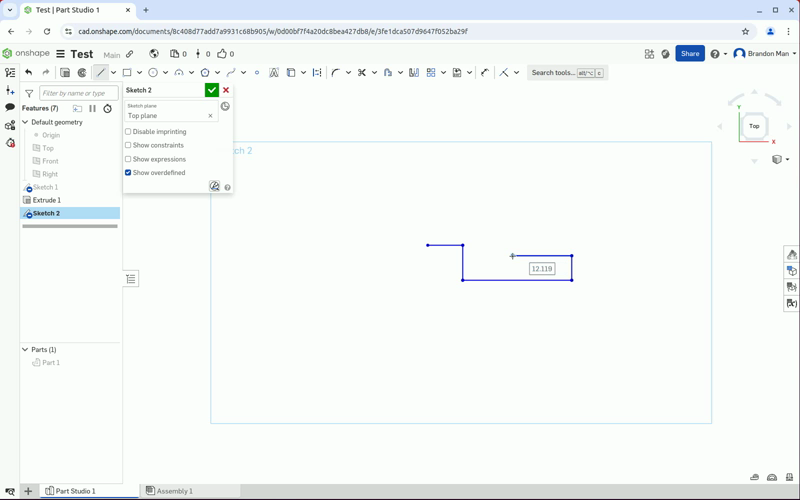
mouse_move(542, 255)
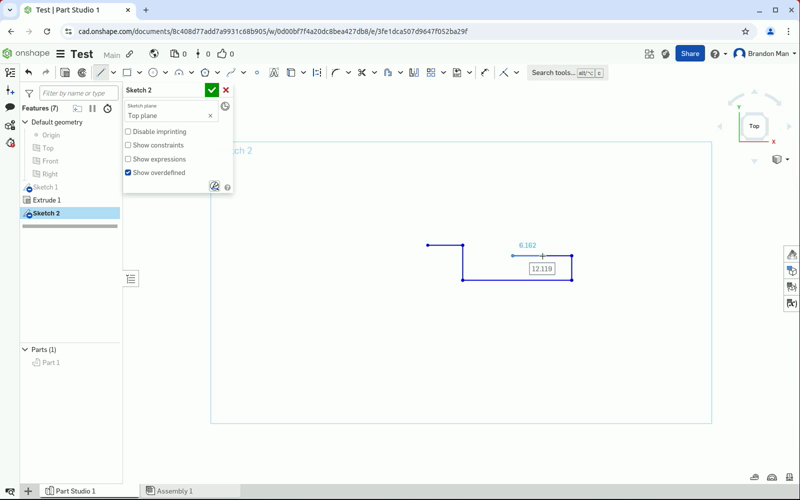
mouse_move(512, 221)
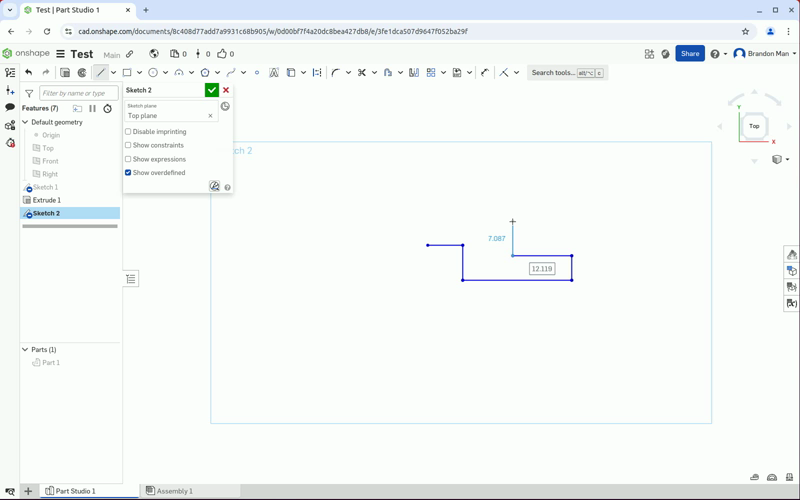
click(512, 221)
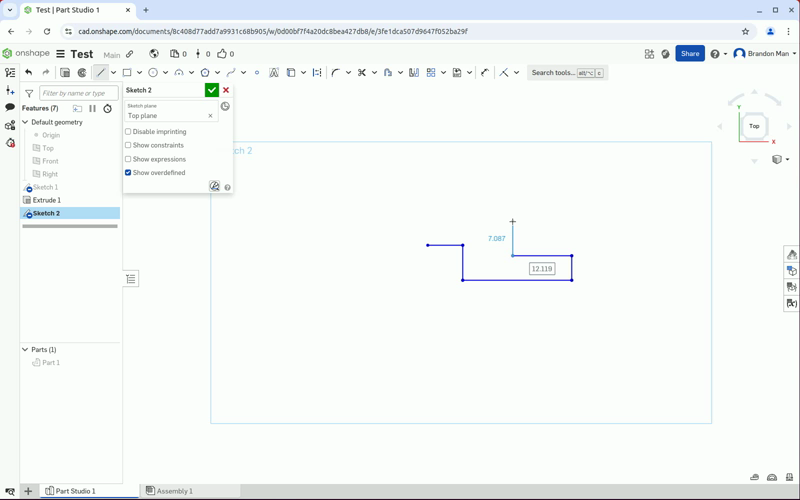
key_up(shift)
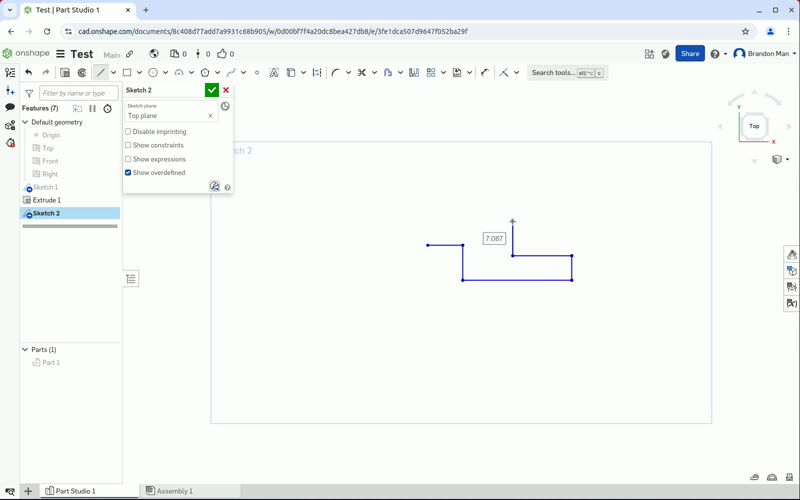
key_down(shift)
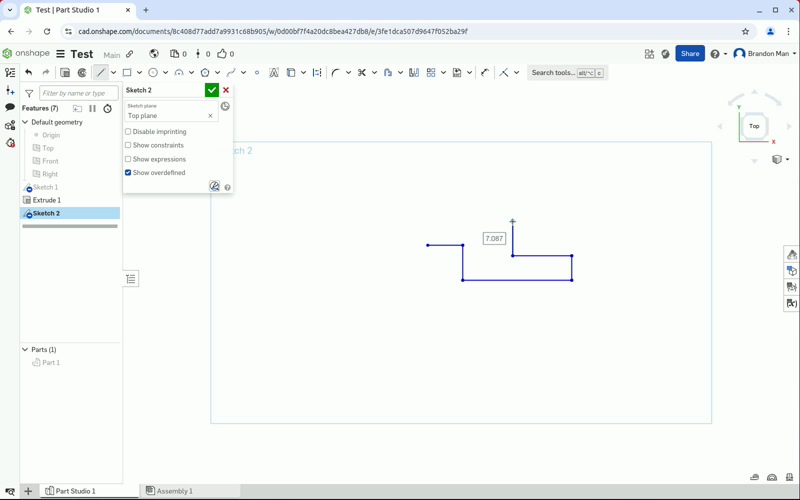
mouse_move(427, 221)
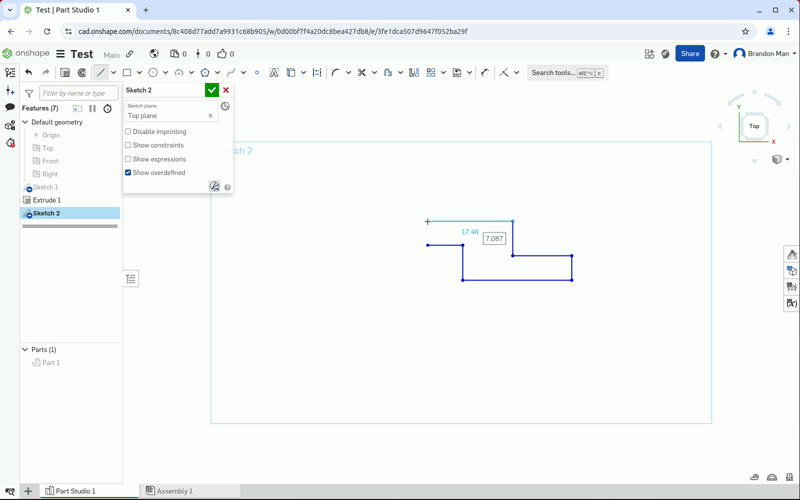
click(427, 221)
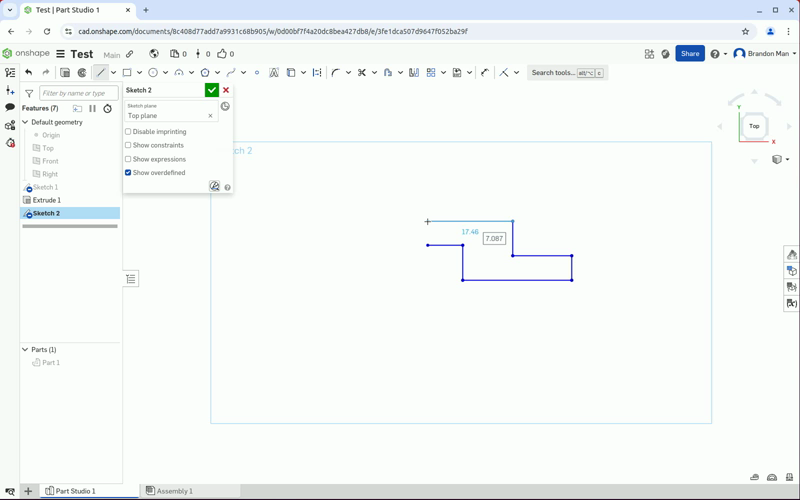
key_up(shift)
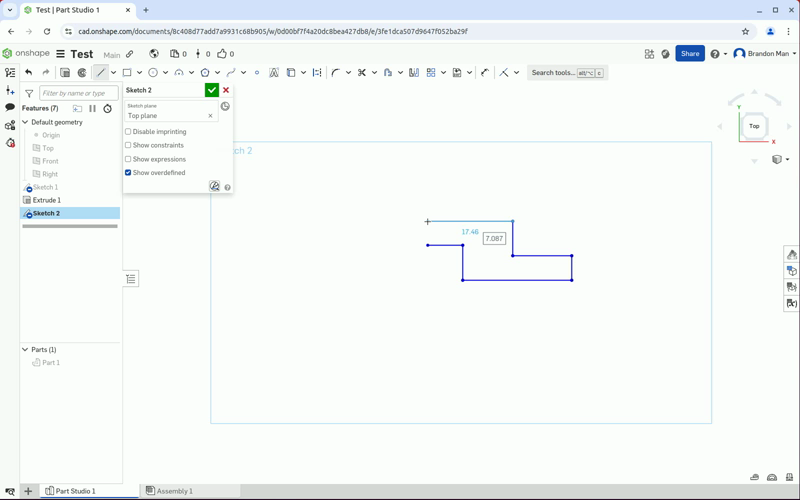
mouse_move(457, 221)
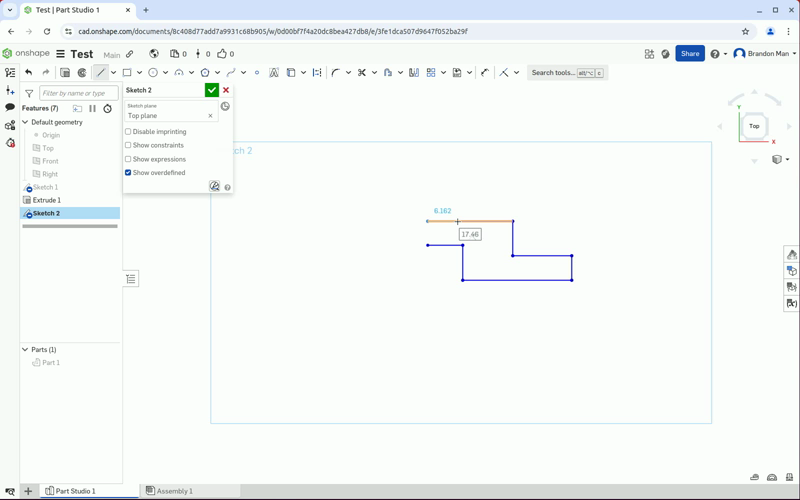
key_down(shift)
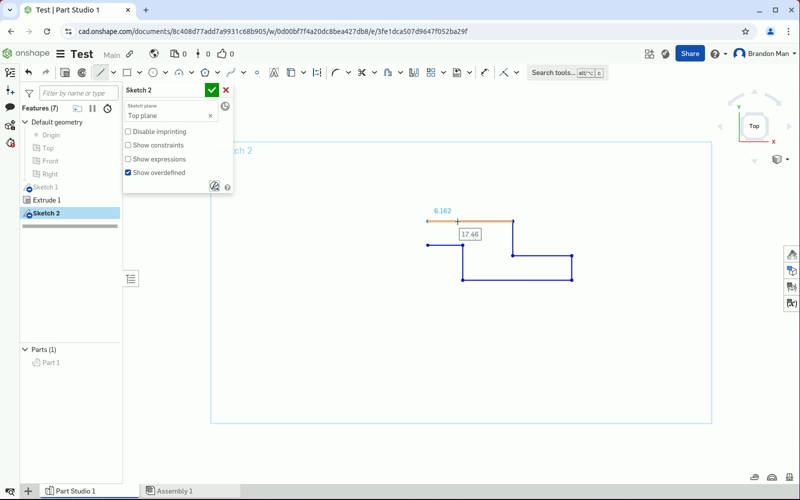
mouse_move(427, 245)
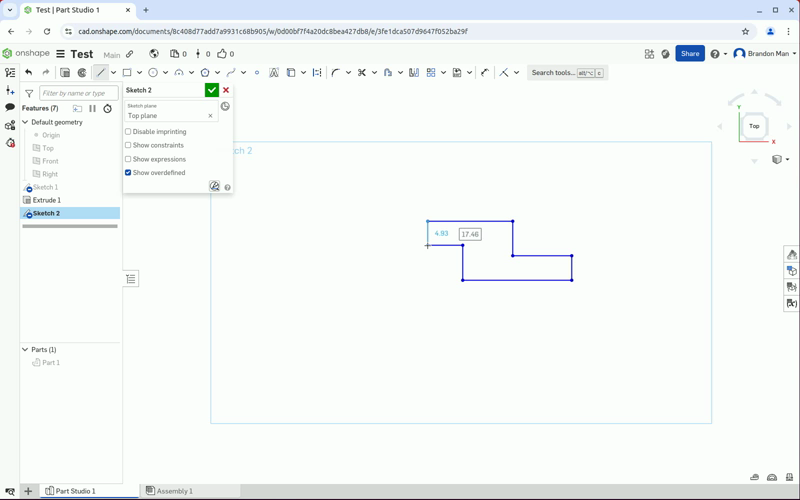
key_up(shift)
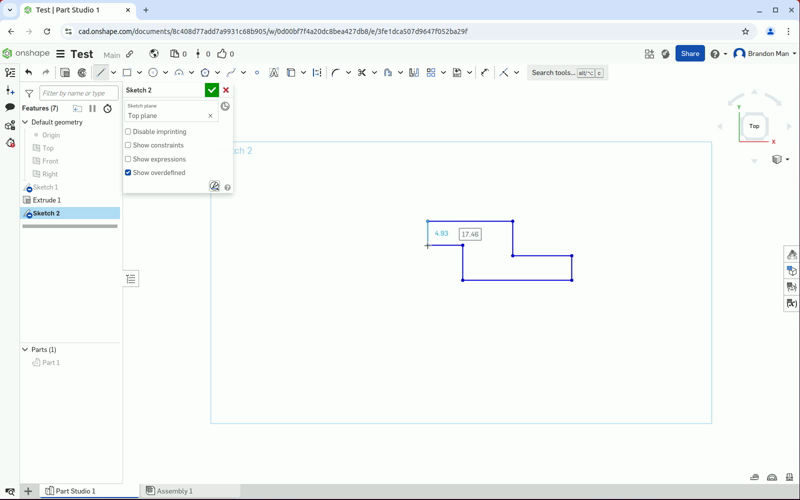
click(427, 245)
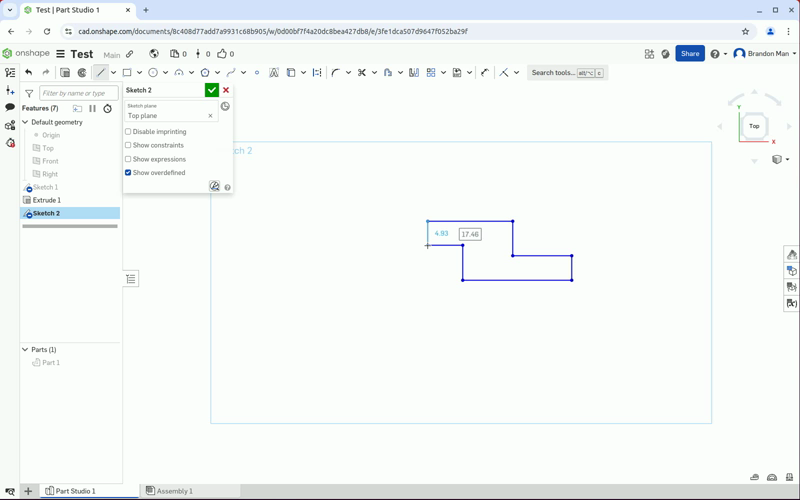
key(esc)
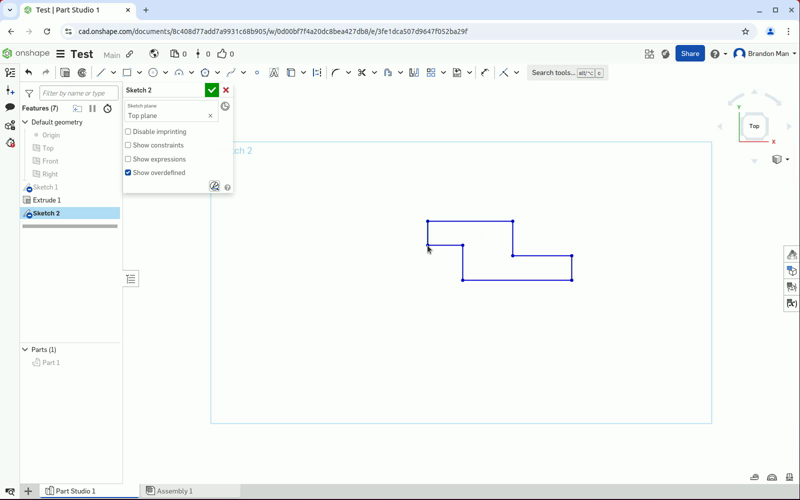
mouse_move(441, 237)
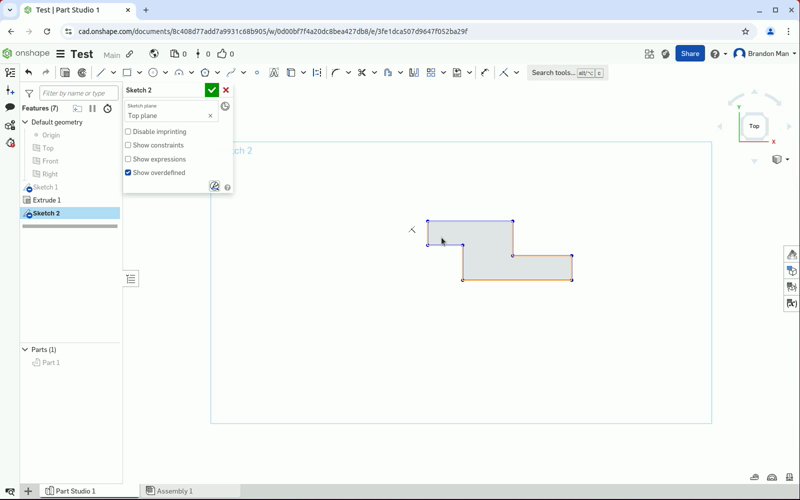
click(441, 237)
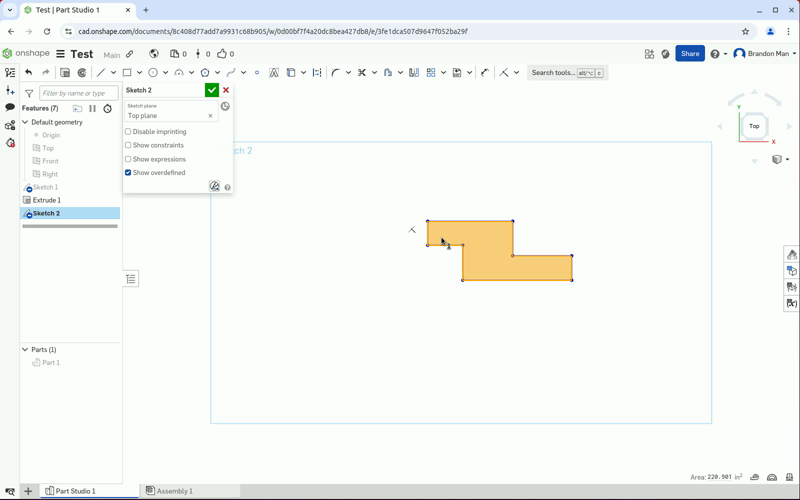
mouse_move(73, 352)
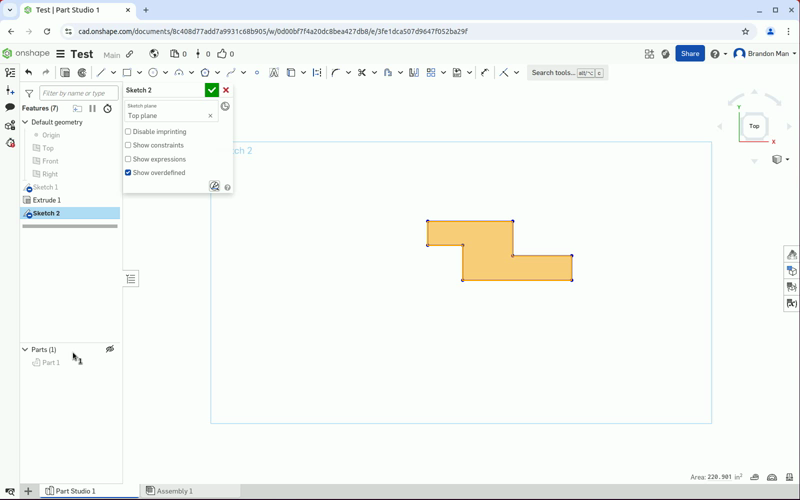
key(shift+y)
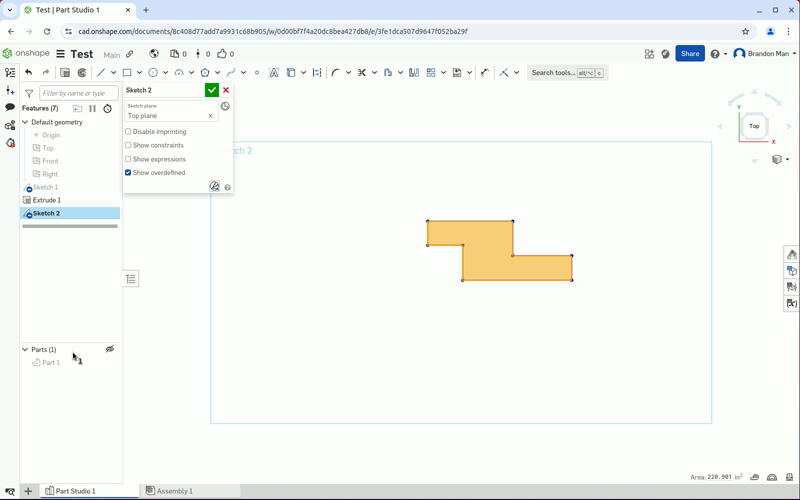
key(shift+e)
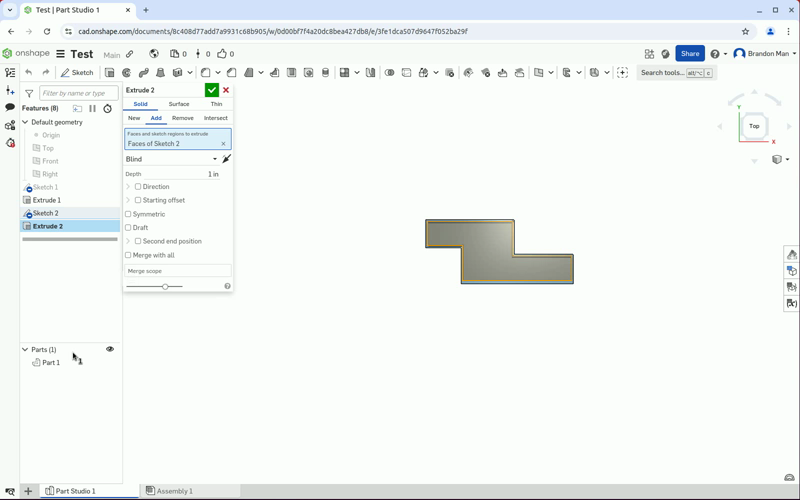
mouse_move(143, 106)
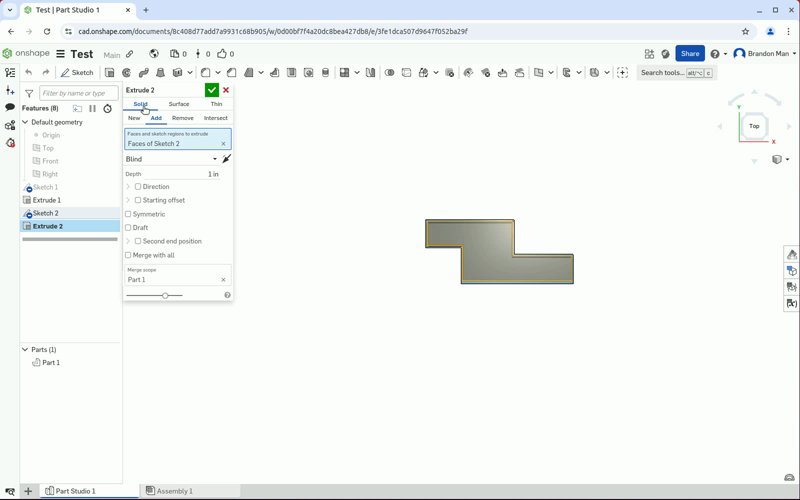
click(143, 106)
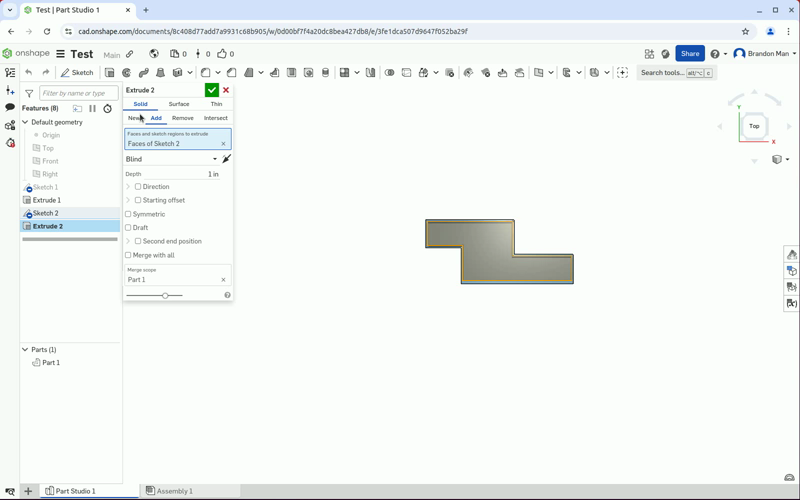
mouse_move(137, 120)
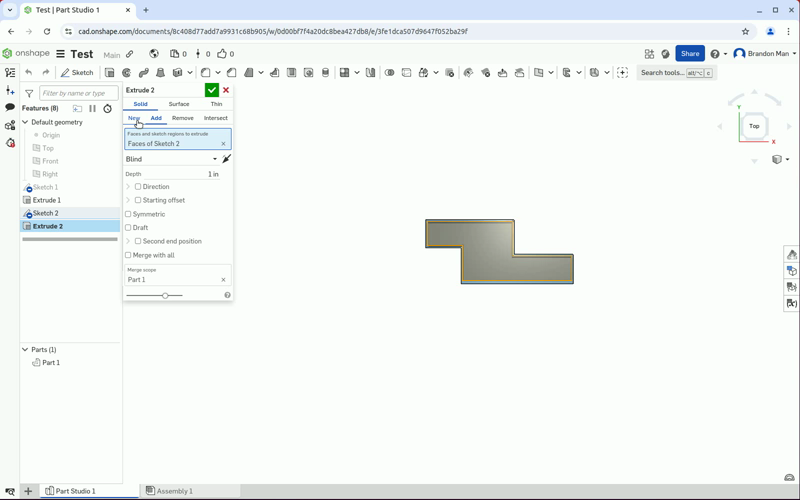
click(137, 120)
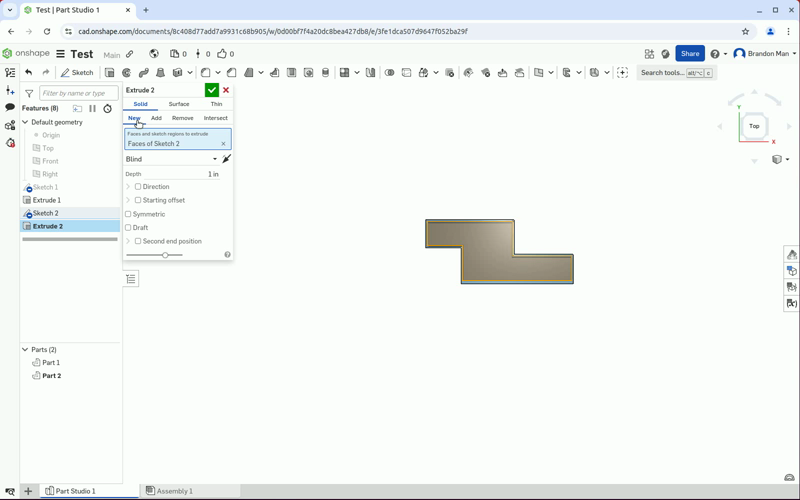
key(tab, 4)
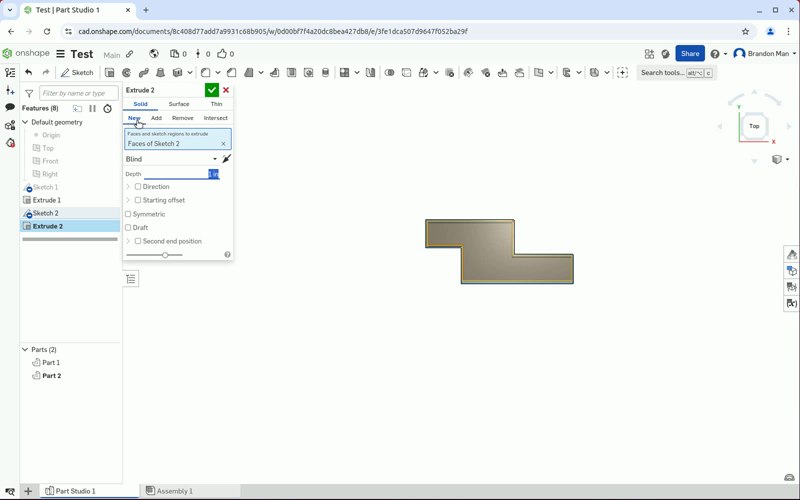
text(0.481)
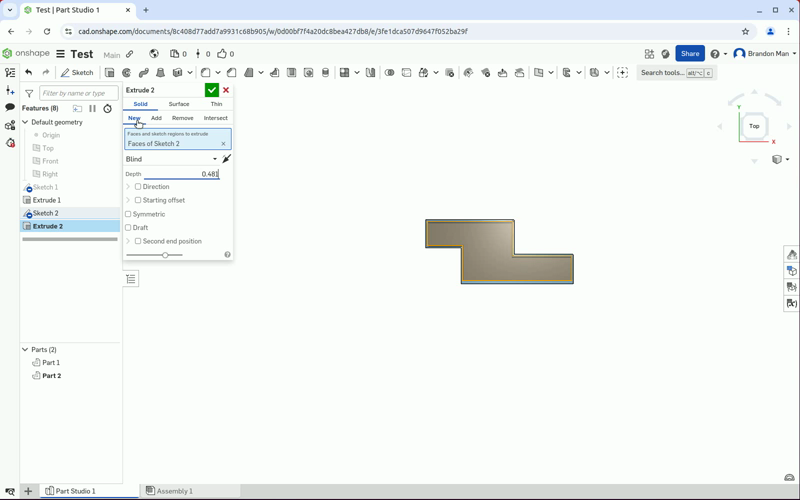
key(enter)
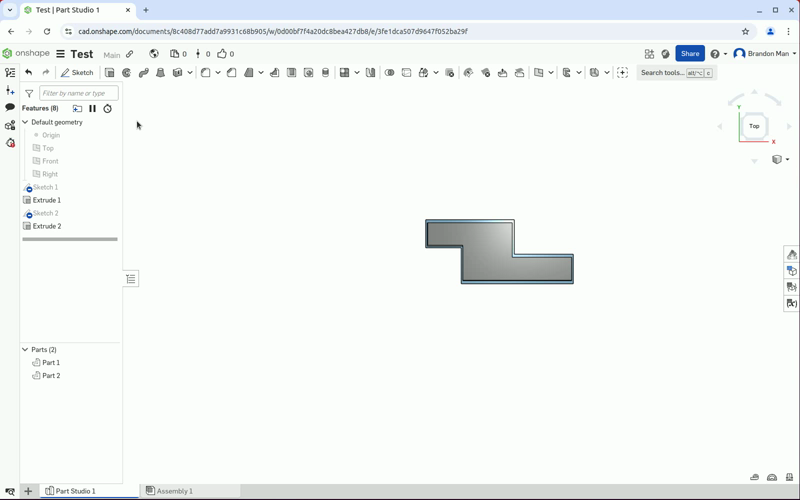
key(shift+h)
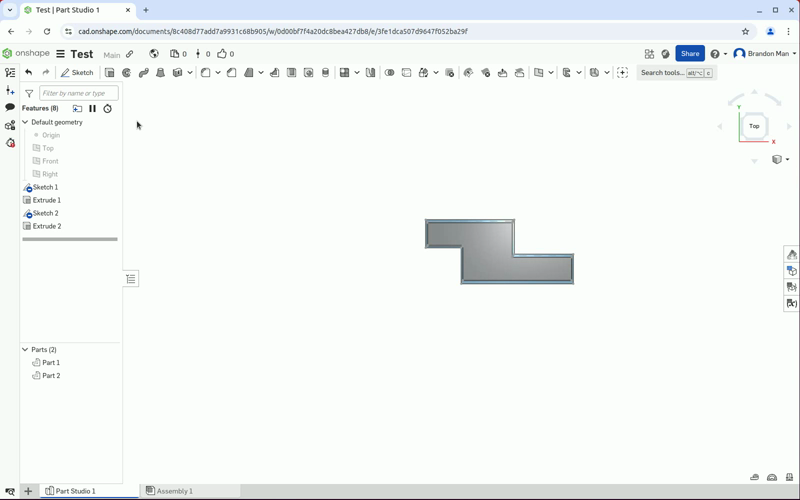
key(shift+h)
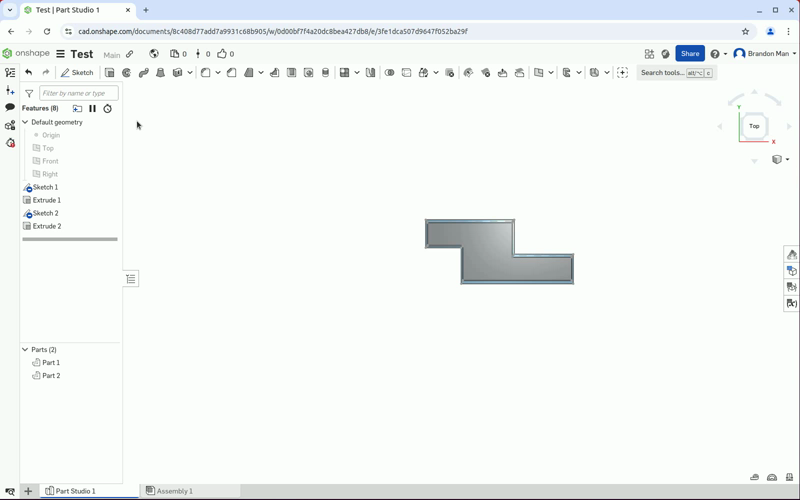
key(shift+7)
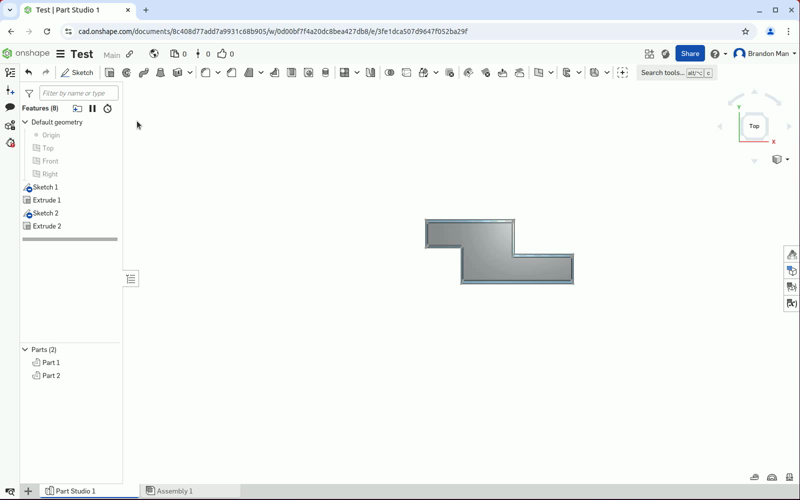
key(up, 3)
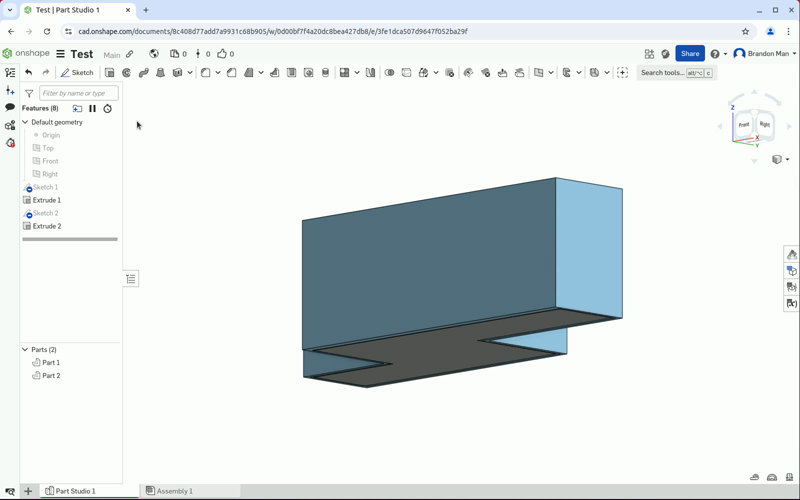
key(left, 3)
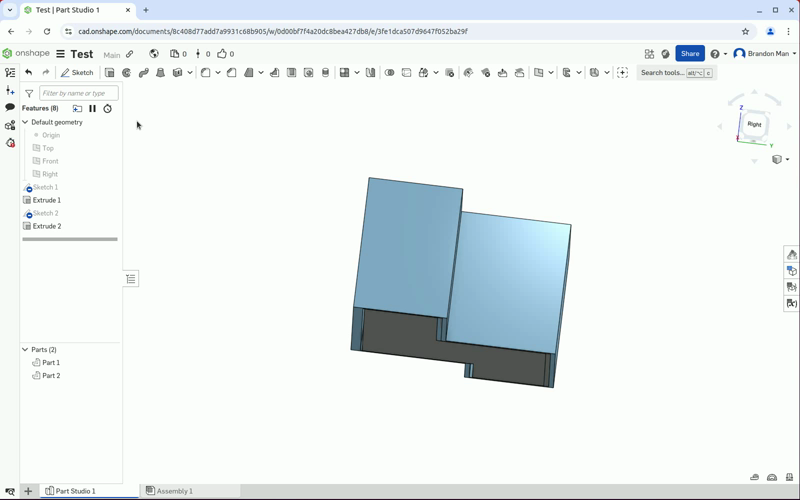
key(right, 3)
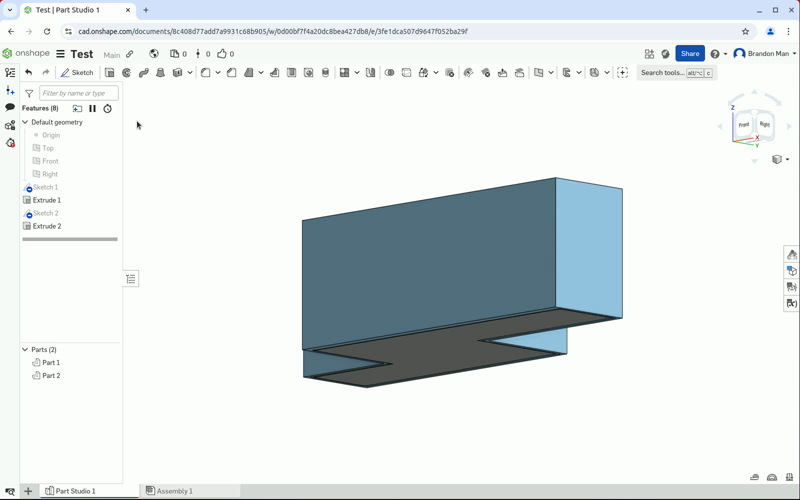
key(down, 3)
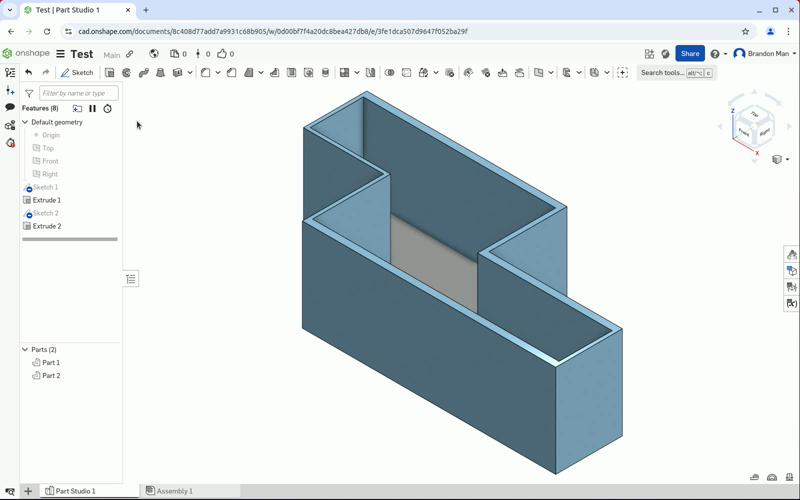
mouse_move(73, 189)
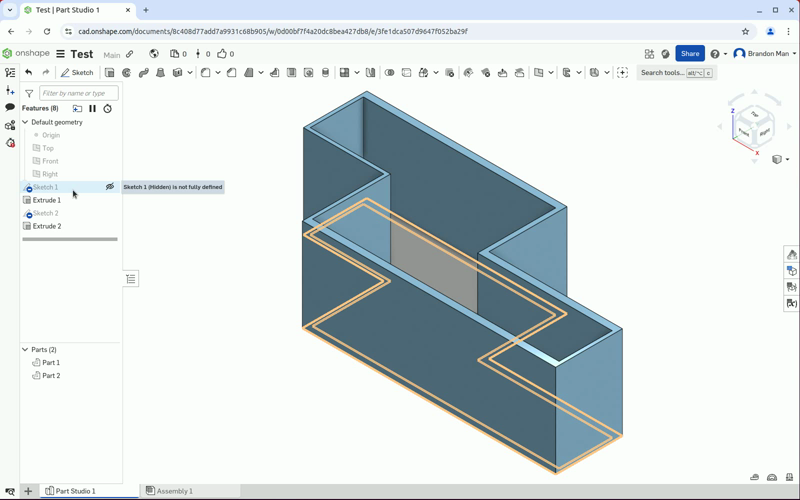
click(73, 189)